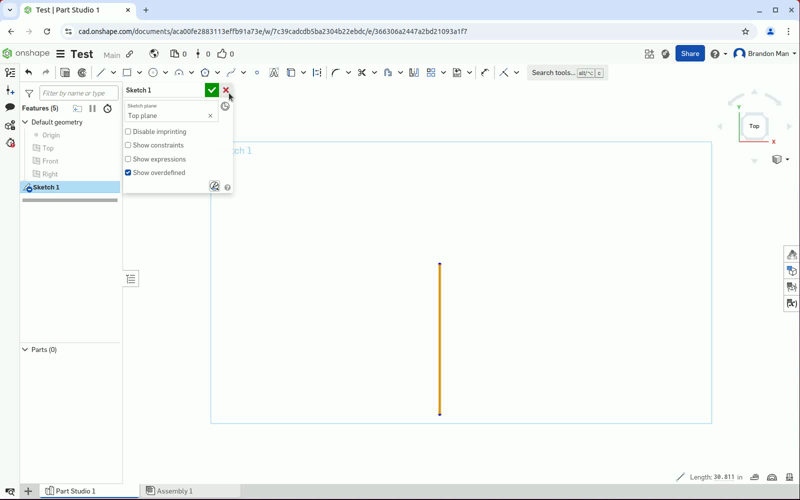
key(shift+h)
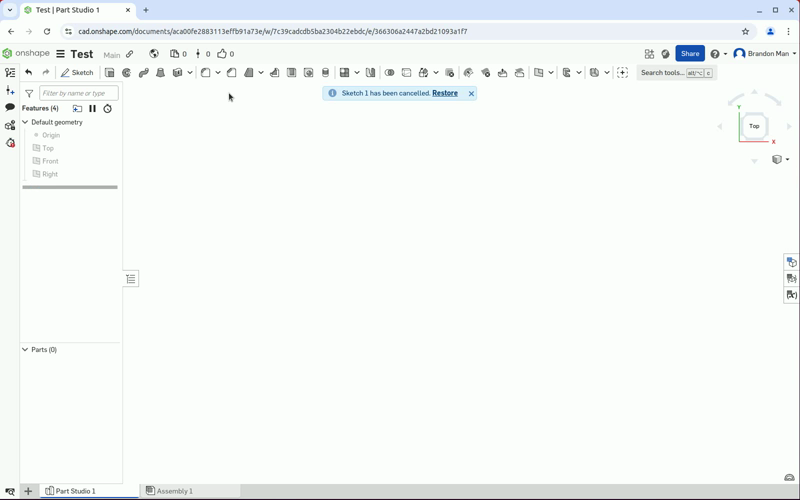
mouse_move(73, 352)
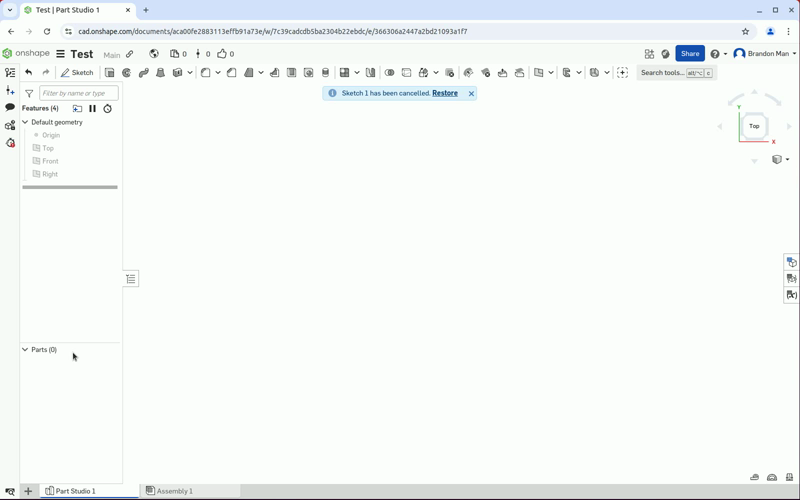
key(y)
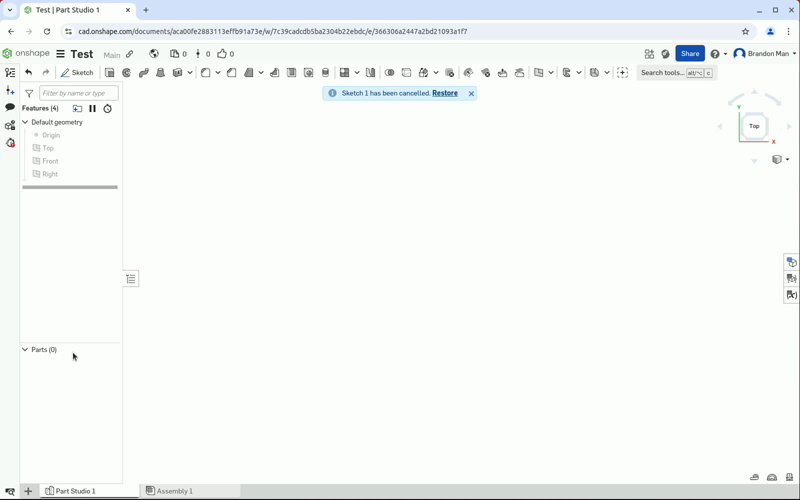
key(shift+p)
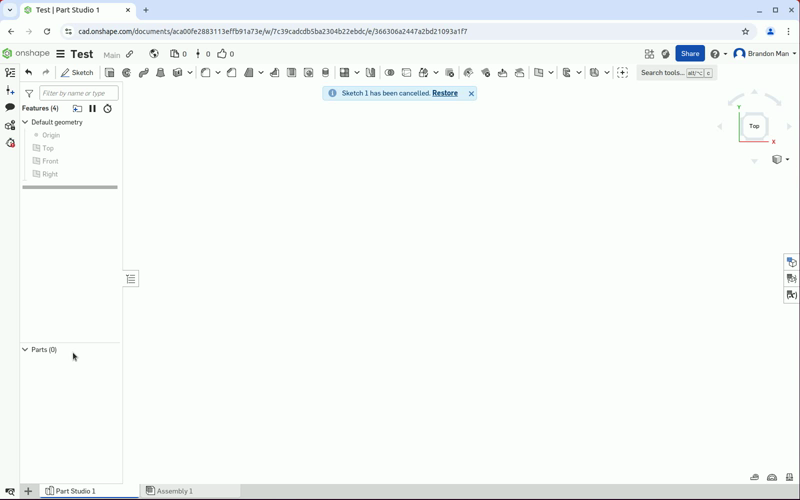
key(space)
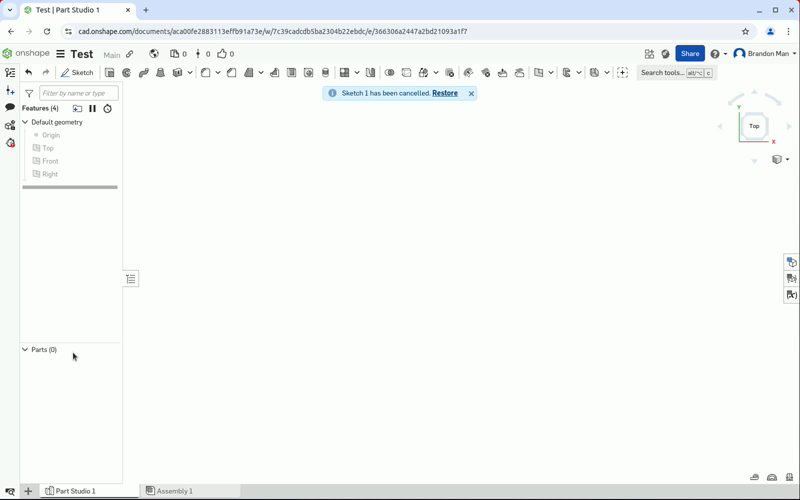
key_down(shift)
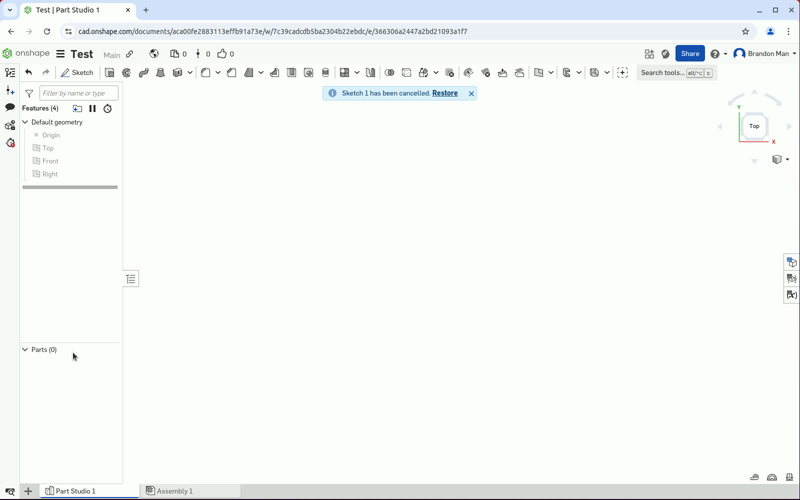
key(up)
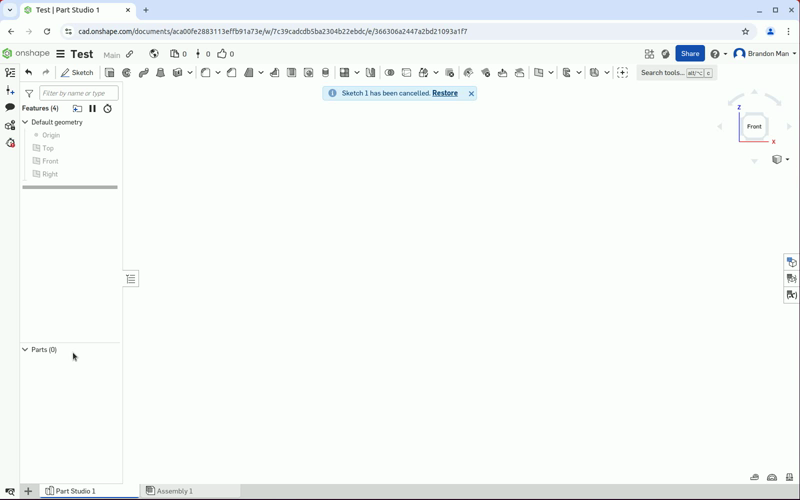
key_up(shift)
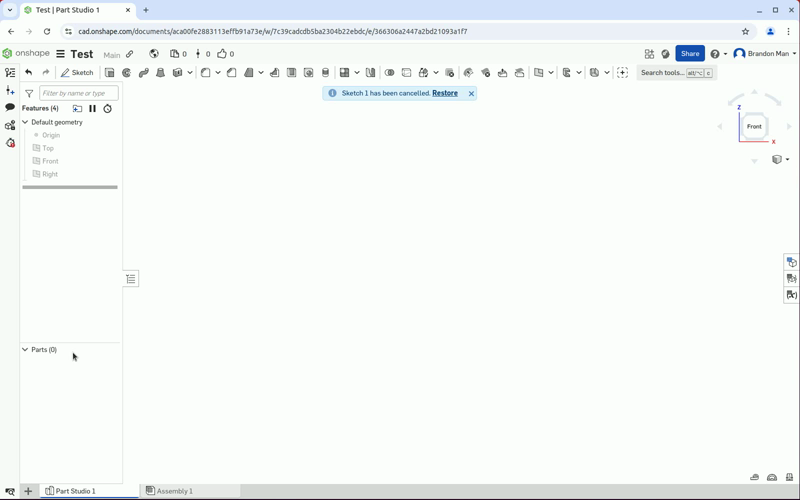
key(space)
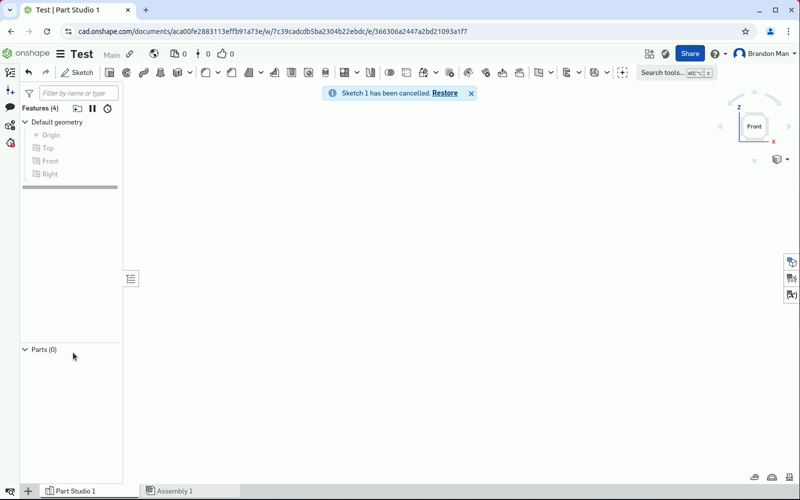
key_down(shift)
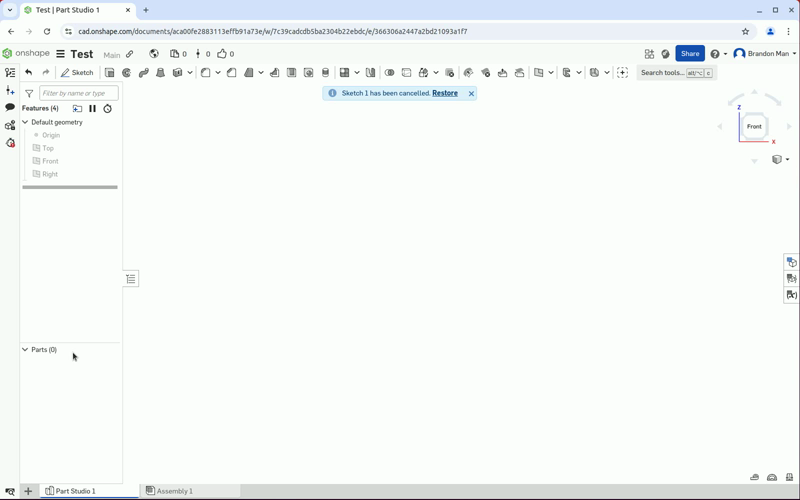
key(left)
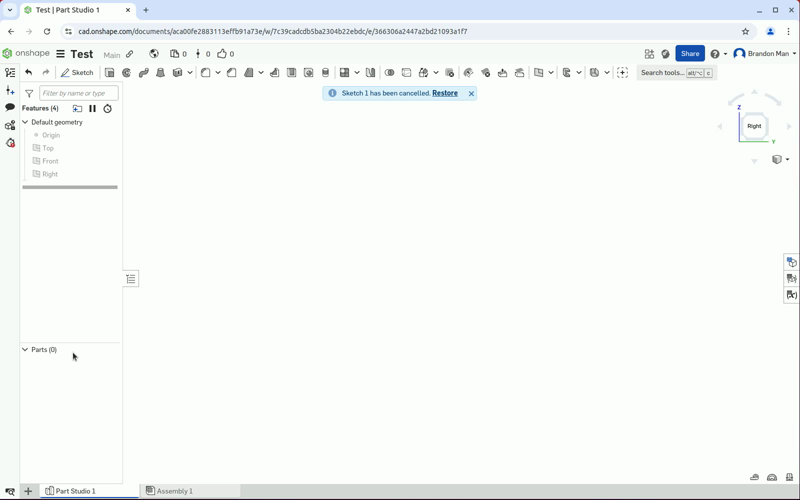
key_up(shift)
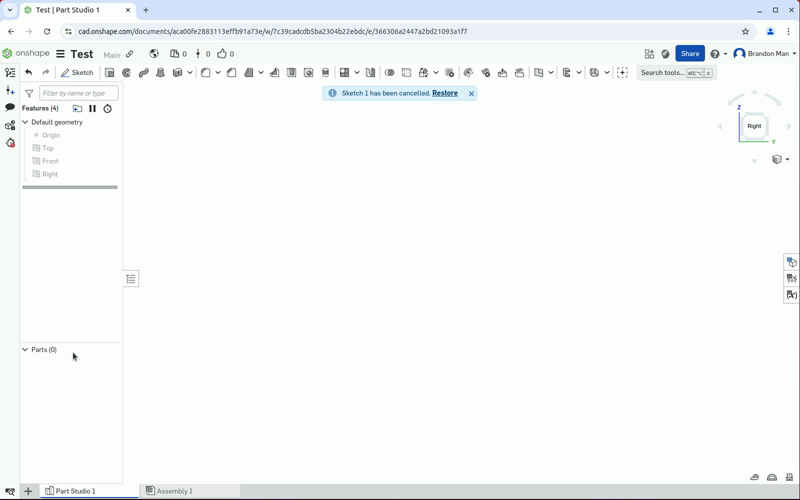
mouse_move(73, 352)
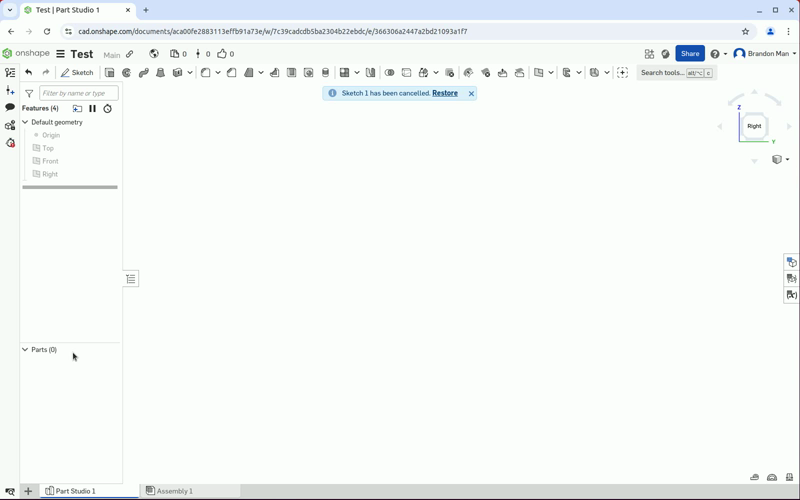
key(shift+y)
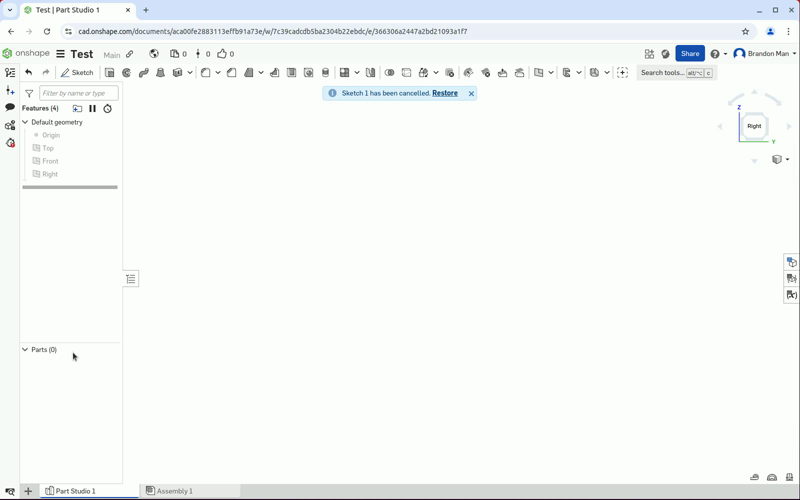
key(shift+s)
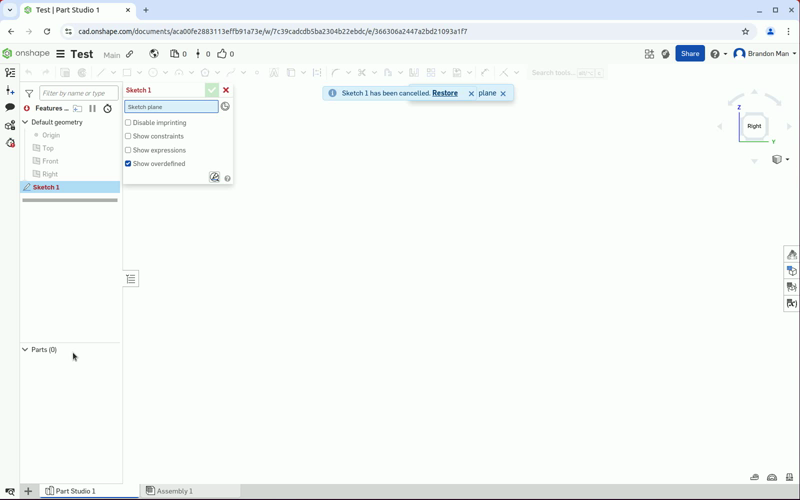
mouse_move(73, 176)
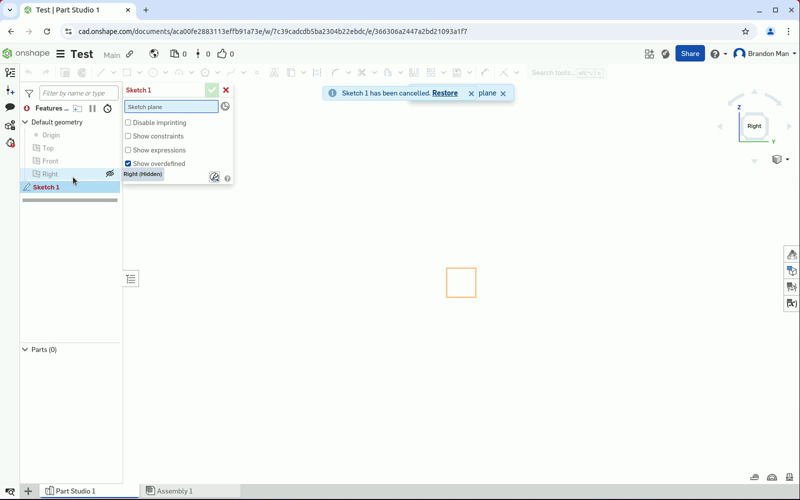
click(73, 176)
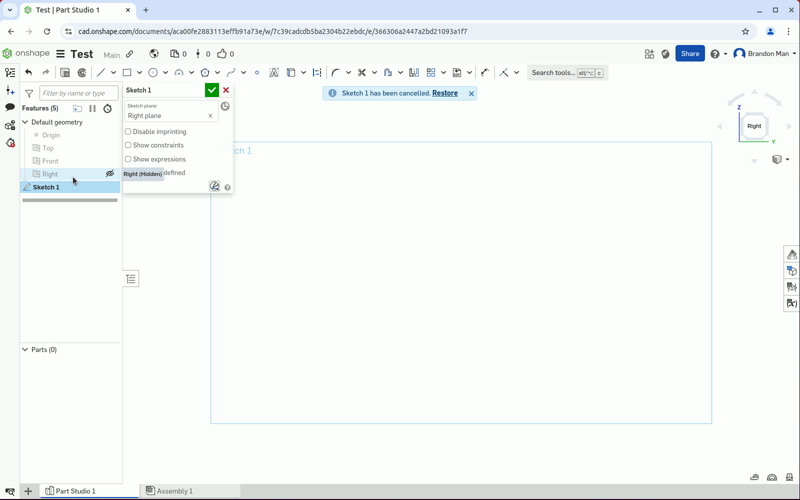
mouse_move(73, 352)
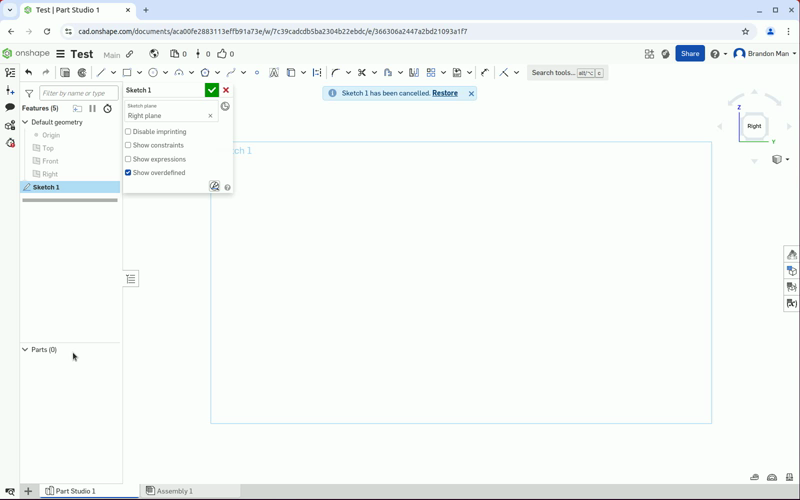
key(y)
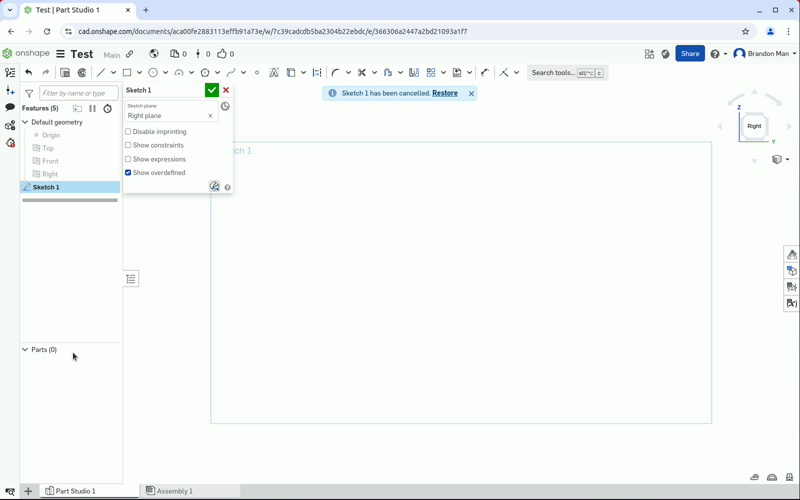
key(l)
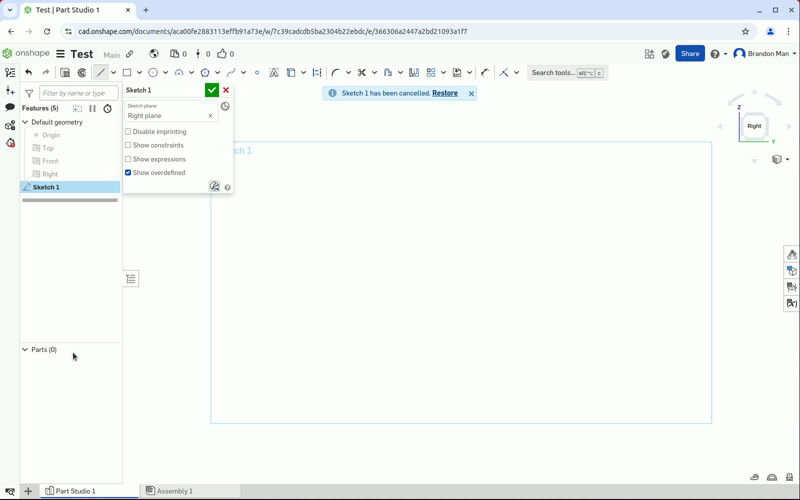
key_down(shift)
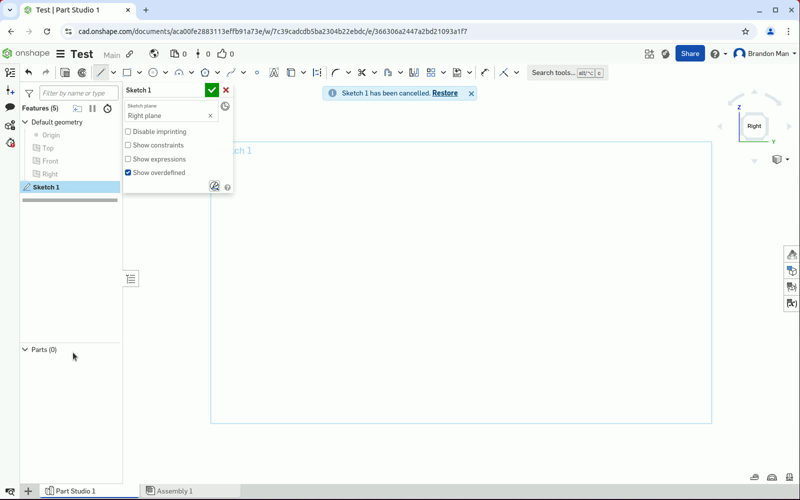
mouse_move(460, 282)
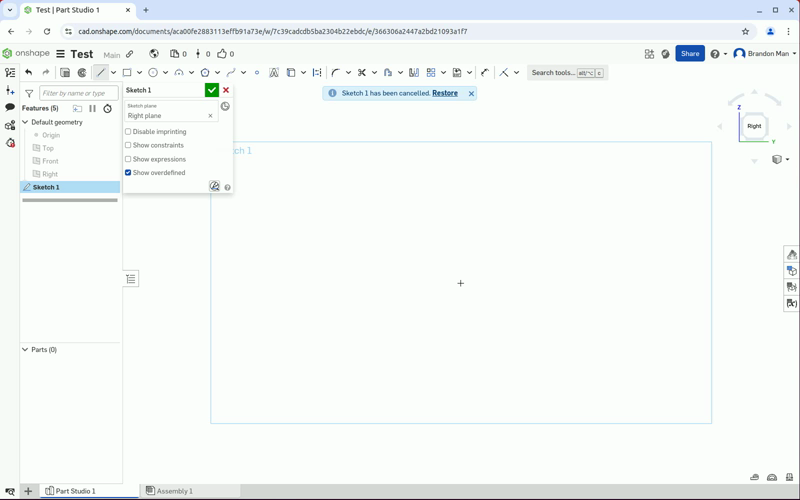
click(460, 282)
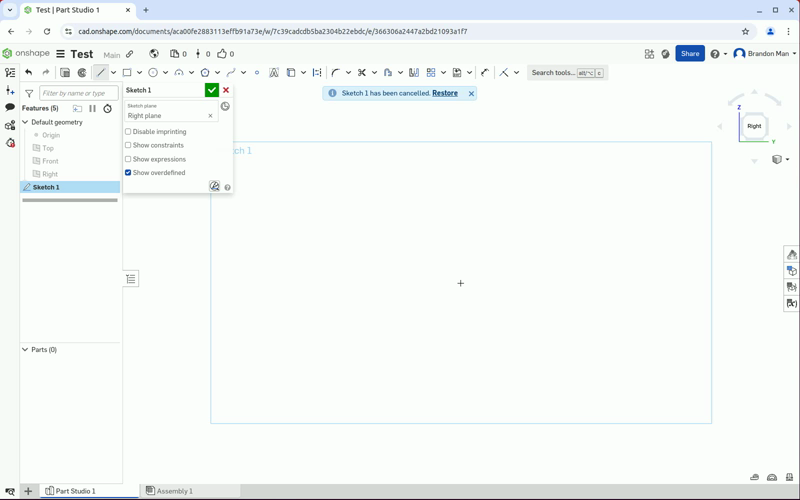
key_up(shift)
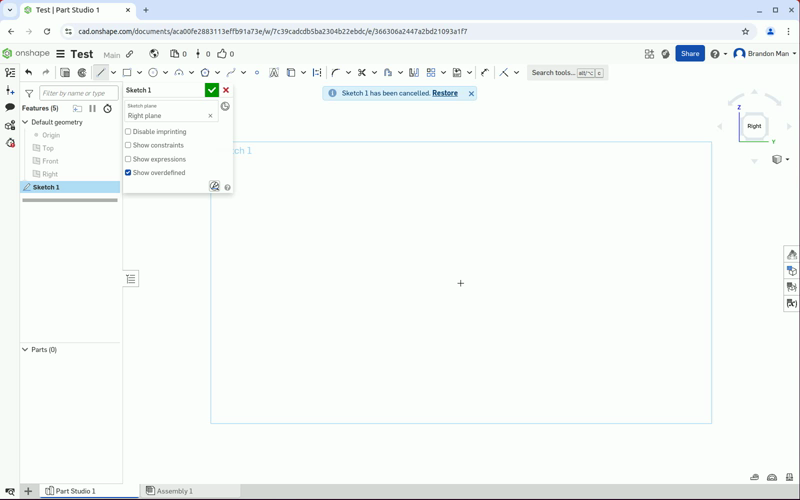
key_down(shift)
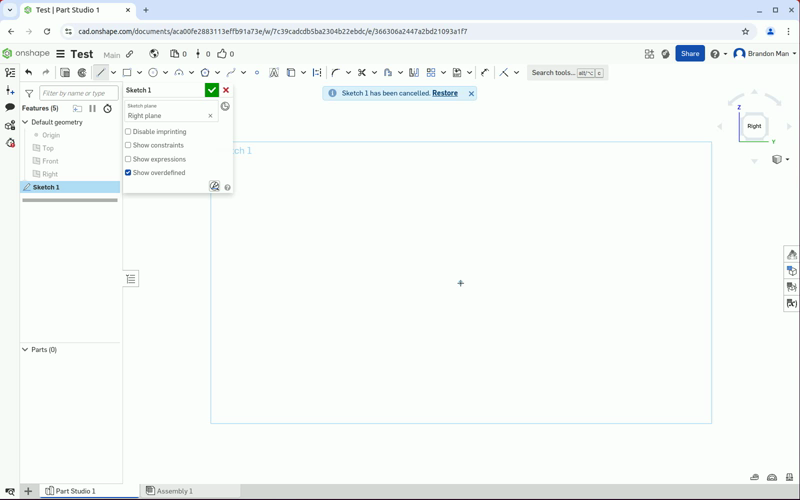
mouse_move(545, 282)
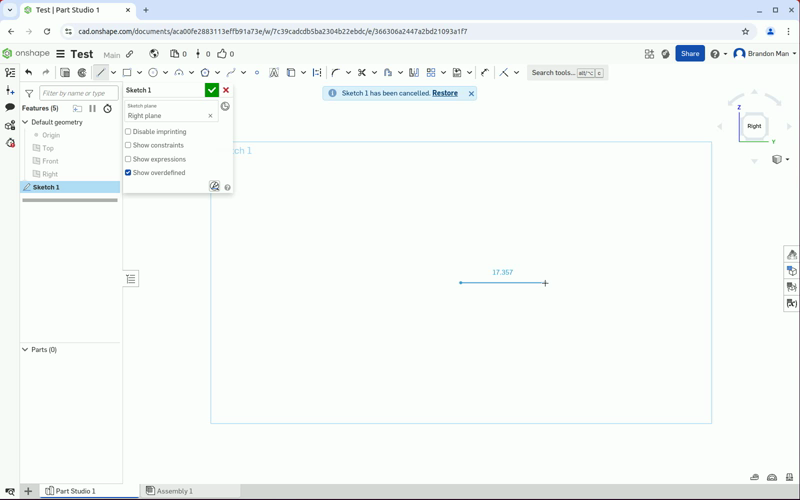
click(545, 282)
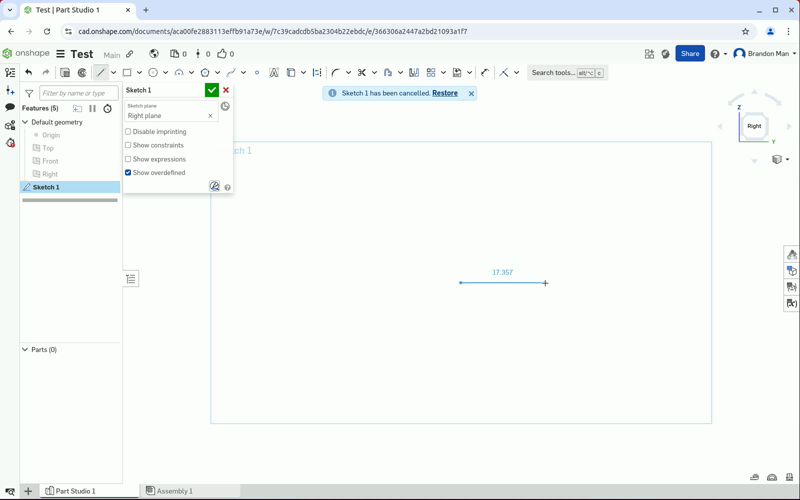
key_up(shift)
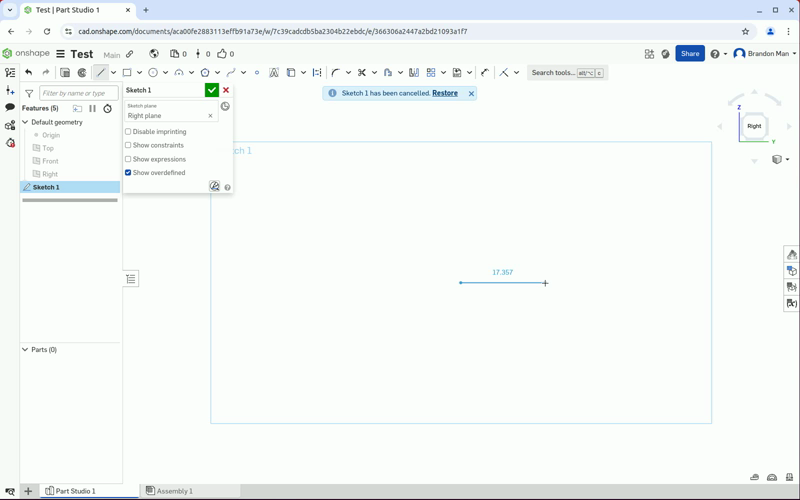
key_down(shift)
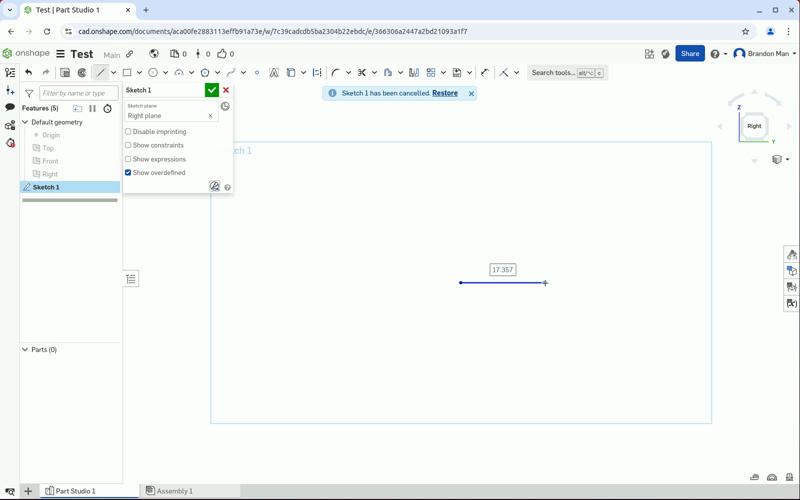
mouse_move(575, 282)
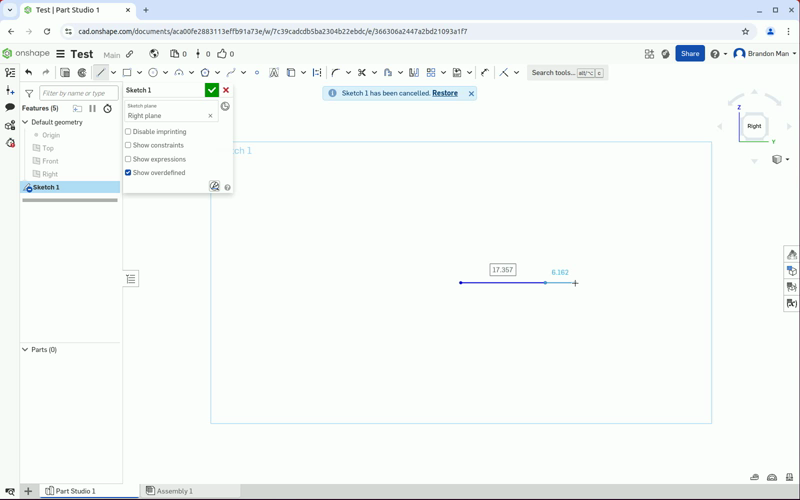
mouse_move(545, 226)
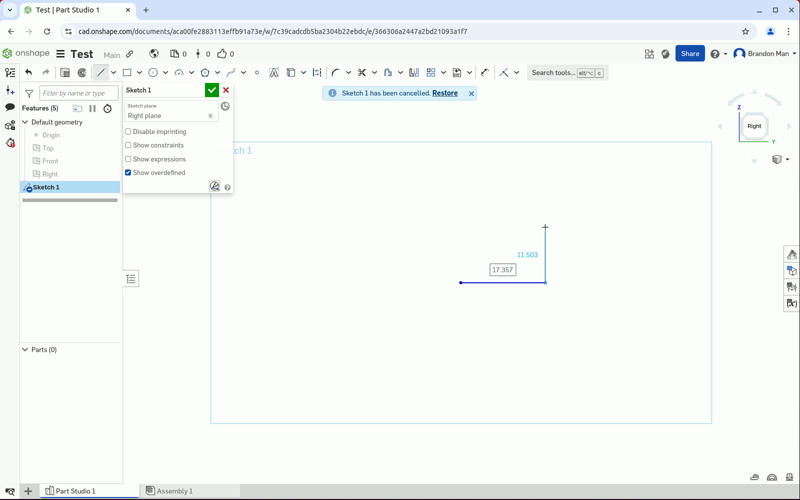
click(545, 226)
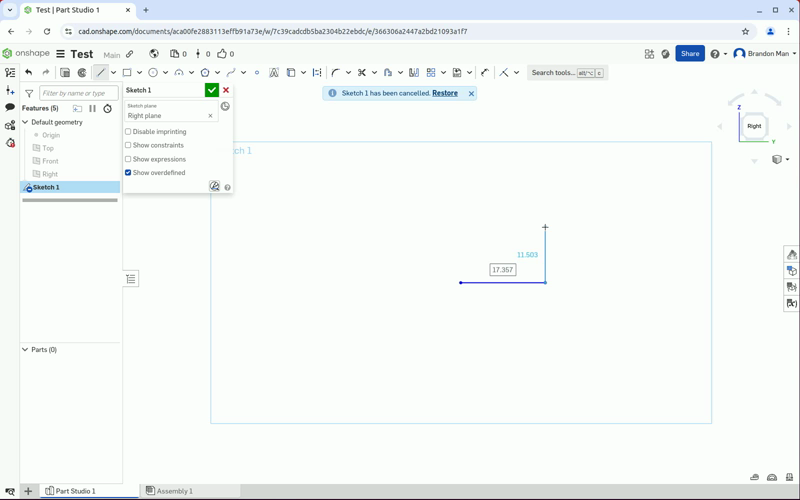
key_up(shift)
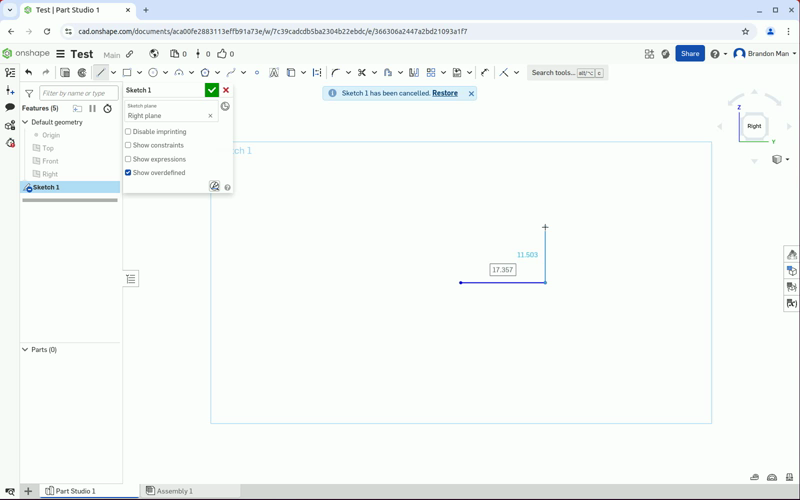
key_down(shift)
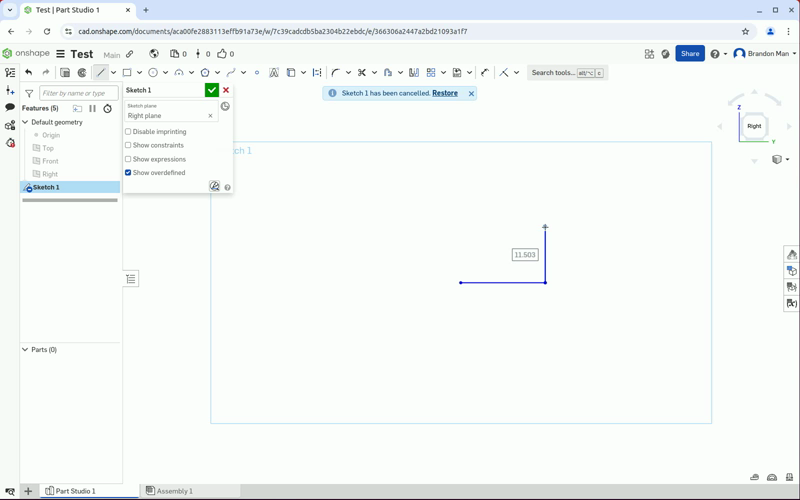
mouse_move(460, 226)
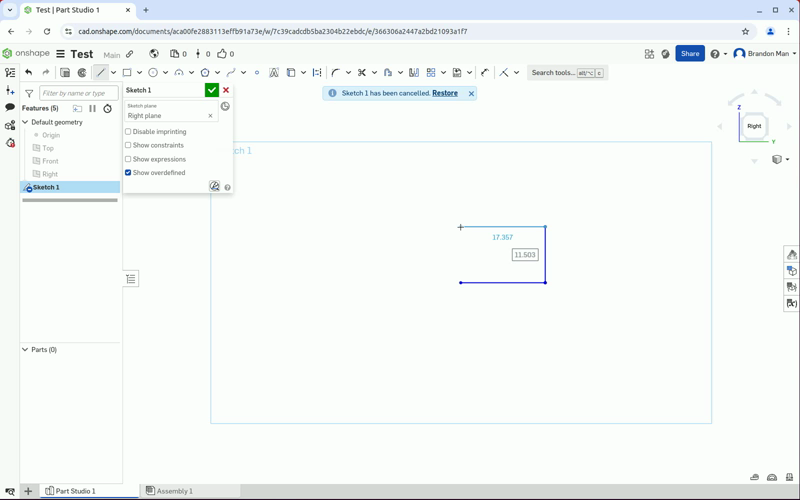
click(460, 226)
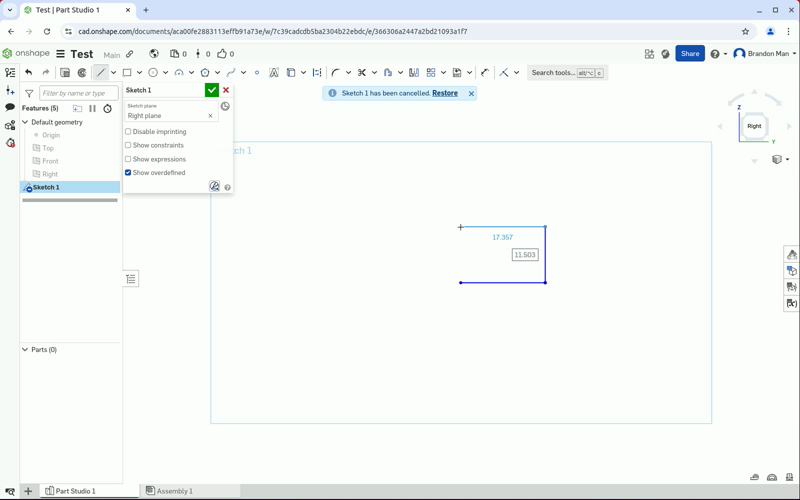
key_up(shift)
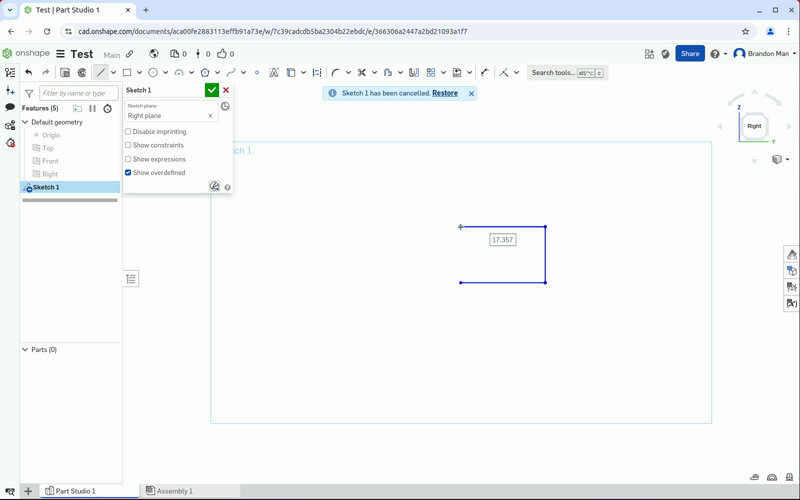
mouse_move(490, 226)
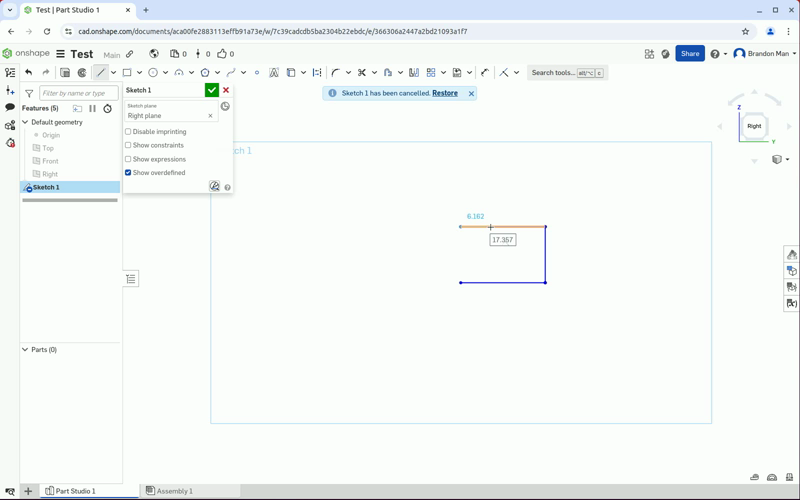
key_down(shift)
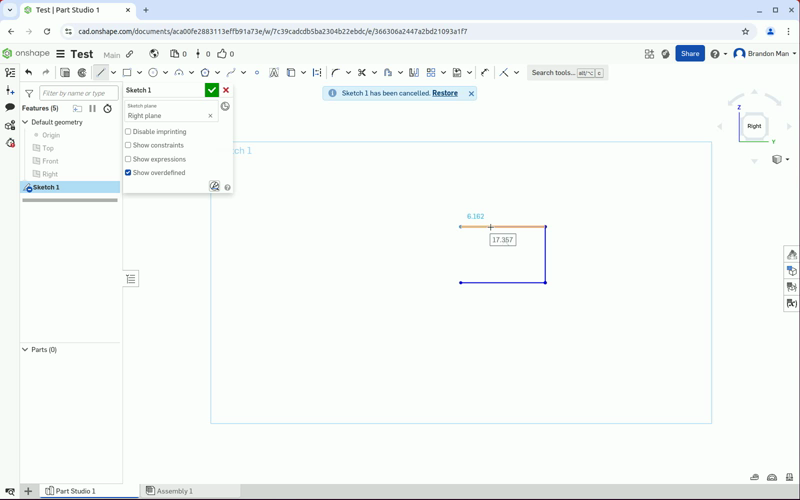
mouse_move(460, 282)
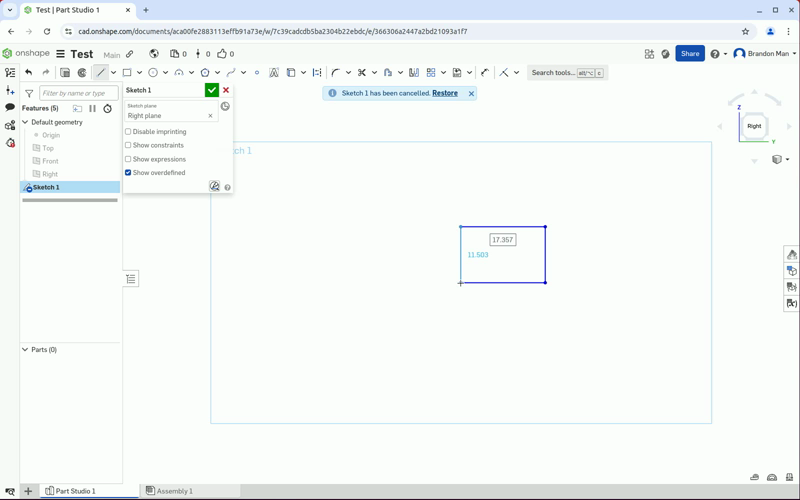
key_up(shift)
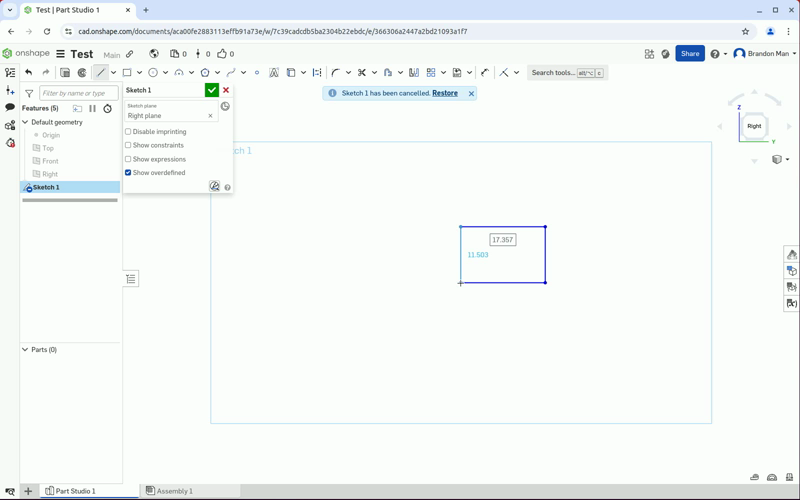
click(460, 282)
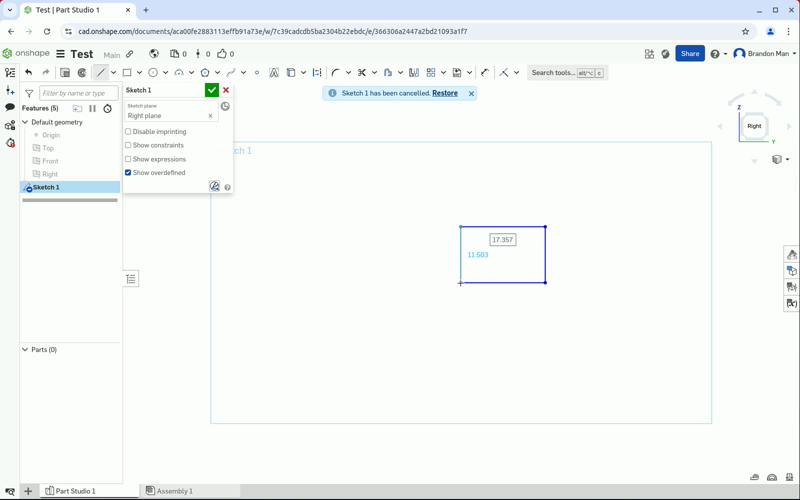
key(esc)
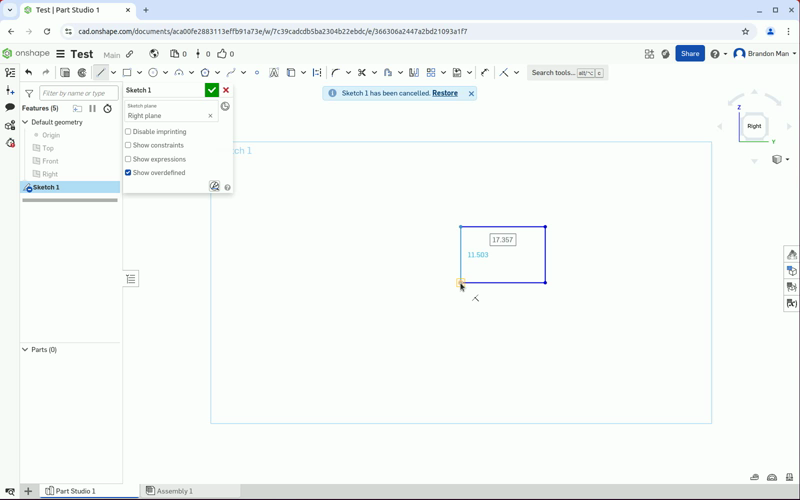
mouse_move(483, 250)
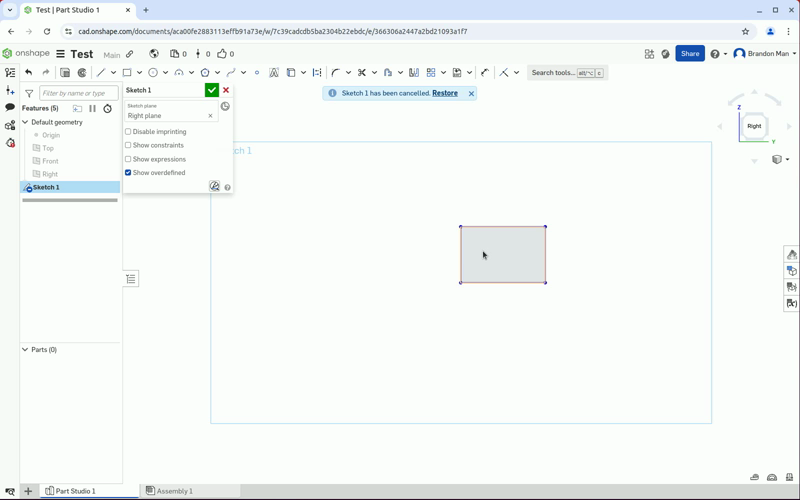
click(483, 250)
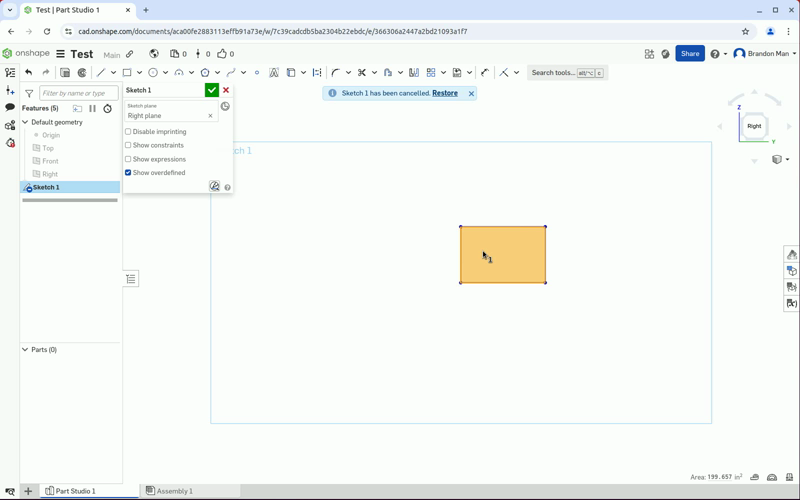
mouse_move(73, 352)
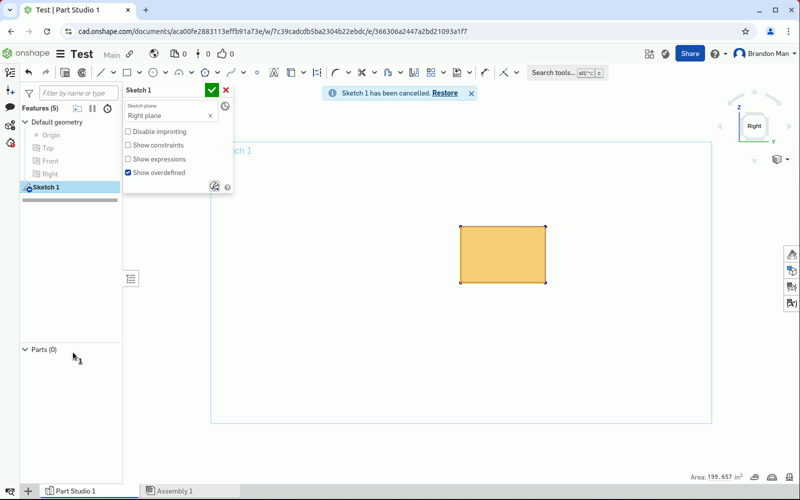
key(shift+y)
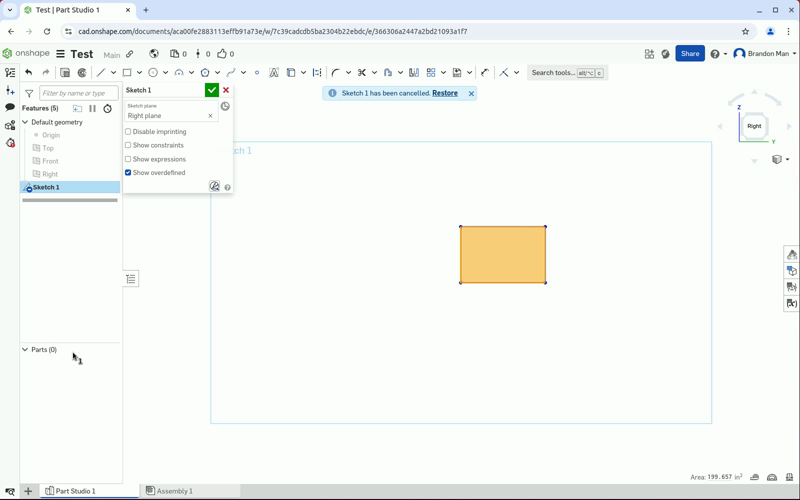
key(shift+e)
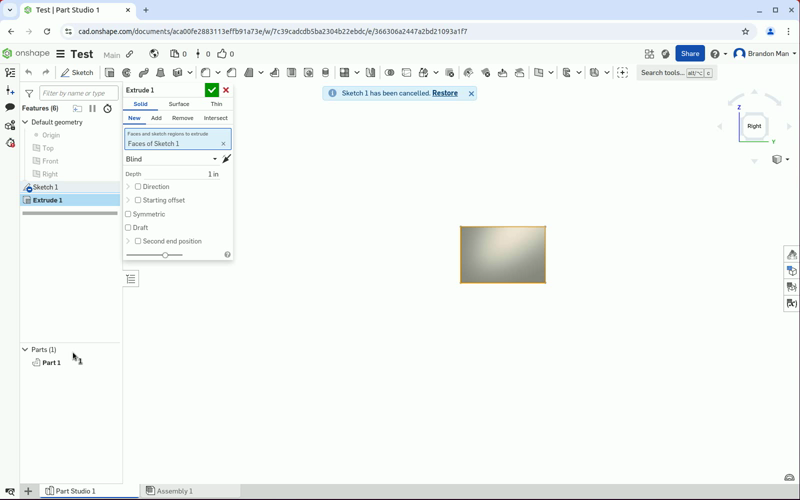
mouse_move(143, 106)
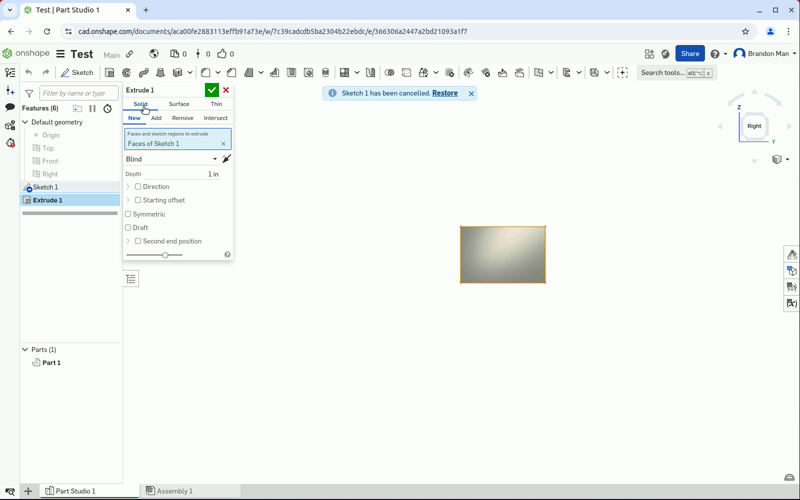
click(143, 106)
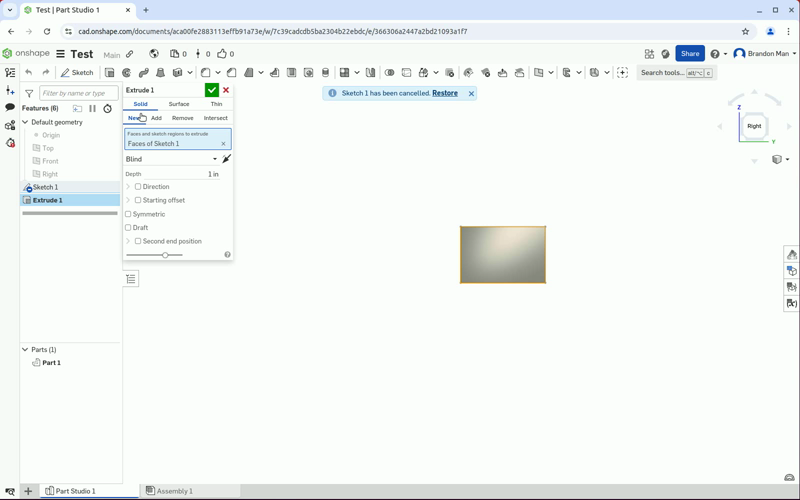
mouse_move(137, 120)
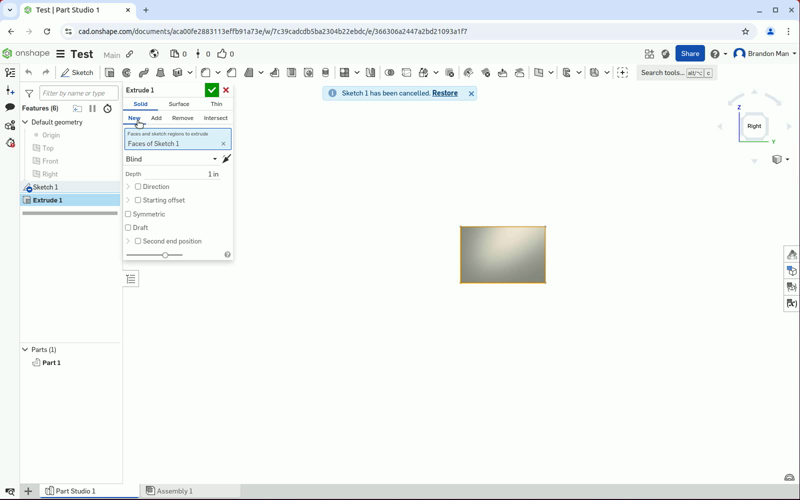
click(137, 120)
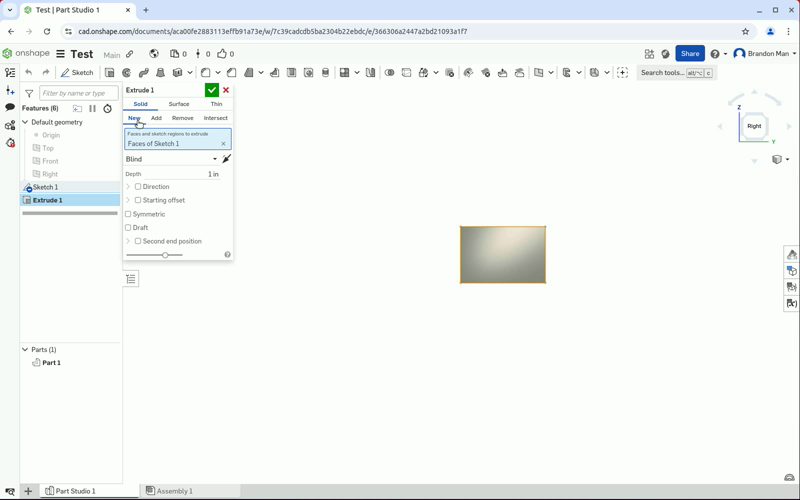
key(tab, 4)
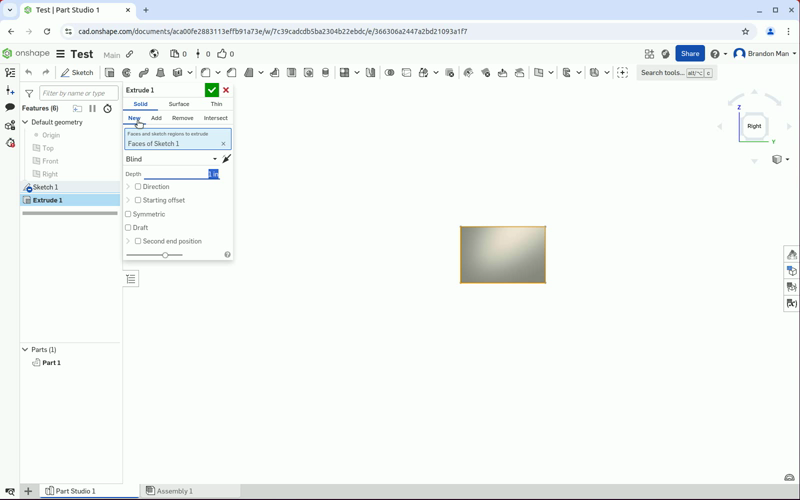
text(23.108)
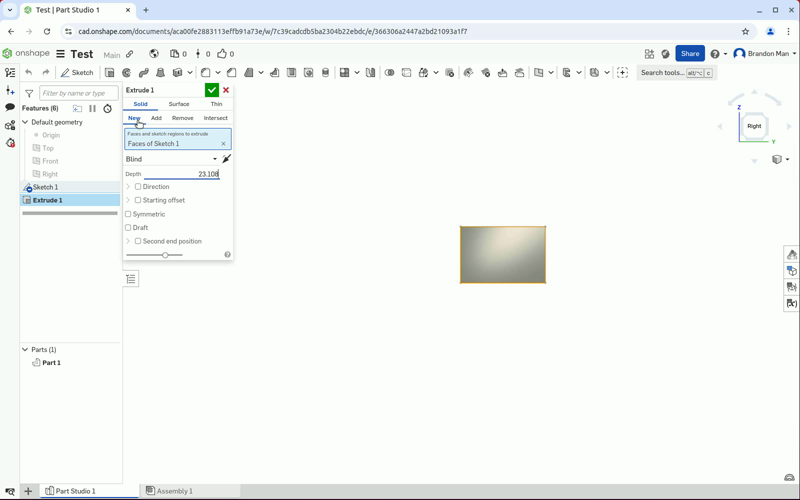
key(enter)
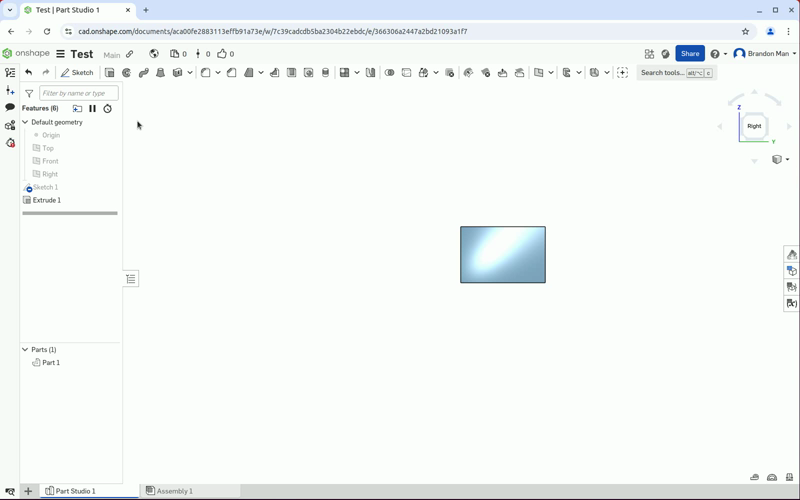
key(shift+h)
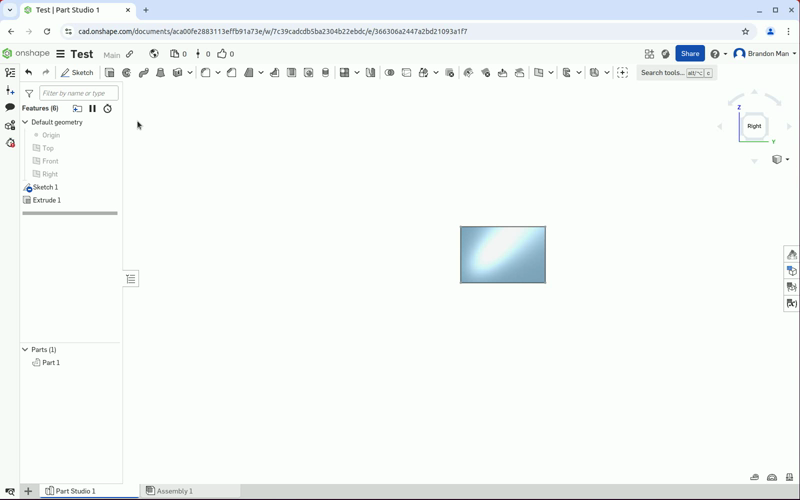
key(shift+h)
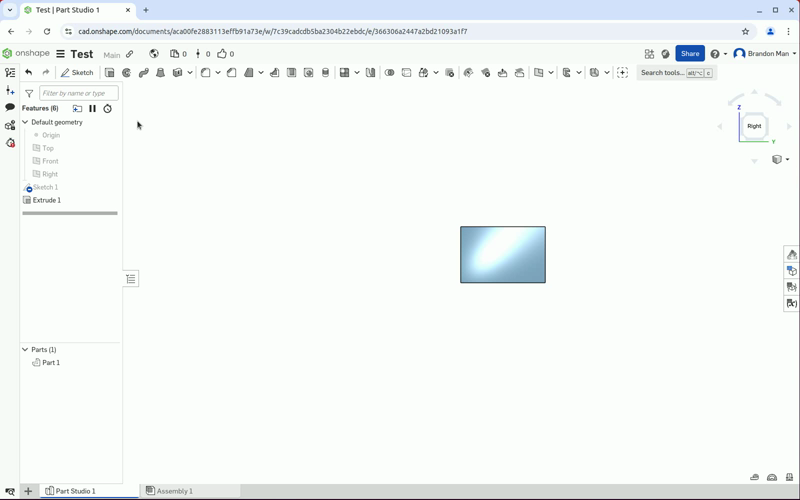
mouse_move(73, 189)
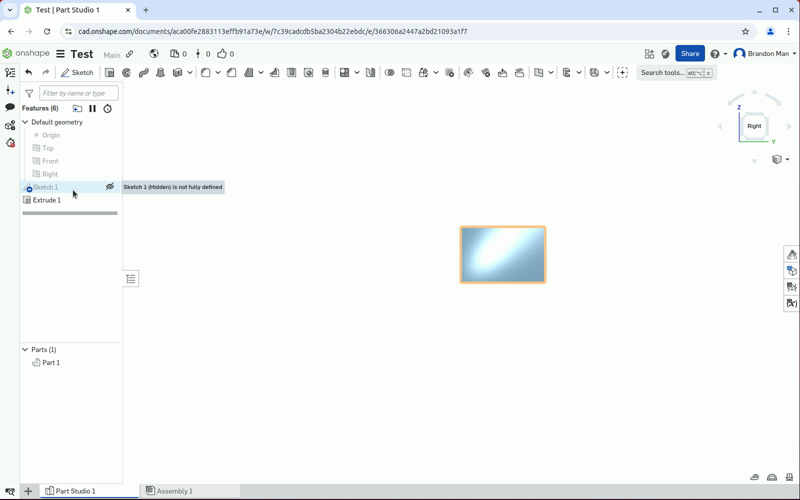
click(73, 189)
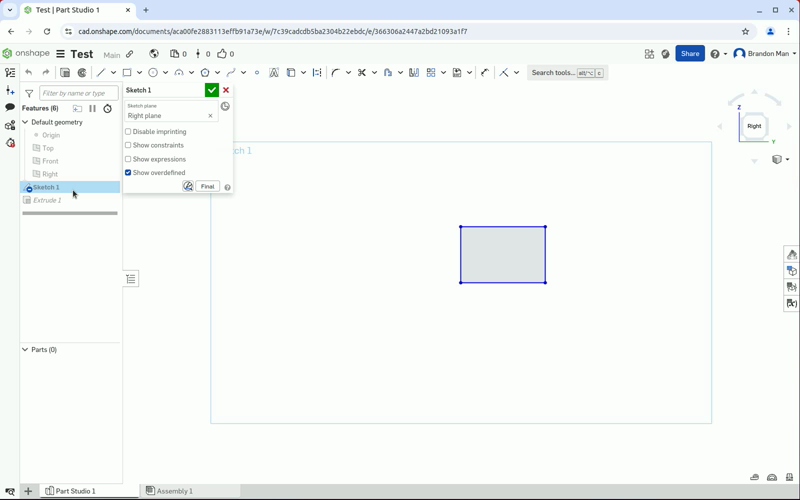
mouse_move(229, 92)
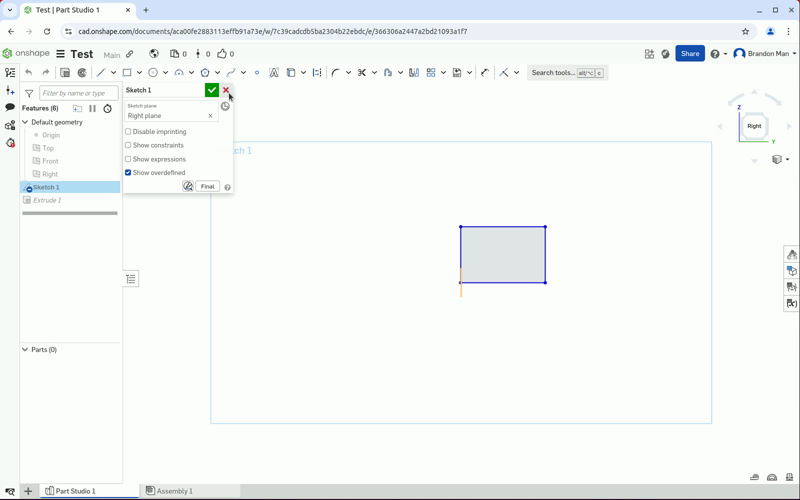
click(229, 92)
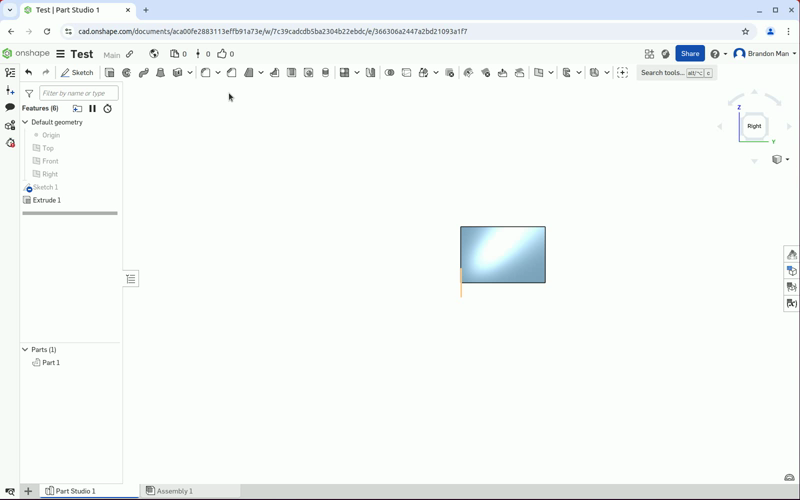
mouse_move(73, 352)
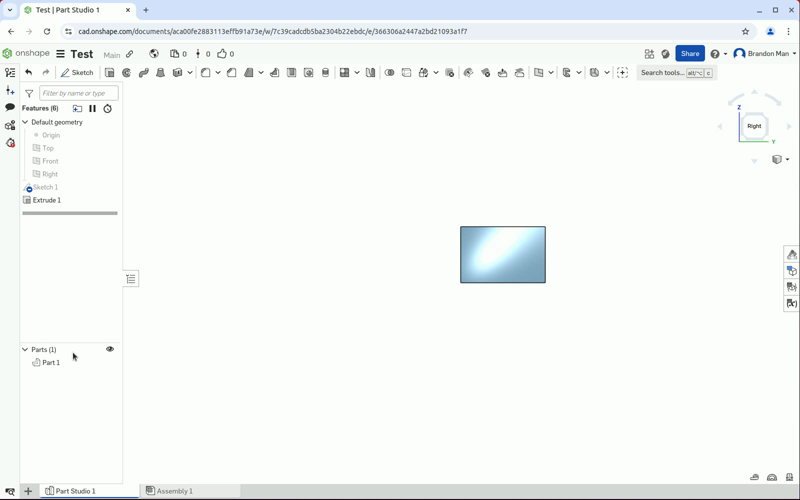
key(y)
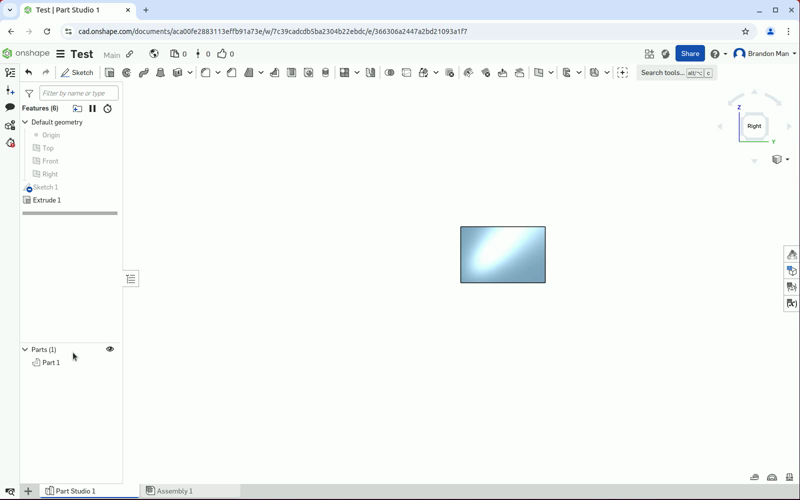
key(shift+p)
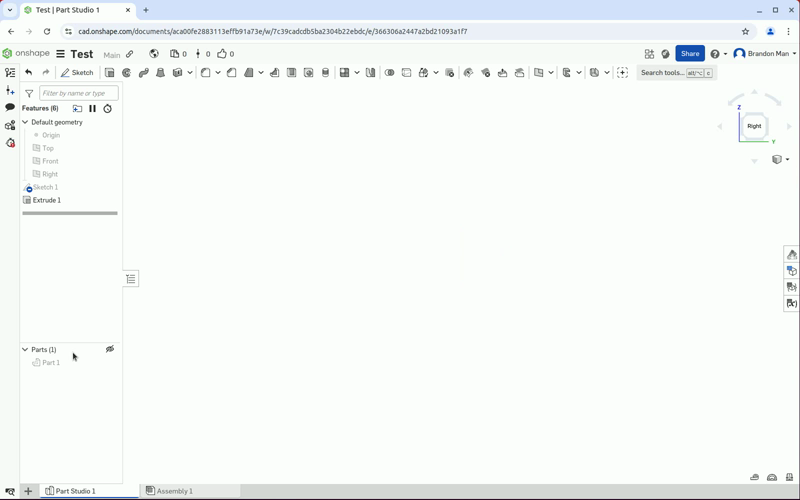
key(space)
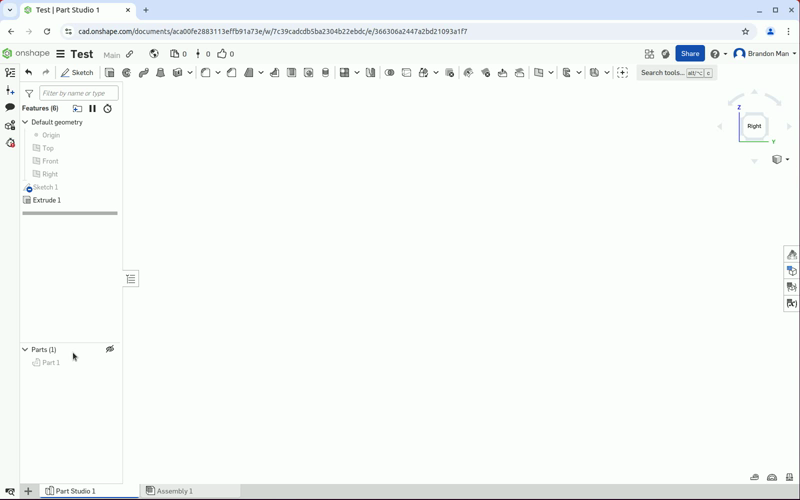
key_down(shift)
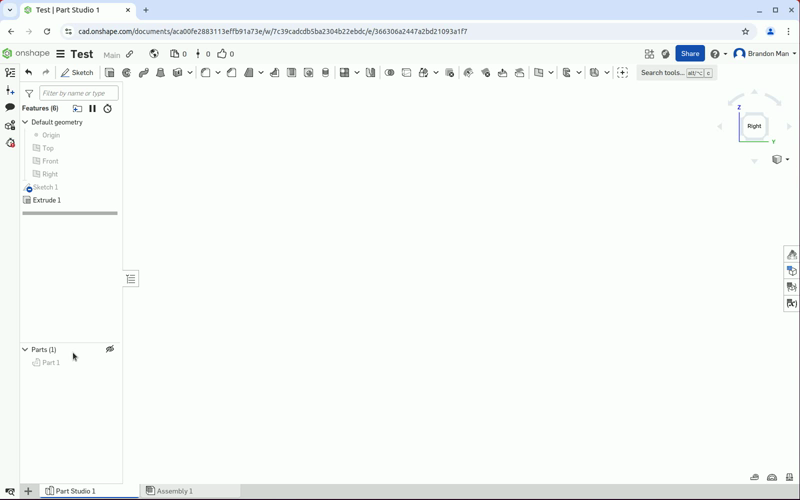
key(right)
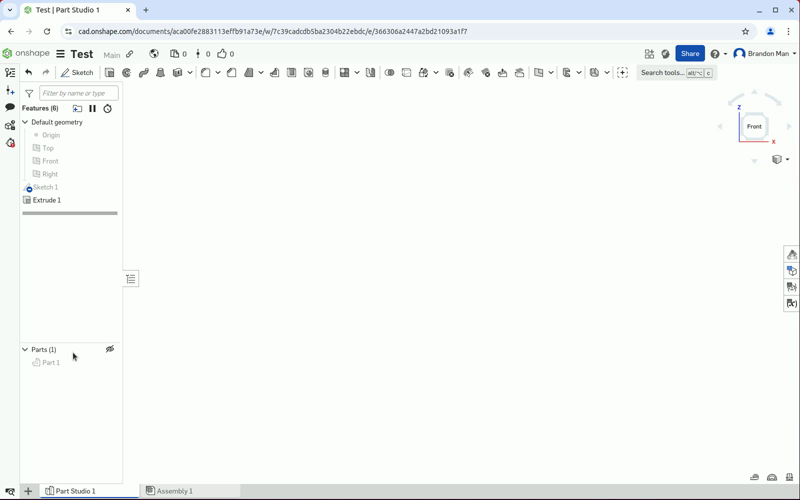
key_up(shift)
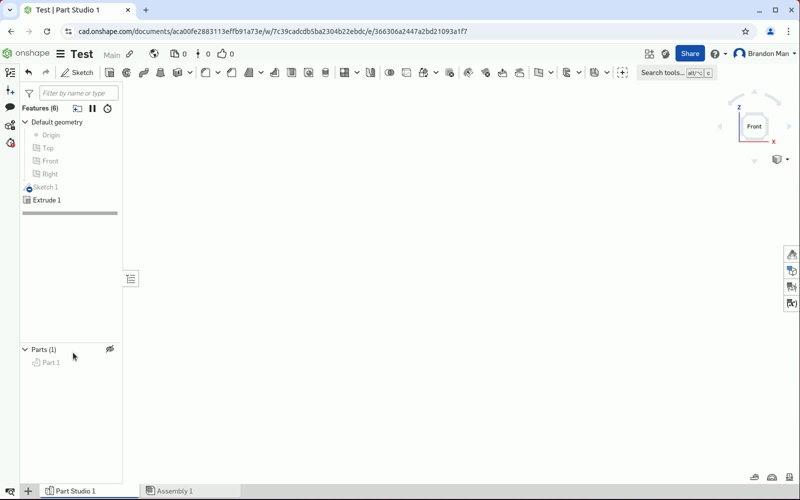
key(space)
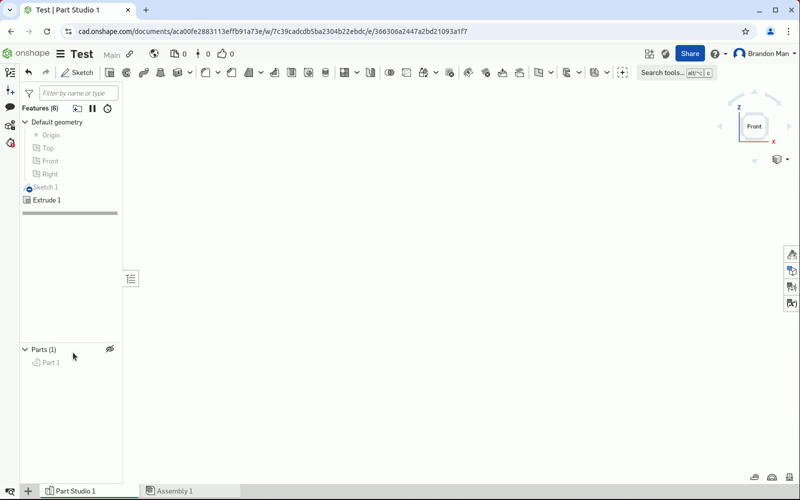
key_down(shift)
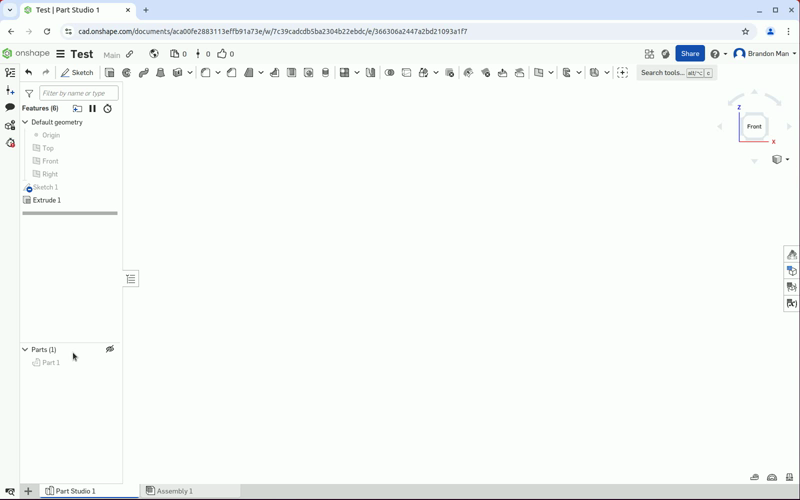
key(down)
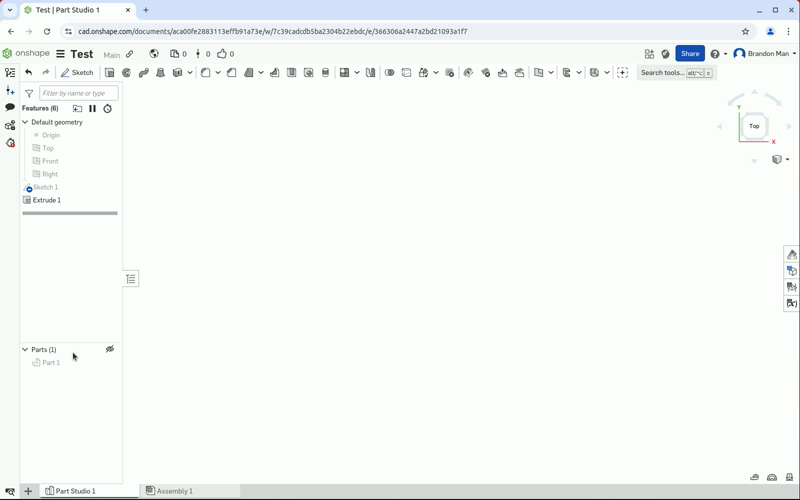
key_up(shift)
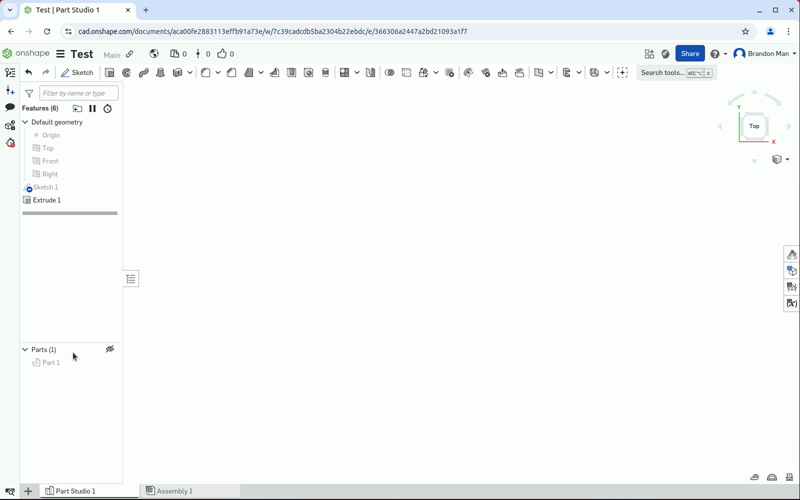
mouse_move(73, 352)
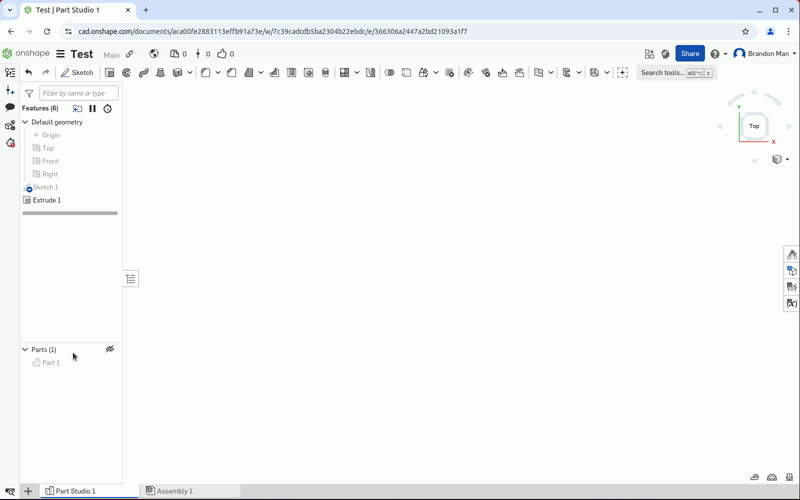
key(shift+y)
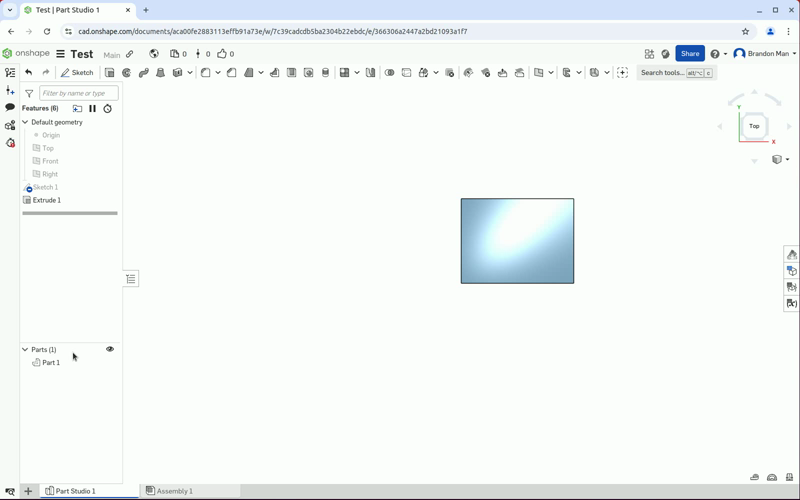
mouse_move(541, 75)
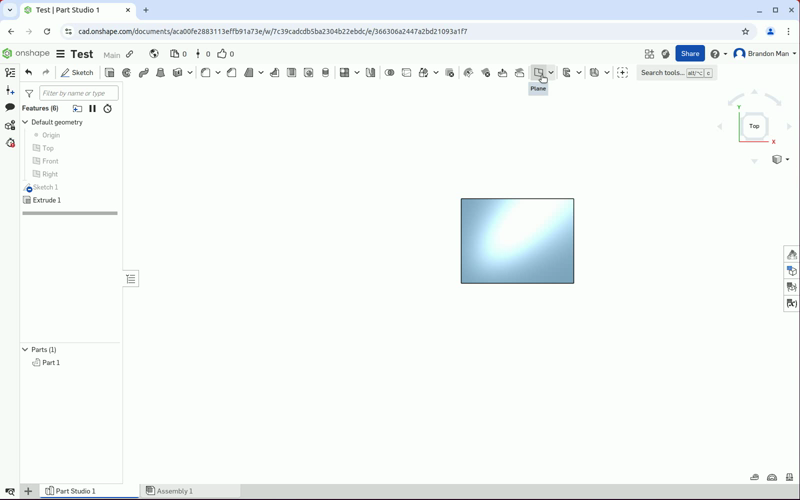
click(541, 75)
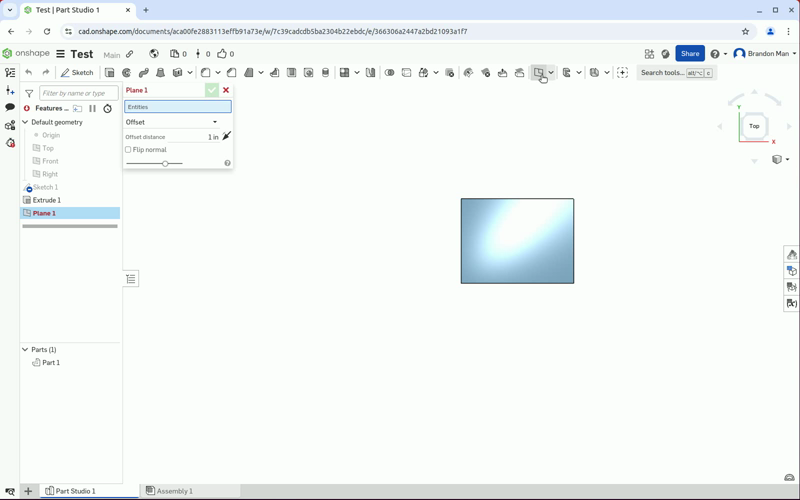
mouse_move(73, 150)
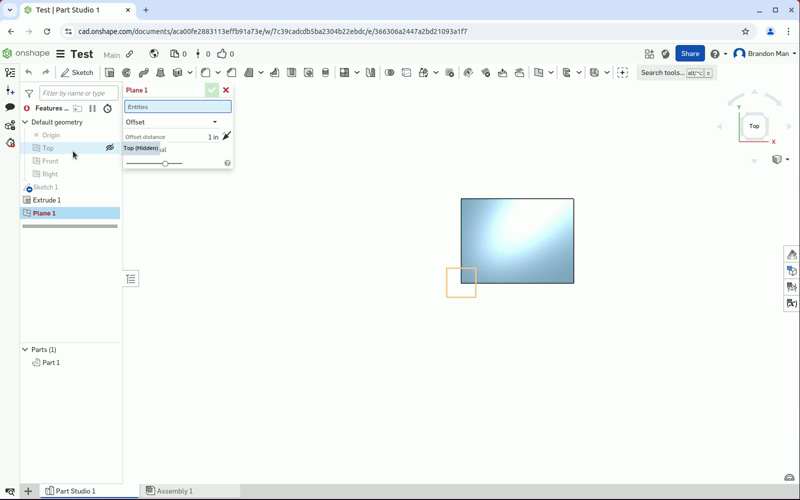
click(73, 150)
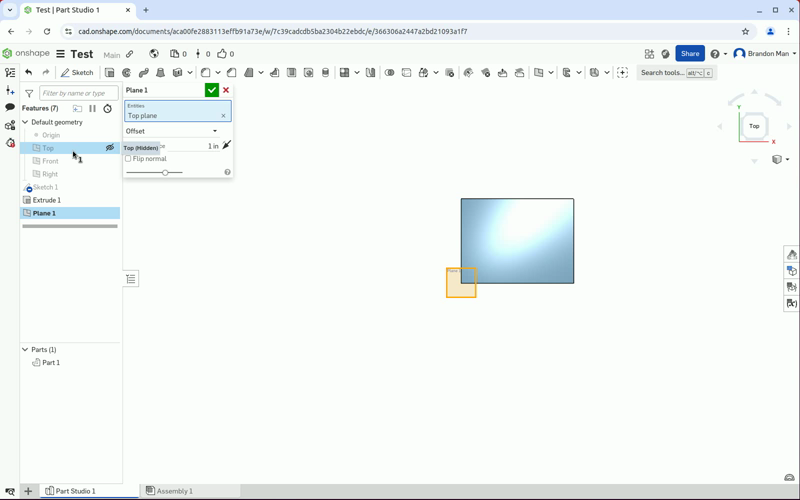
key(tab, 2)
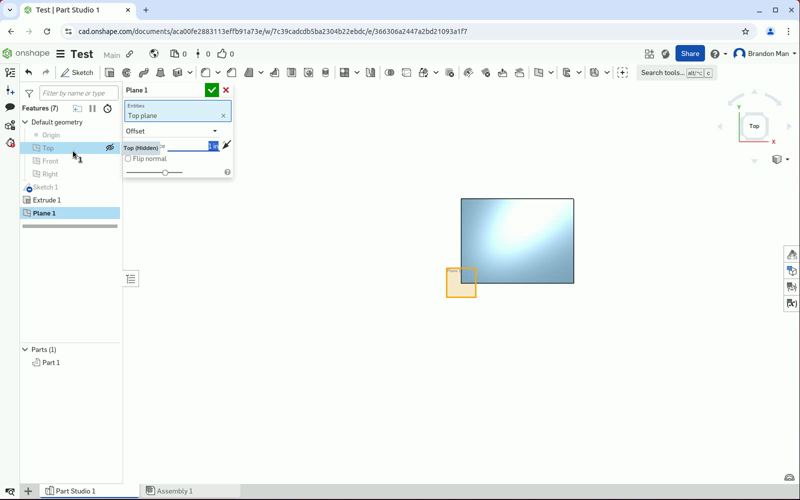
text(11.554)
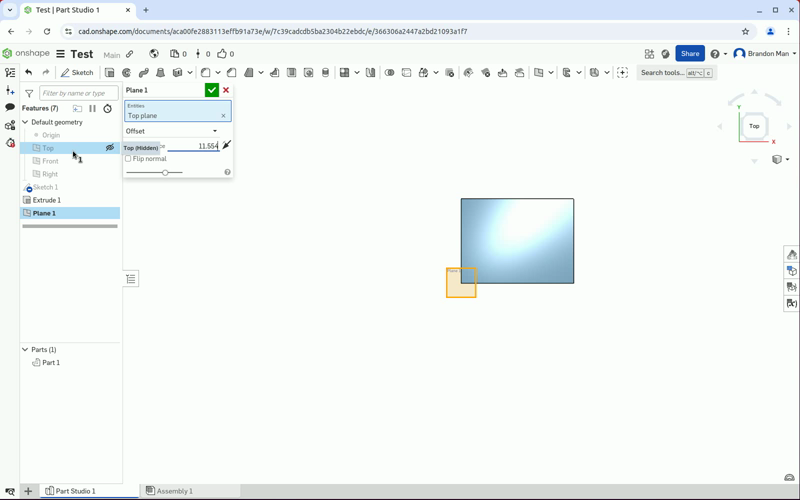
key(enter, 2)
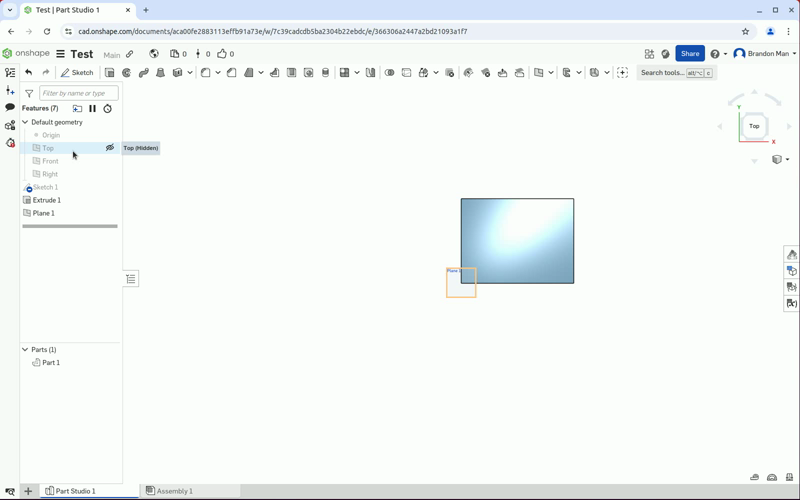
key(shift+s)
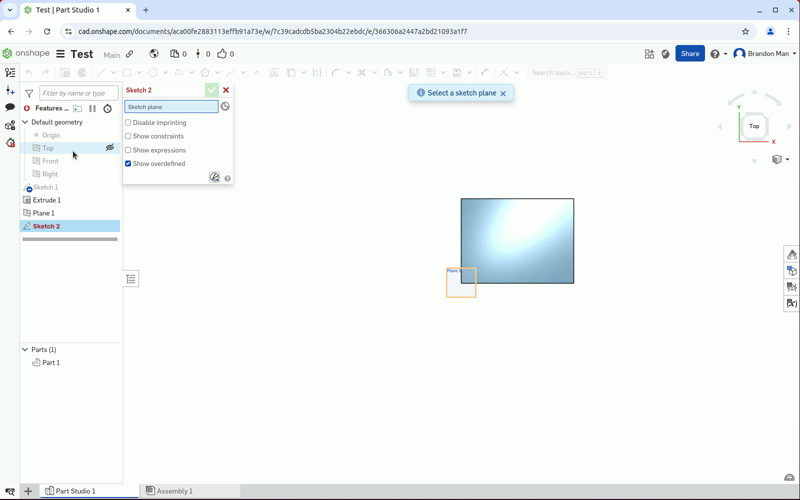
mouse_move(73, 215)
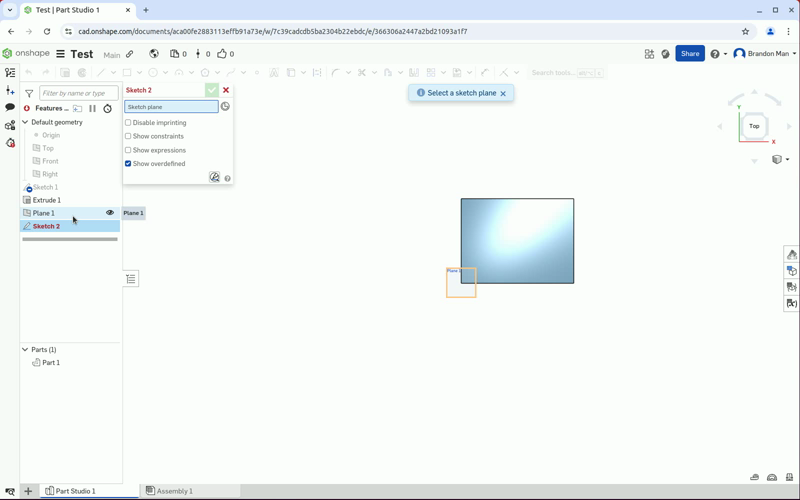
click(73, 215)
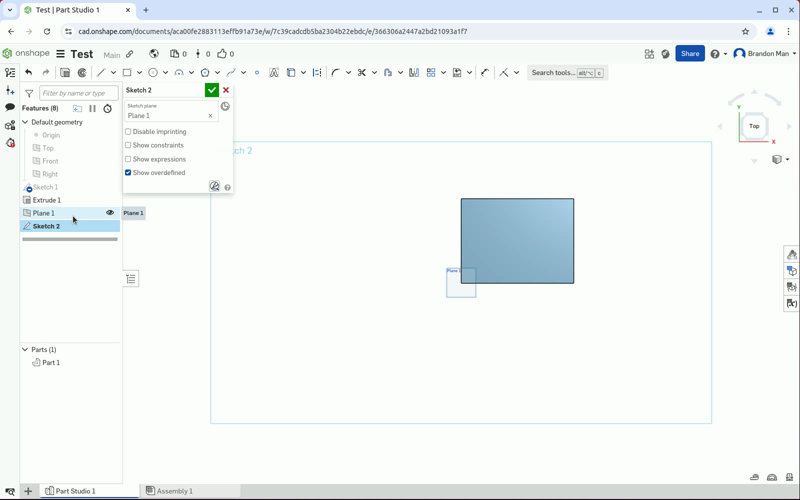
mouse_move(73, 352)
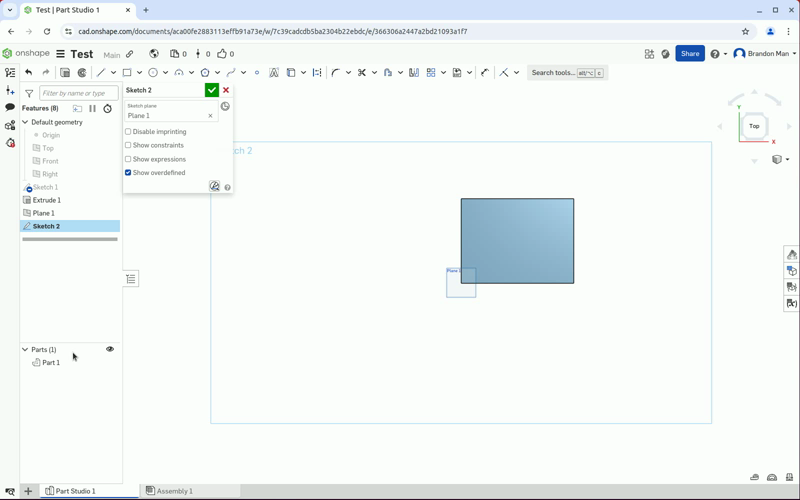
key(y)
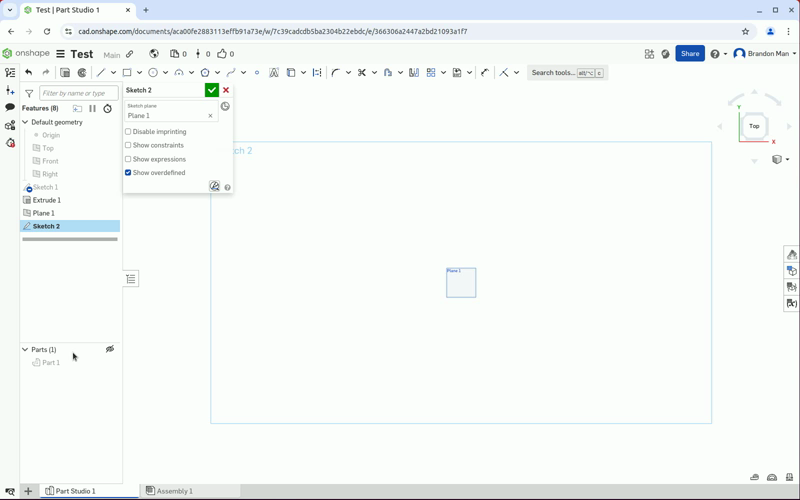
key(l)
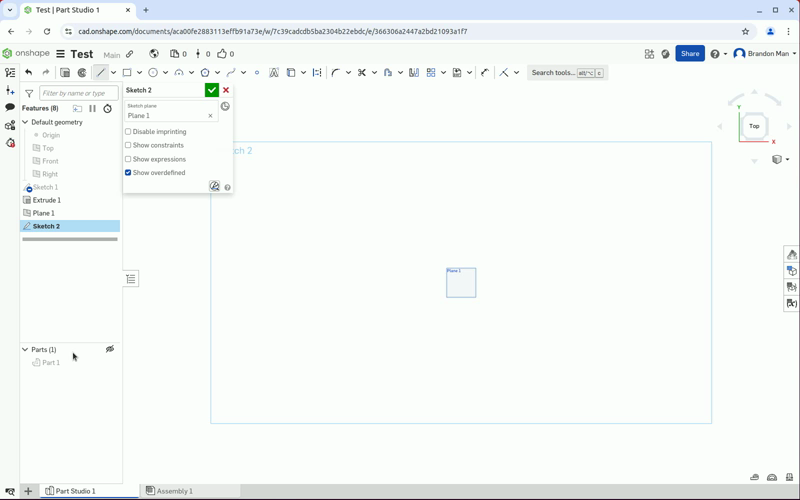
key_down(shift)
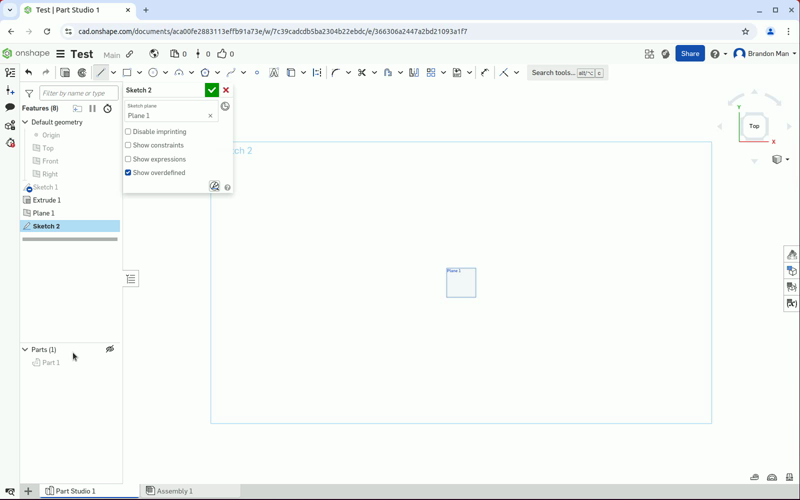
mouse_move(474, 282)
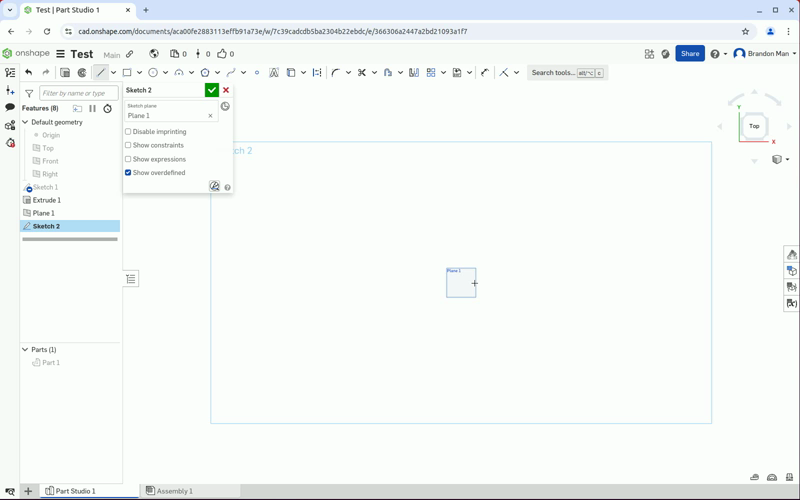
click(474, 282)
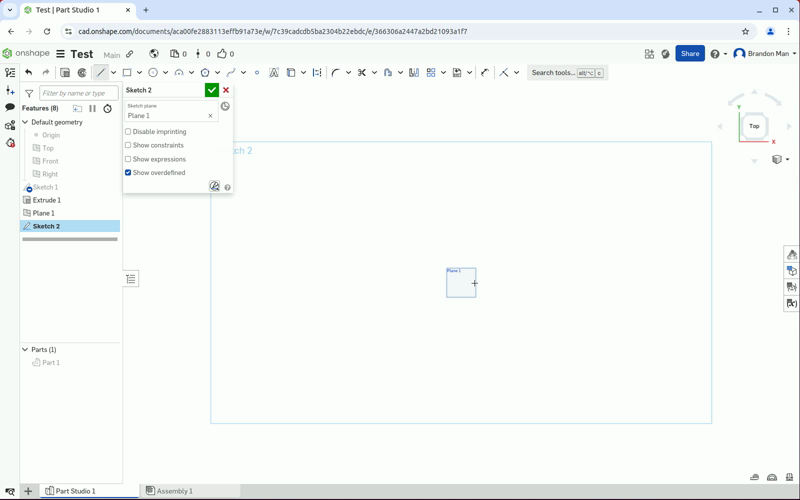
key_up(shift)
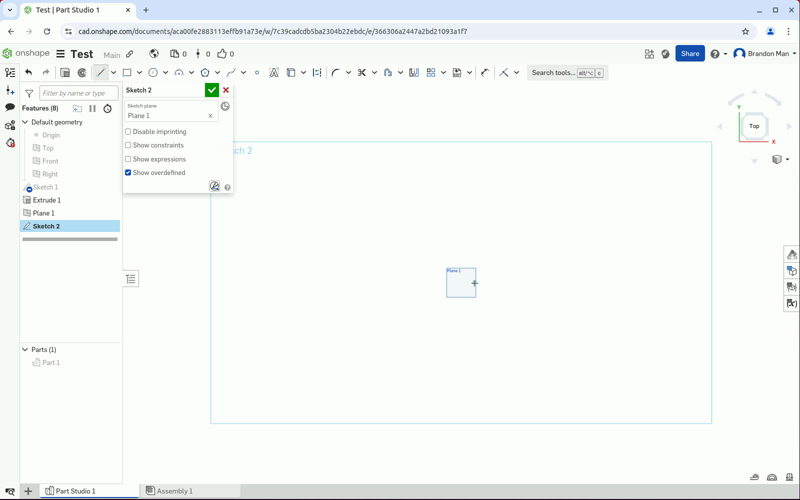
key_down(shift)
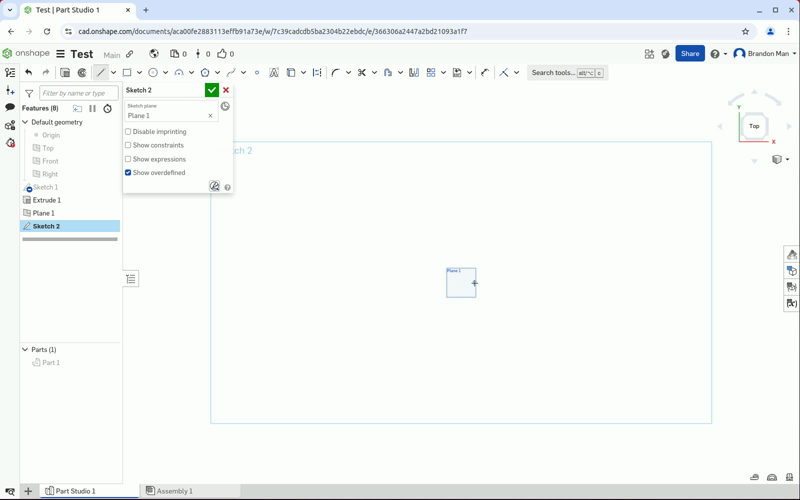
mouse_move(545, 282)
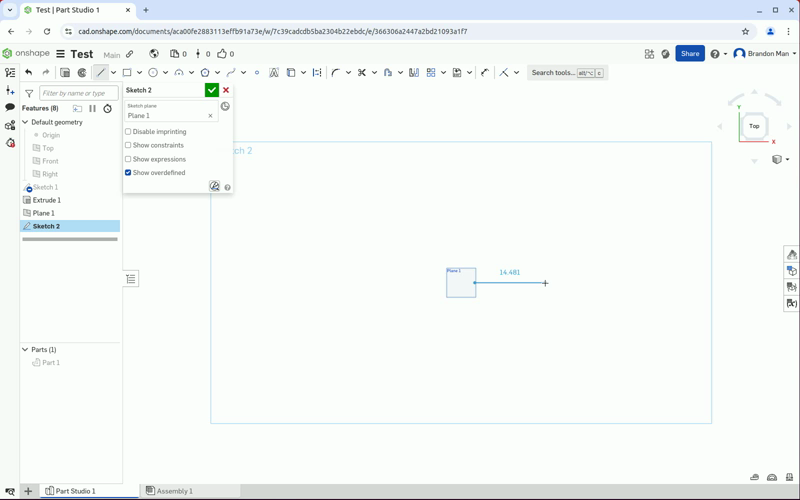
click(545, 282)
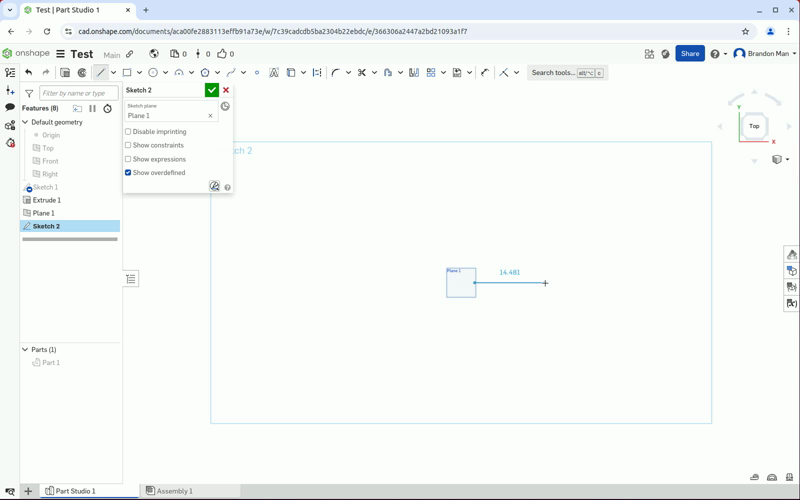
key_up(shift)
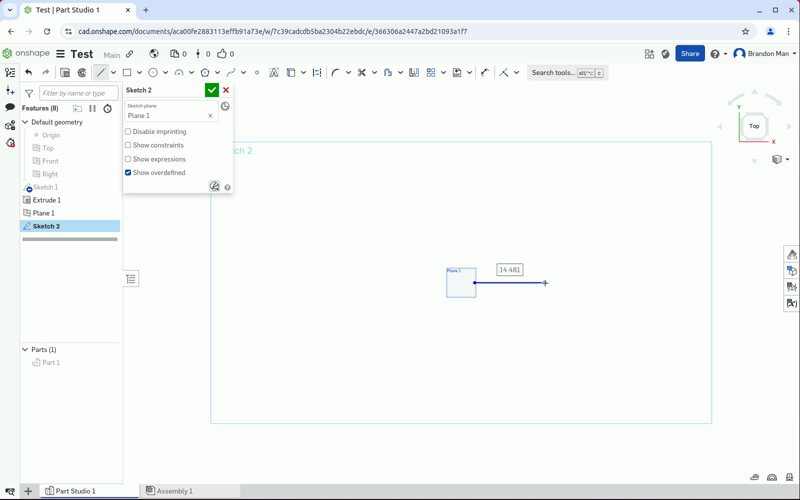
key_down(shift)
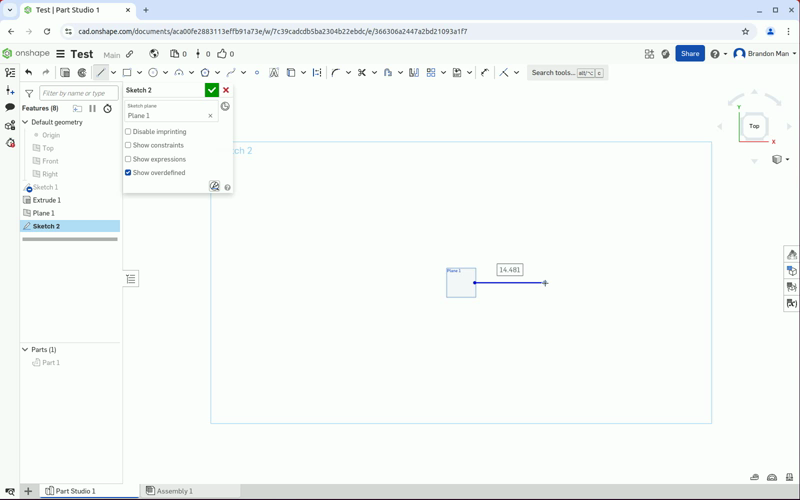
mouse_move(575, 282)
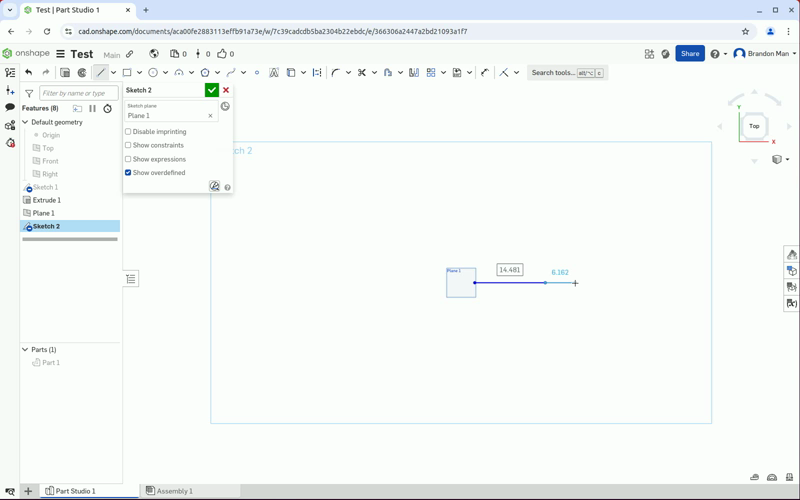
mouse_move(573, 240)
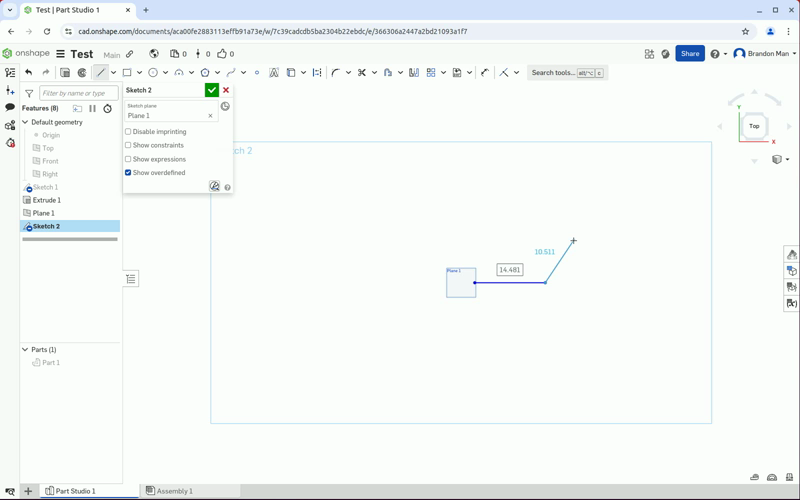
click(573, 240)
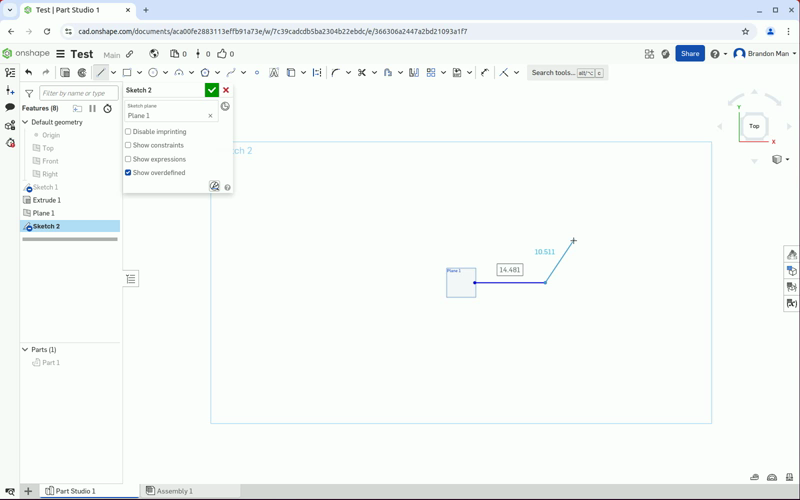
key_up(shift)
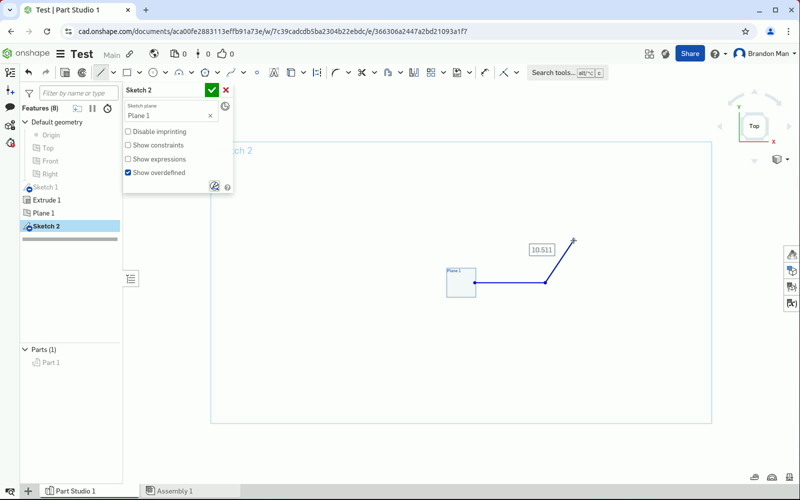
key_down(shift)
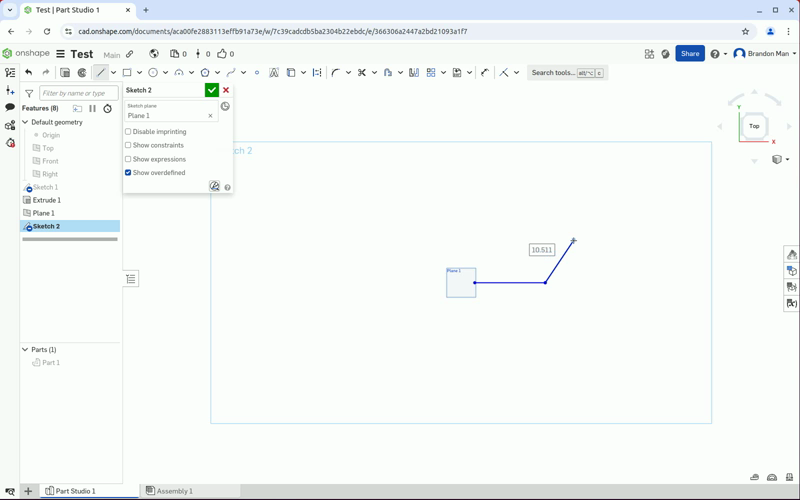
mouse_move(589, 240)
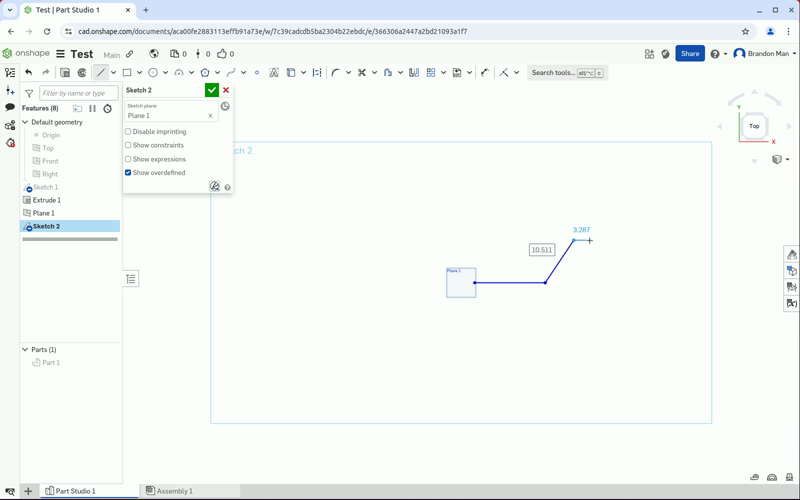
mouse_move(573, 198)
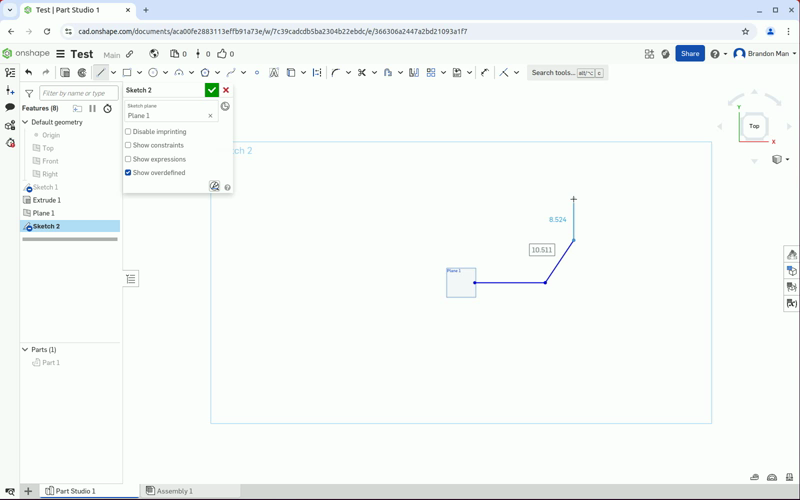
click(573, 198)
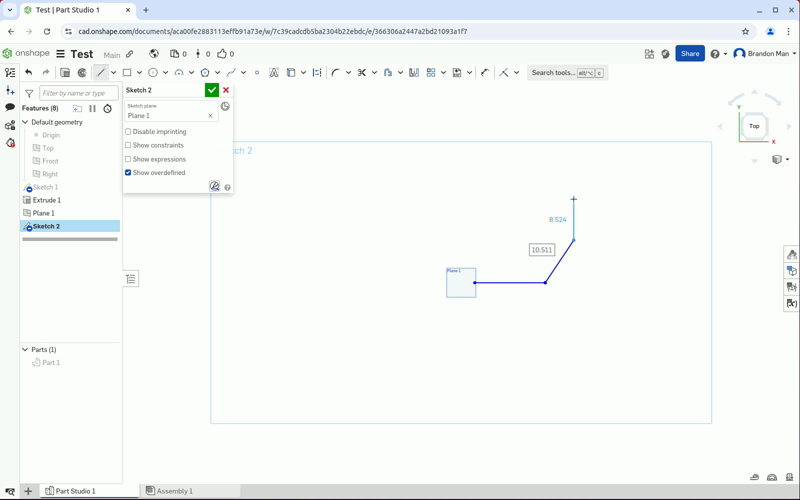
key_up(shift)
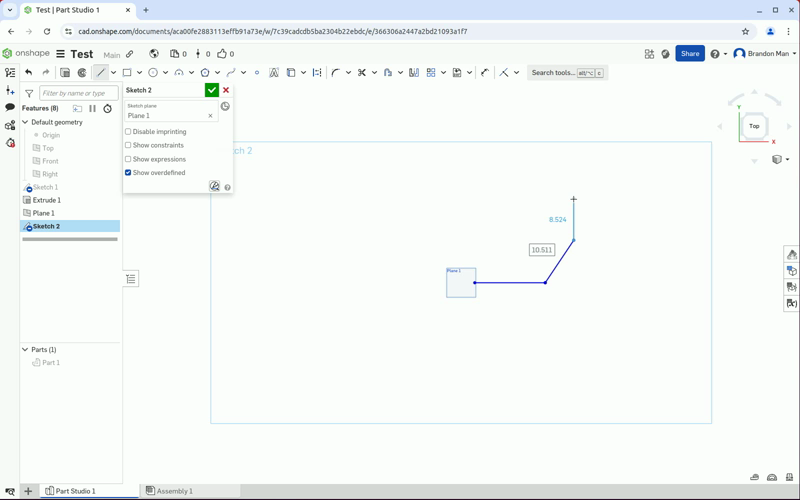
key_down(shift)
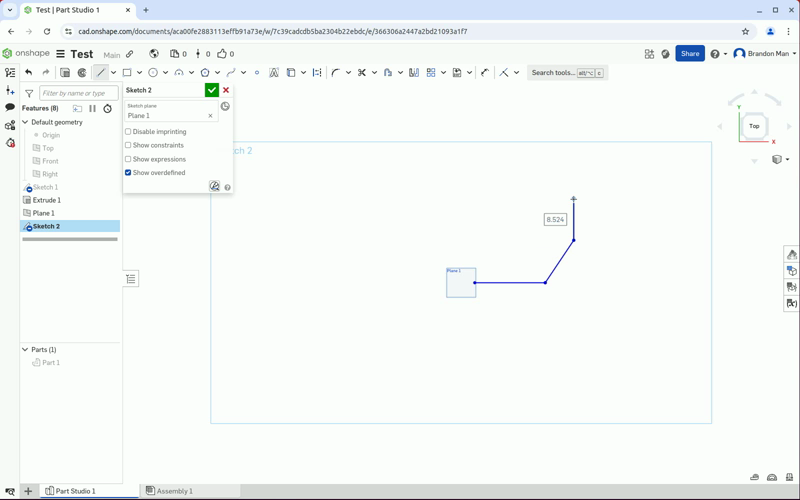
mouse_move(589, 198)
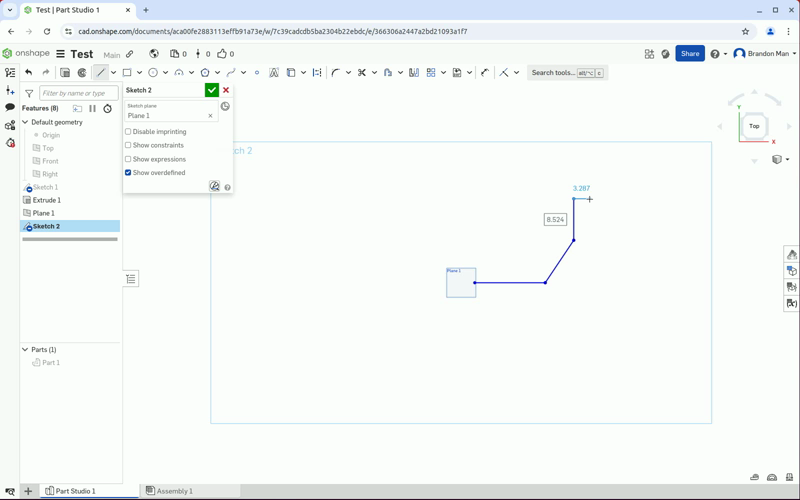
mouse_move(531, 198)
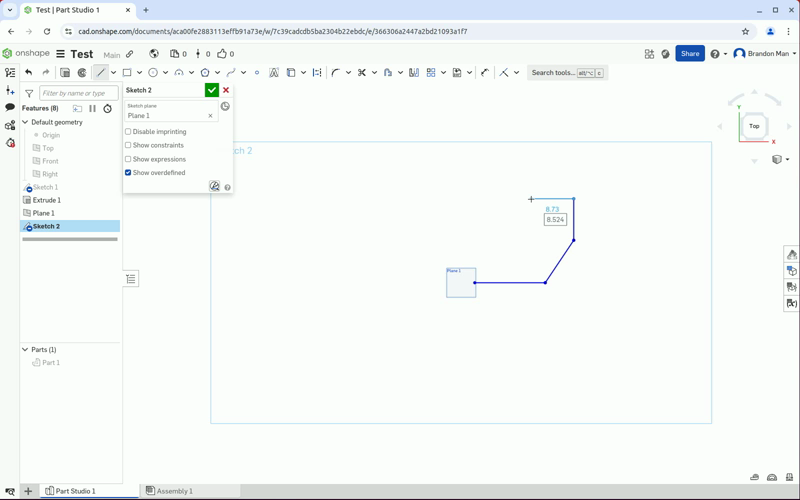
click(531, 198)
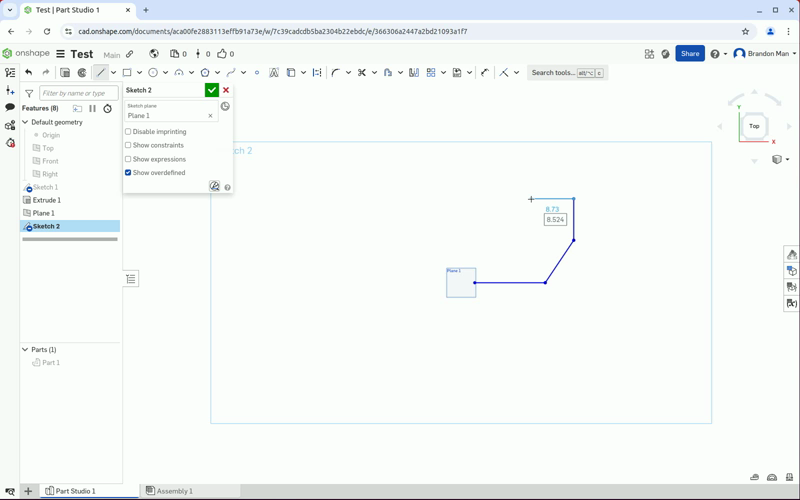
key_up(shift)
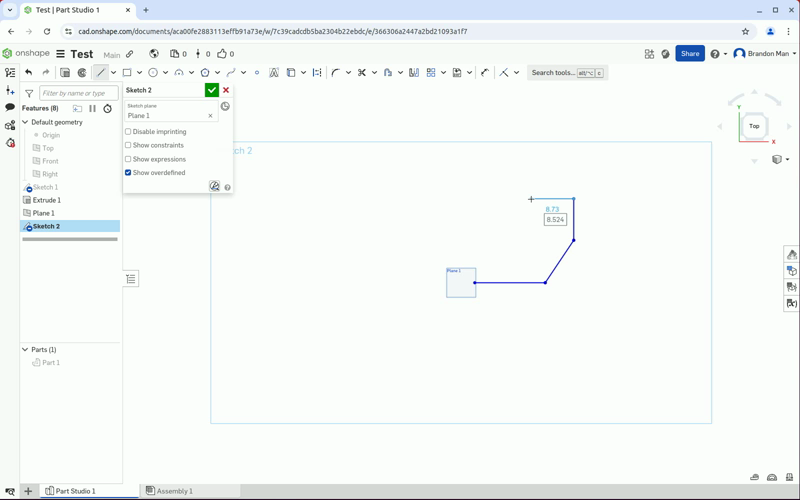
key_down(shift)
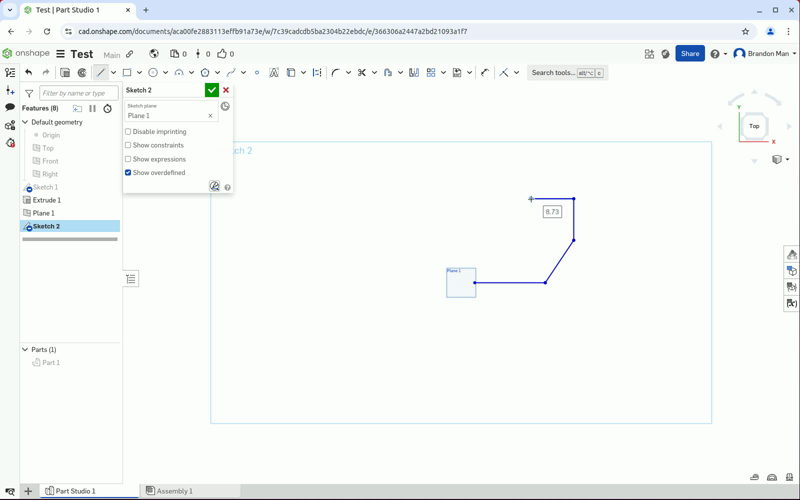
mouse_move(474, 282)
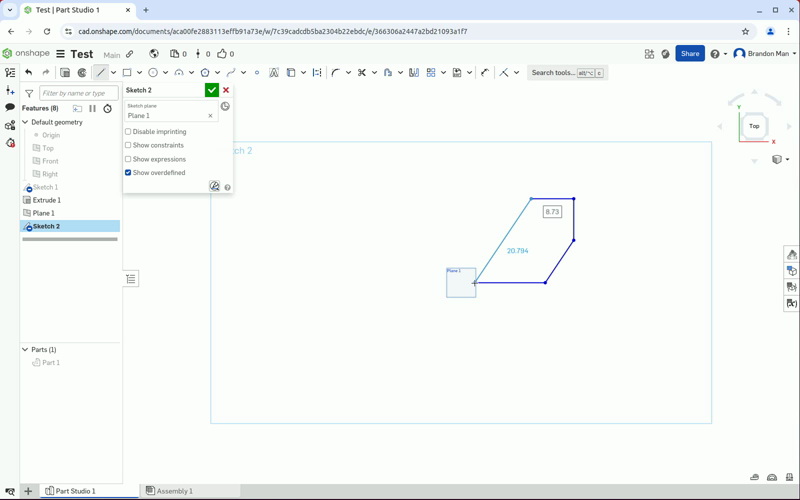
key_up(shift)
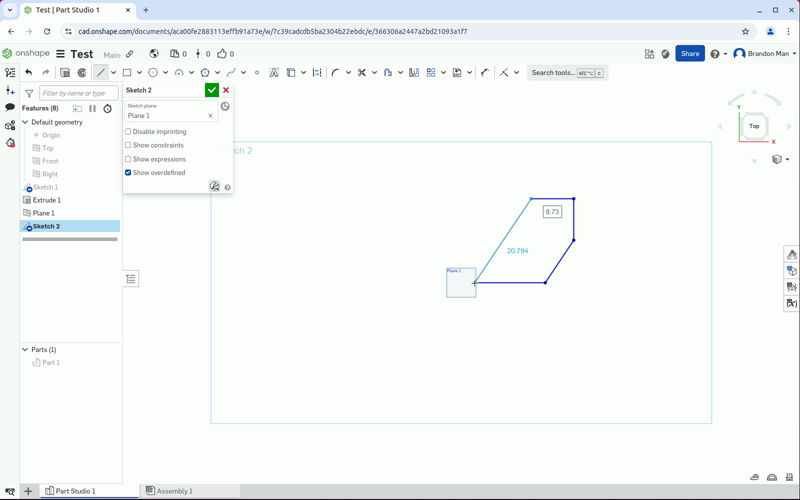
click(474, 282)
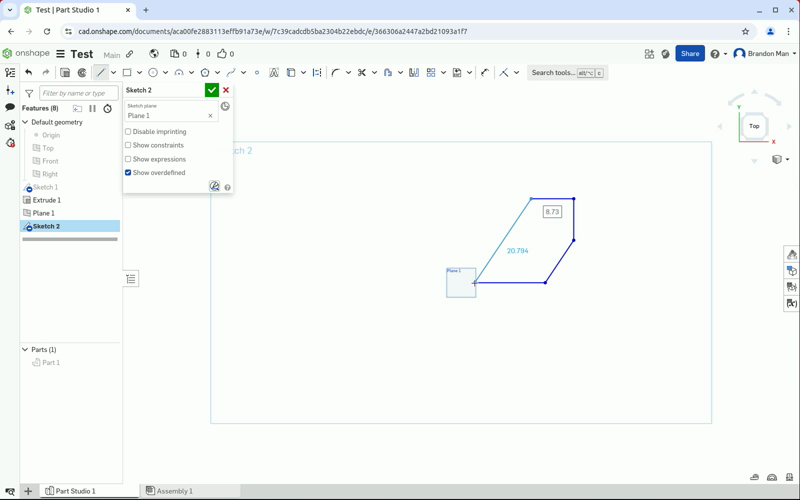
key(esc)
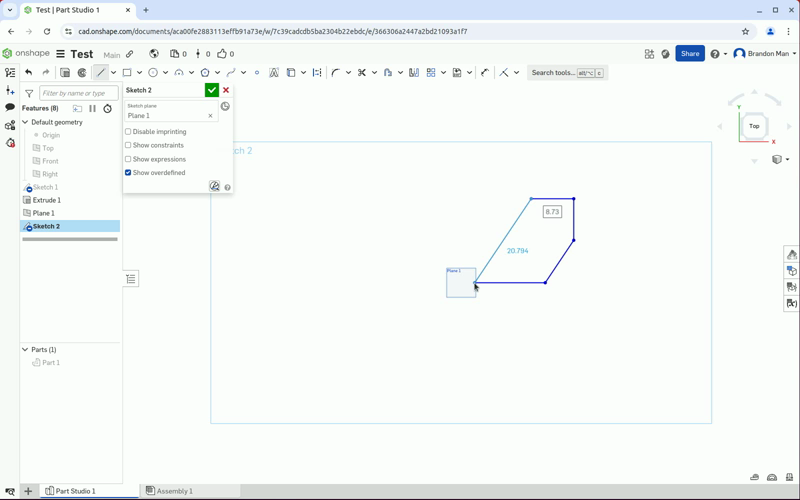
mouse_move(504, 247)
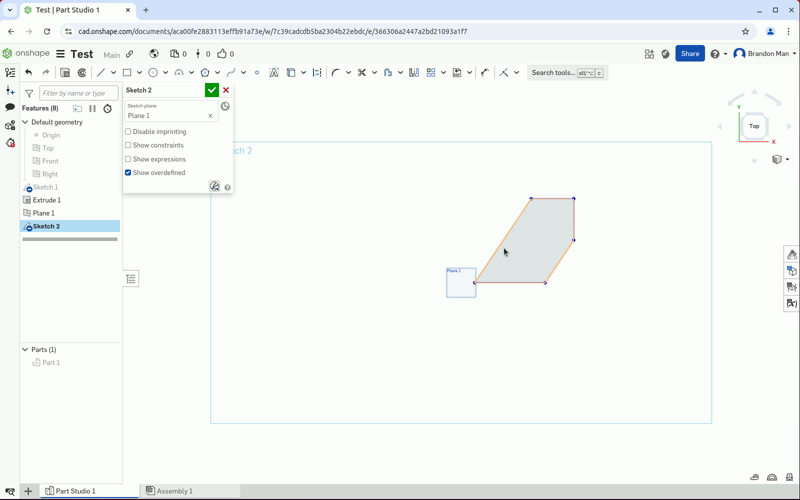
click(504, 247)
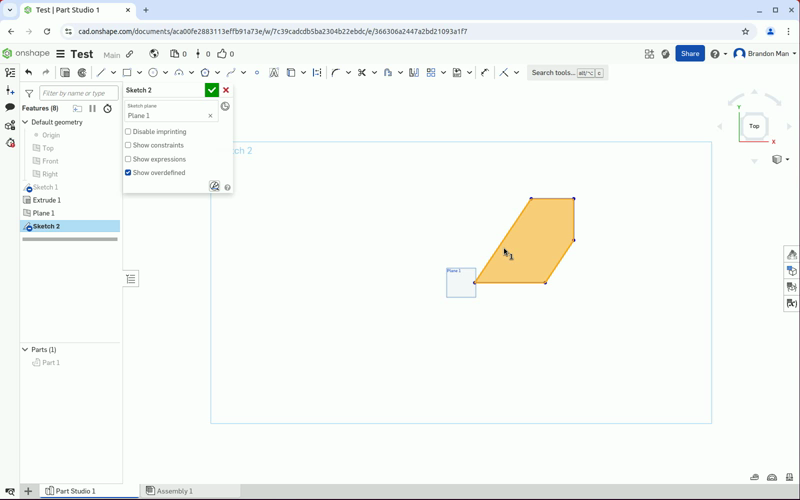
mouse_move(73, 352)
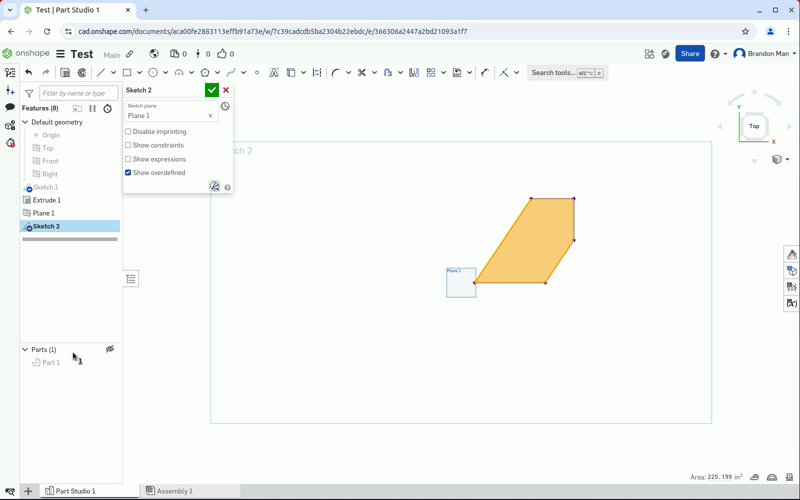
key(shift+y)
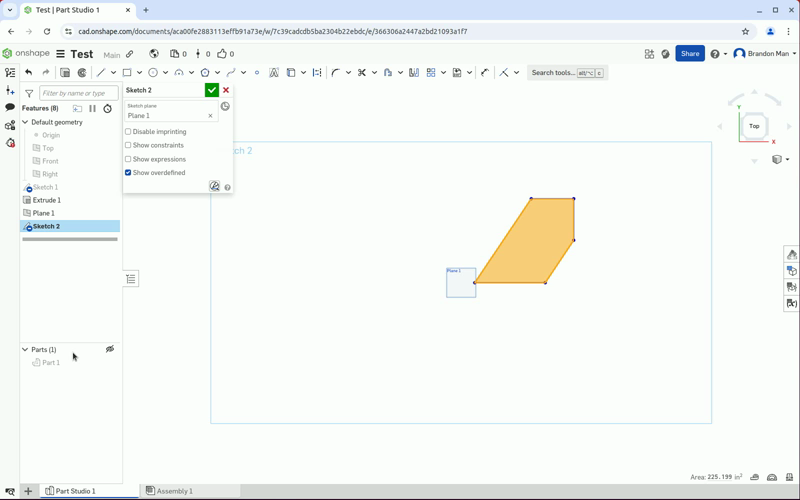
key(shift+e)
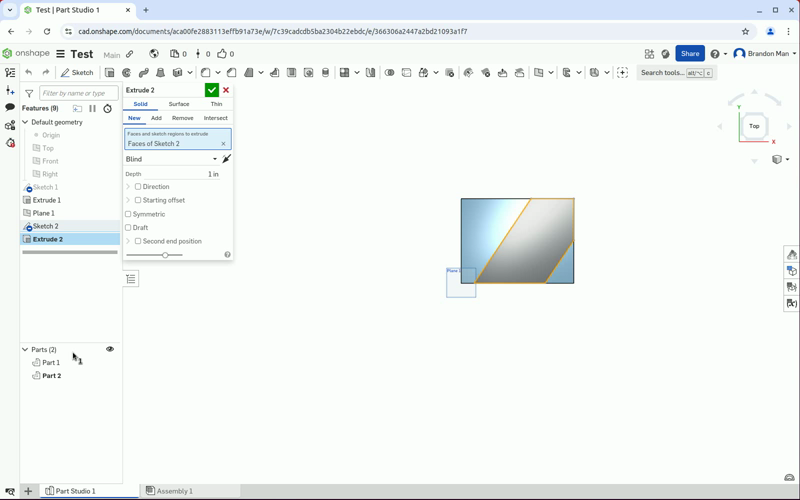
mouse_move(143, 106)
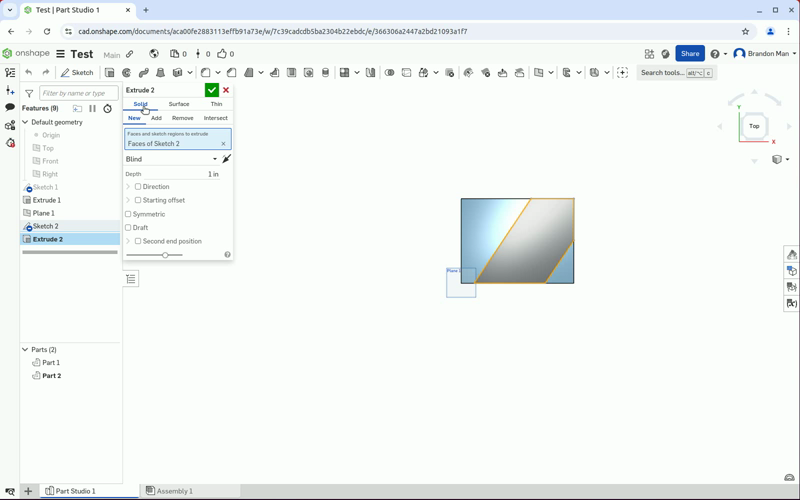
click(143, 106)
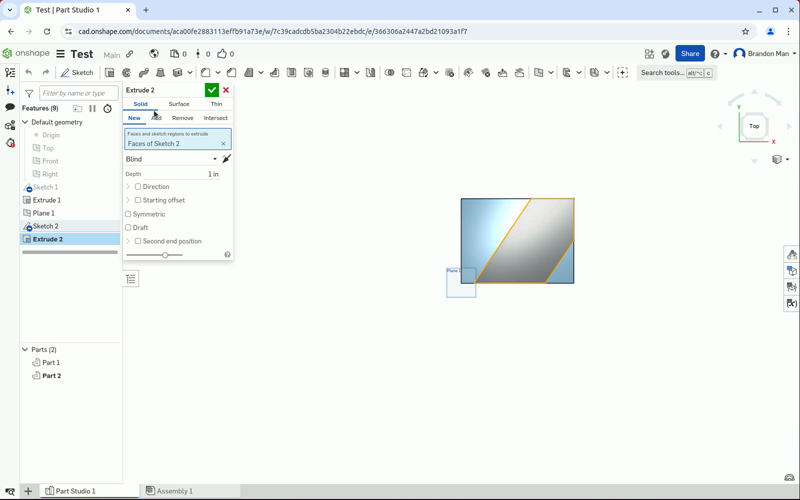
mouse_move(186, 120)
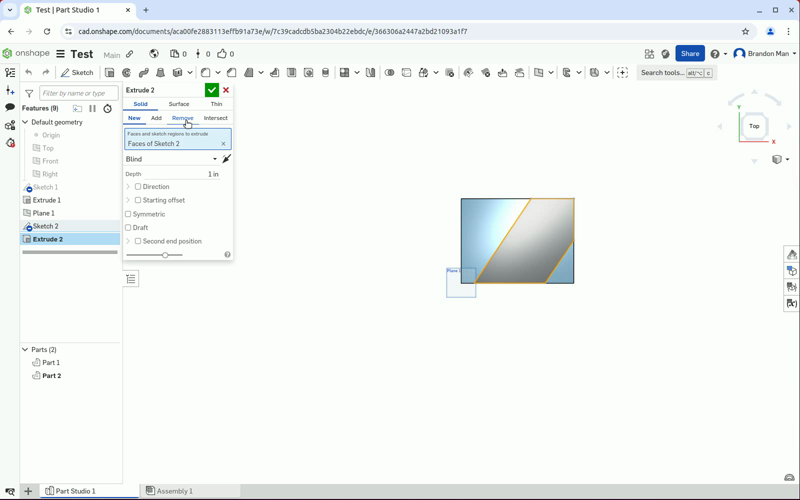
click(186, 120)
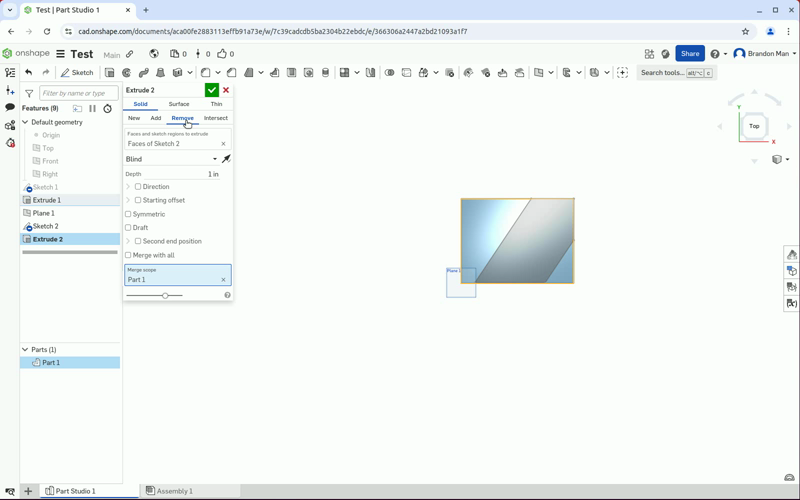
key(tab, 4)
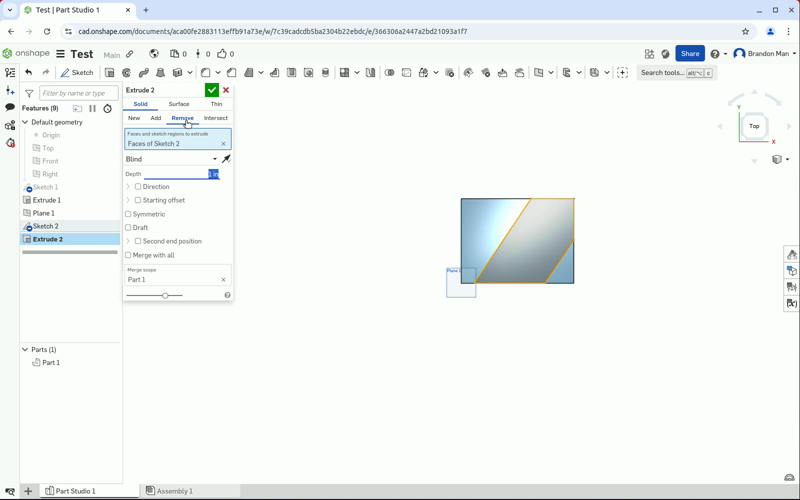
text(-11.554)
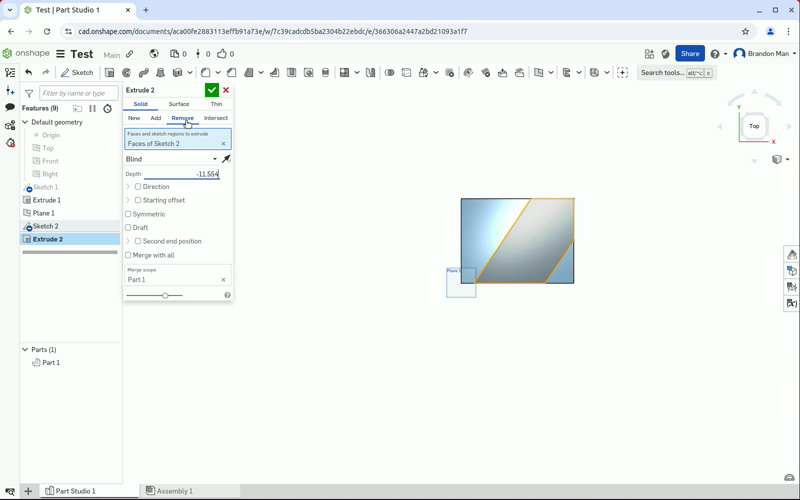
key(tab, 6)
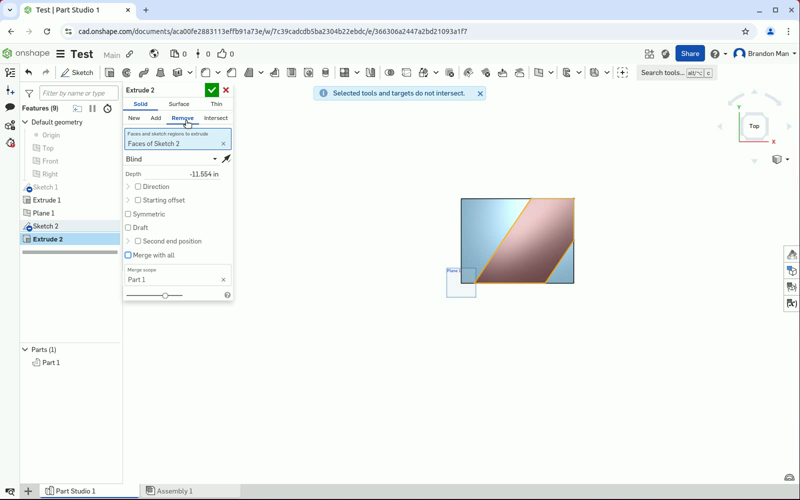
key(space)
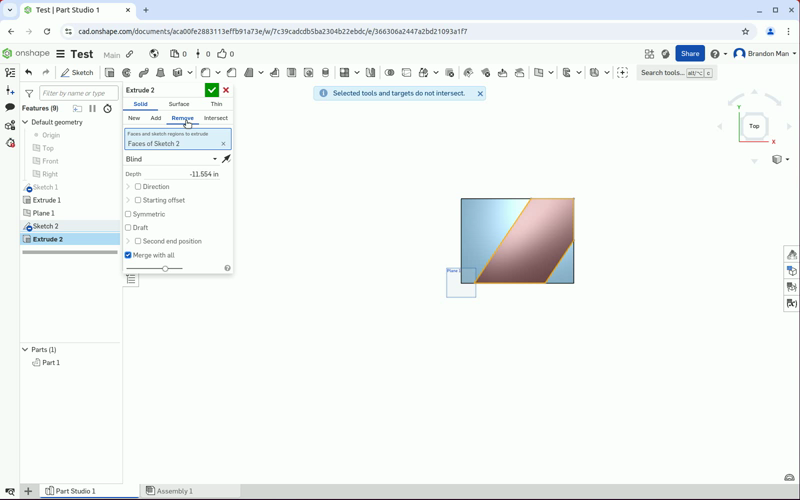
key(enter)
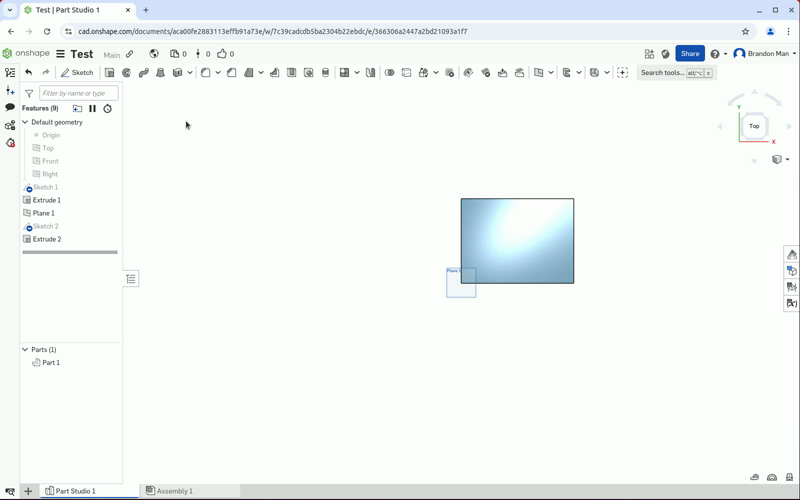
key(shift+h)
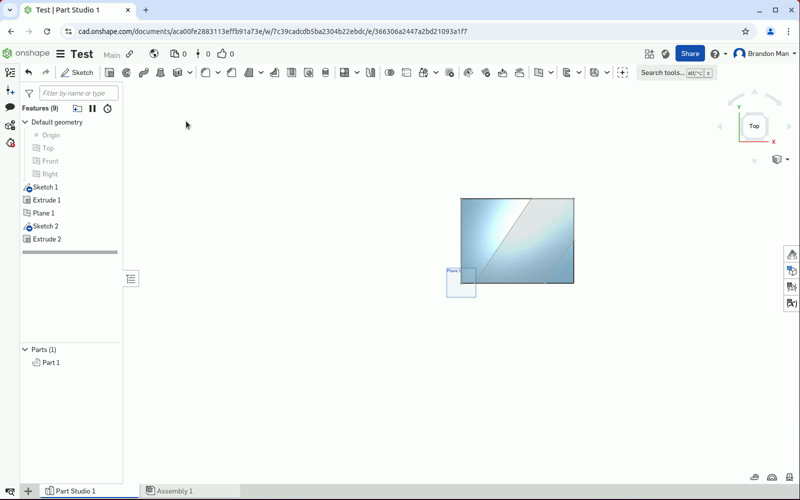
key(shift+h)
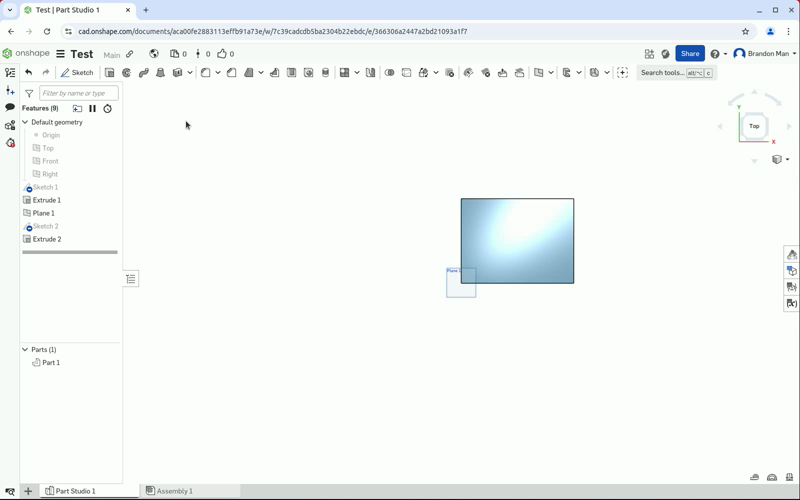
mouse_move(73, 189)
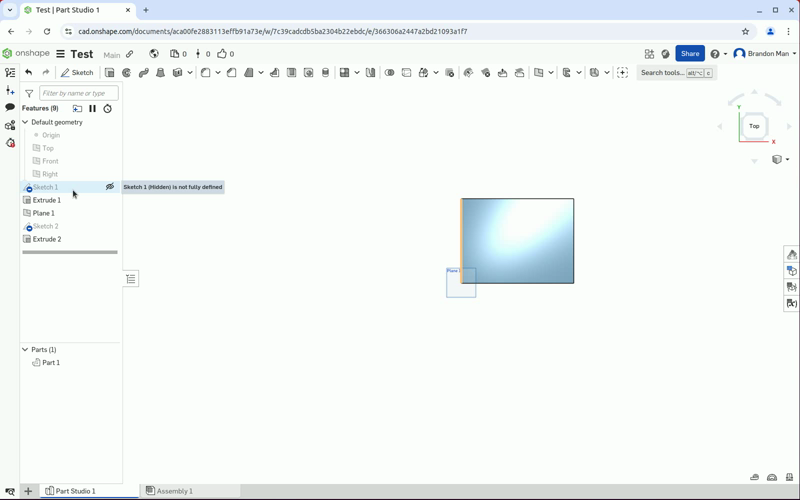
click(73, 189)
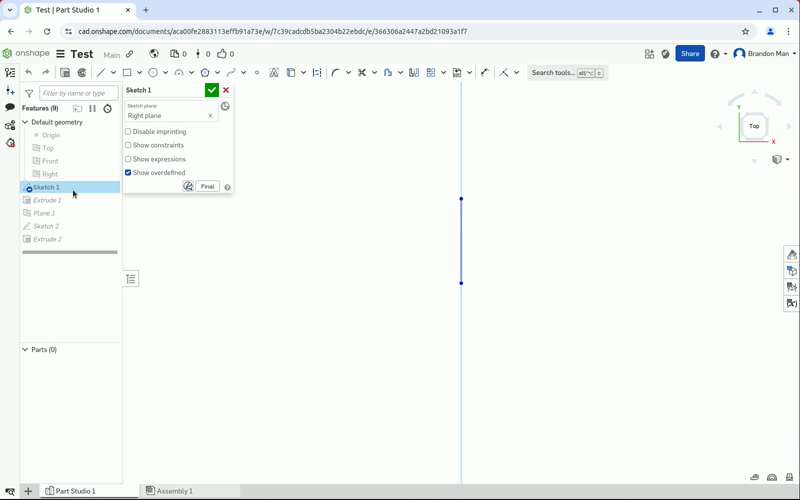
mouse_move(229, 92)
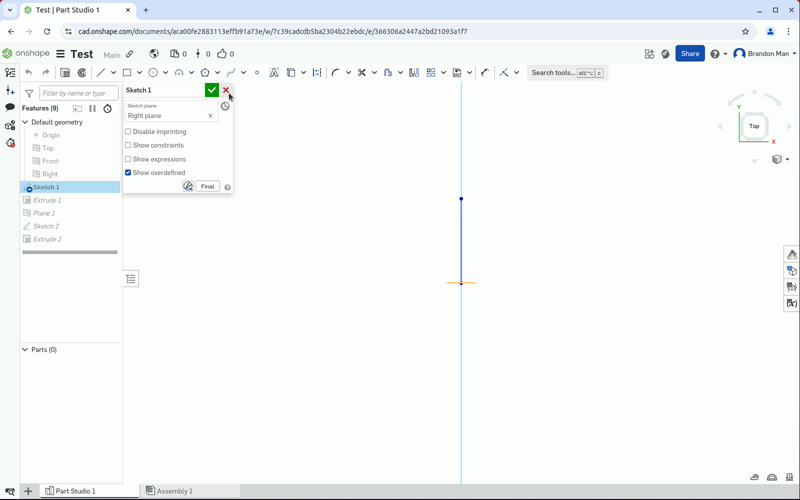
click(229, 92)
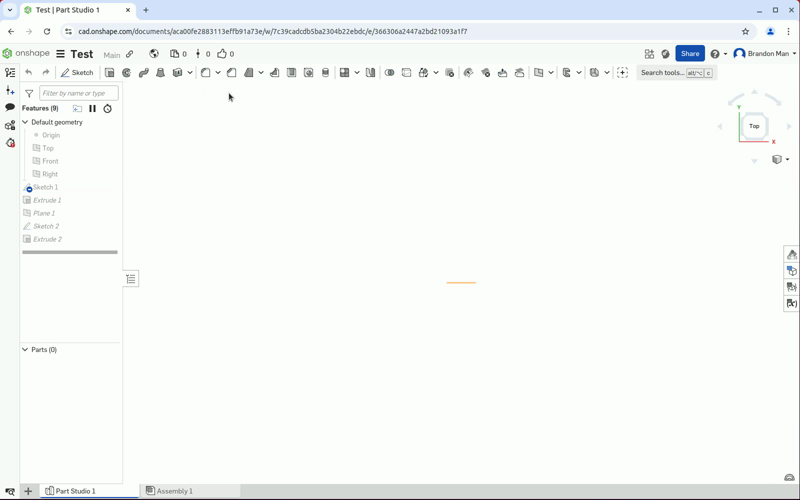
key(shift+s)
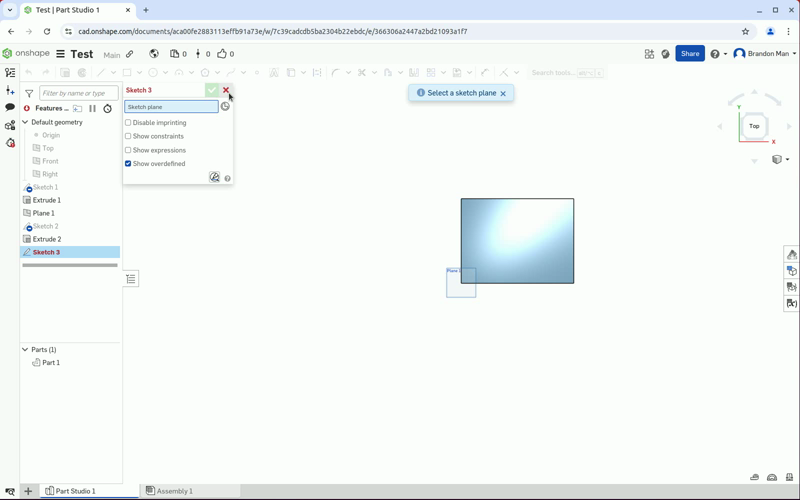
mouse_move(73, 215)
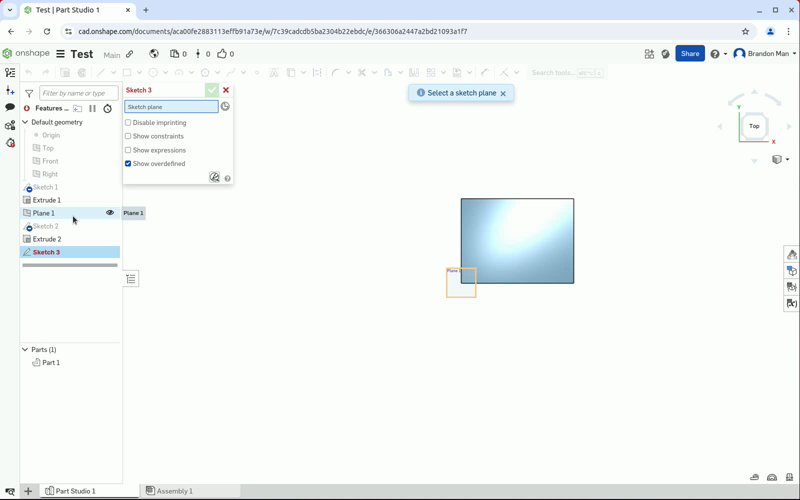
click(73, 215)
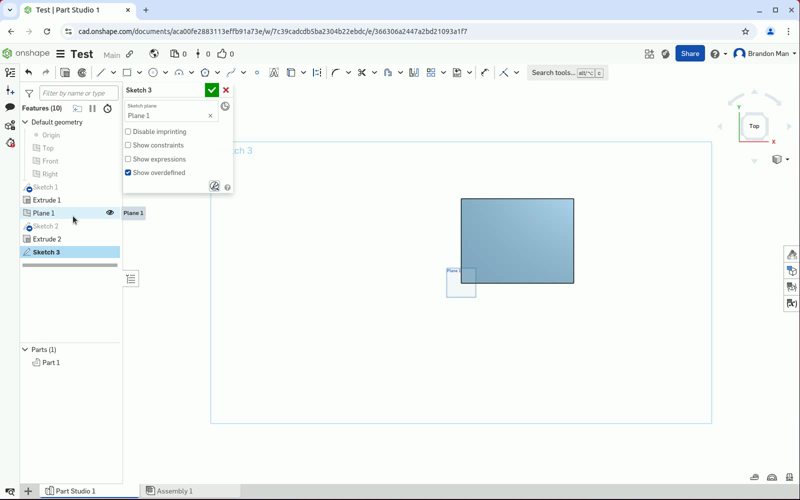
mouse_move(73, 352)
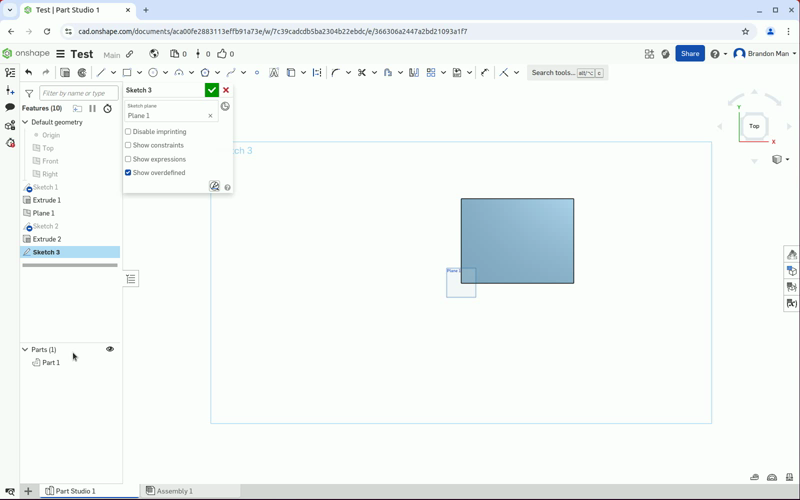
key(y)
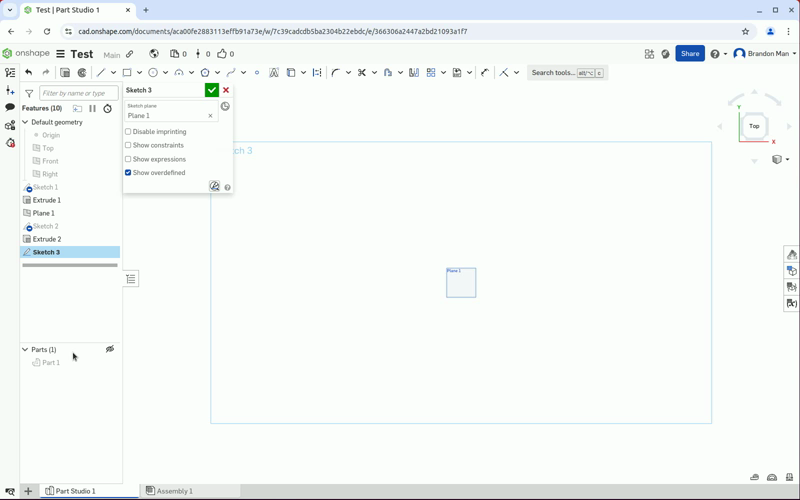
key(l)
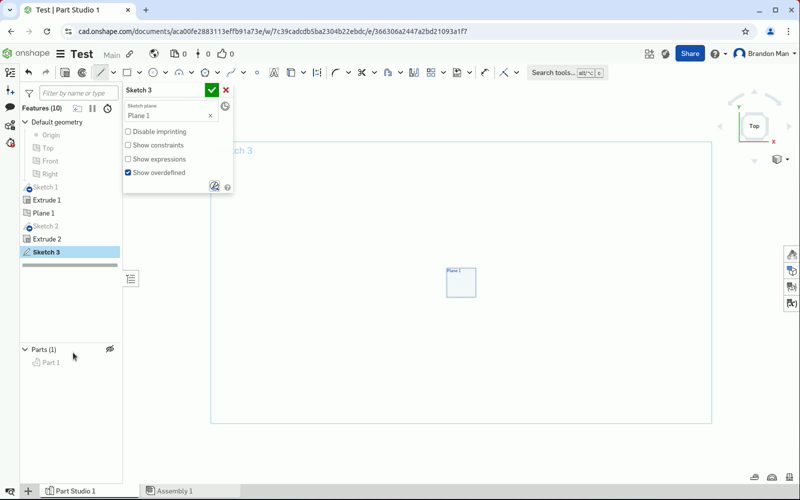
key_down(shift)
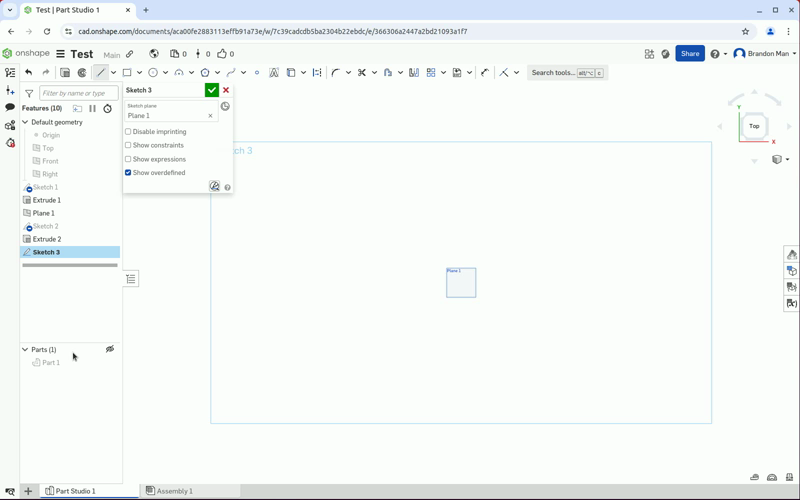
mouse_move(474, 282)
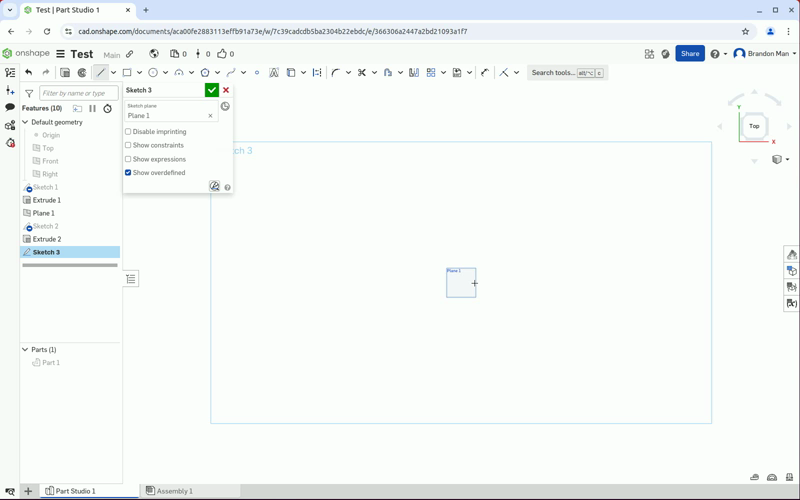
click(474, 282)
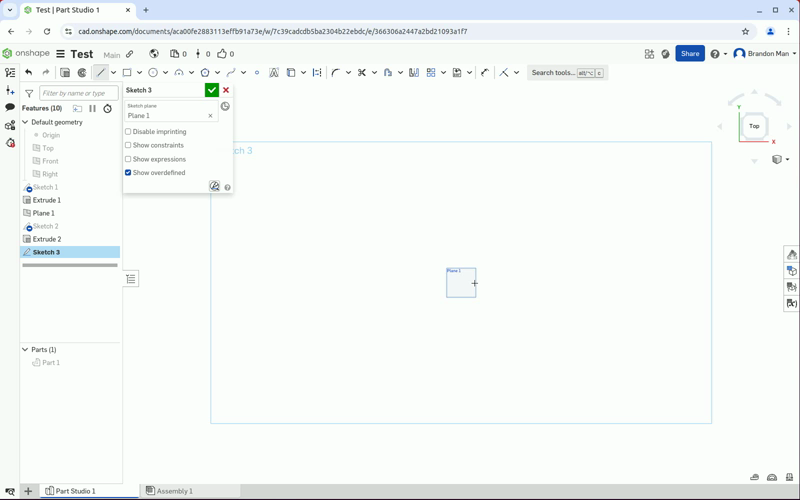
key_up(shift)
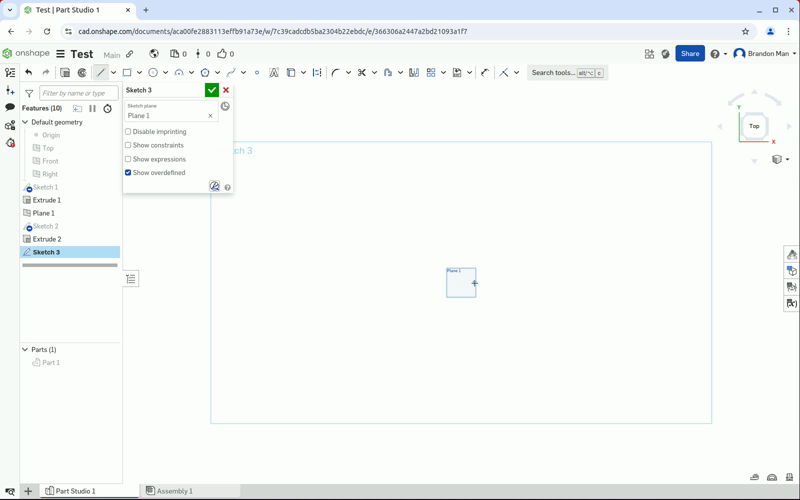
key_down(shift)
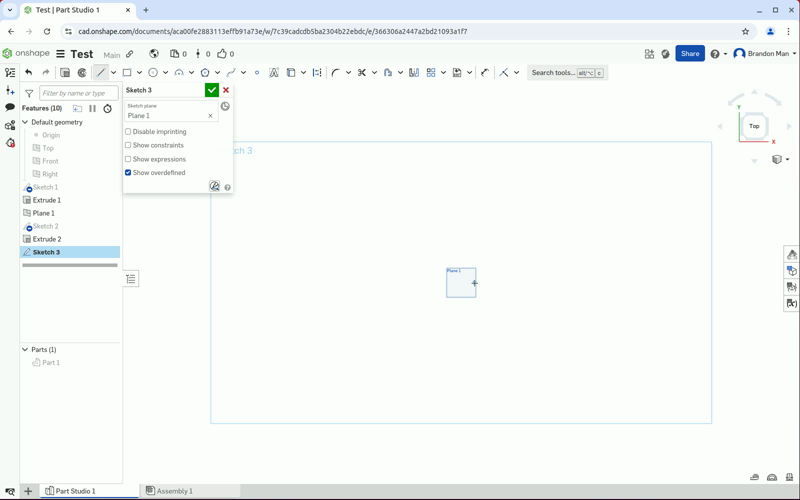
mouse_move(545, 282)
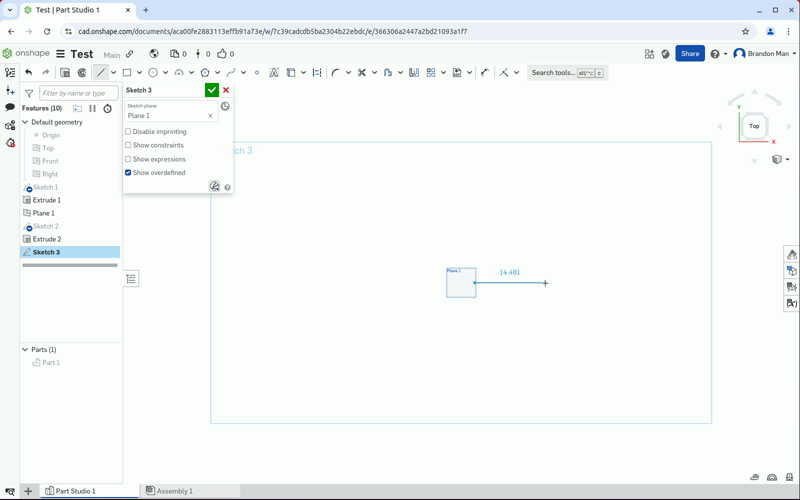
click(545, 282)
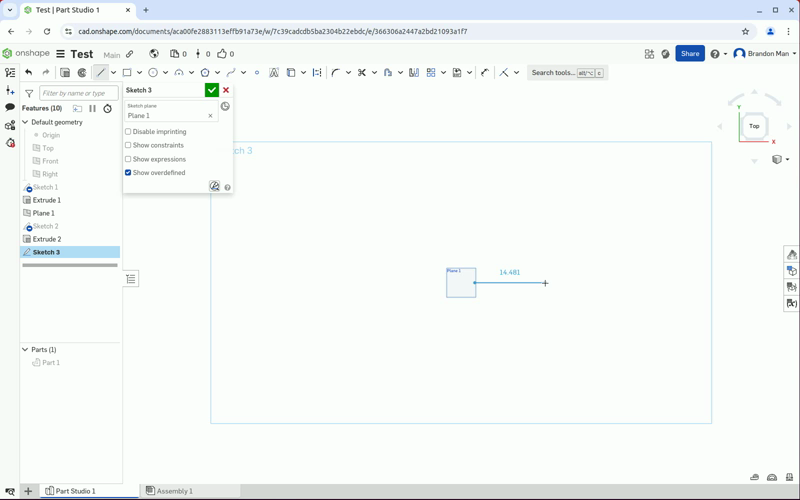
key_up(shift)
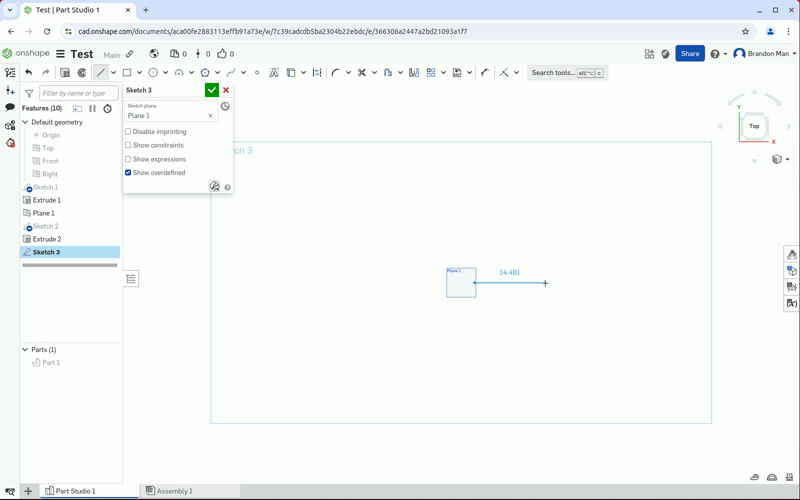
key_down(shift)
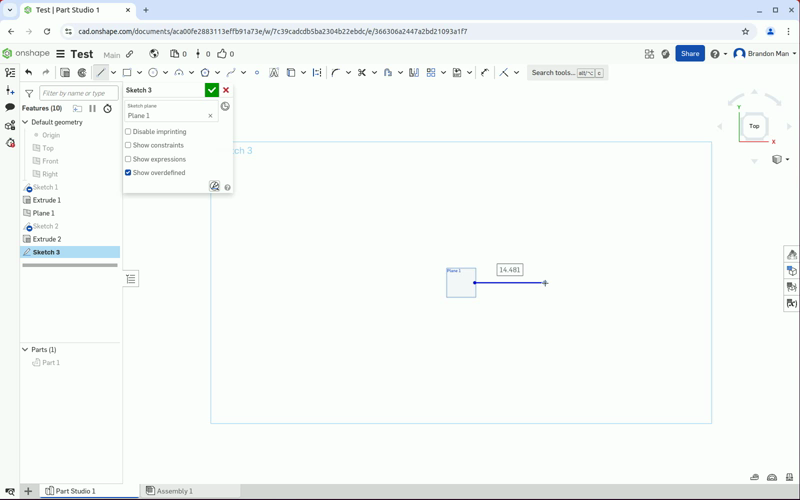
mouse_move(575, 282)
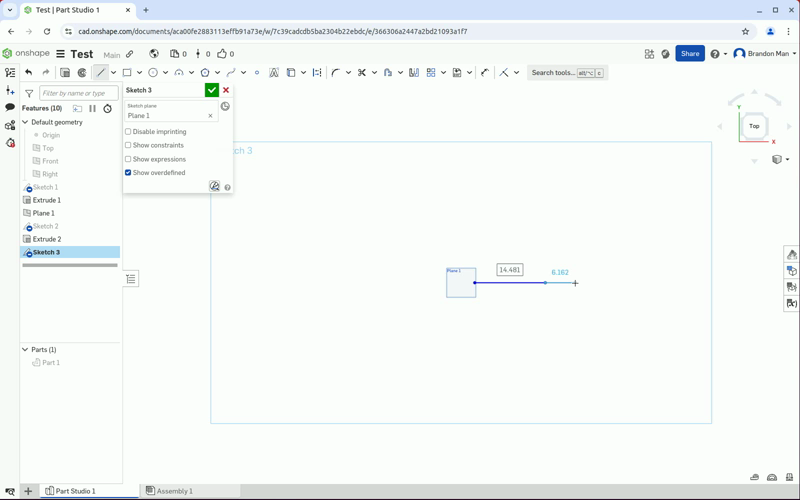
mouse_move(573, 240)
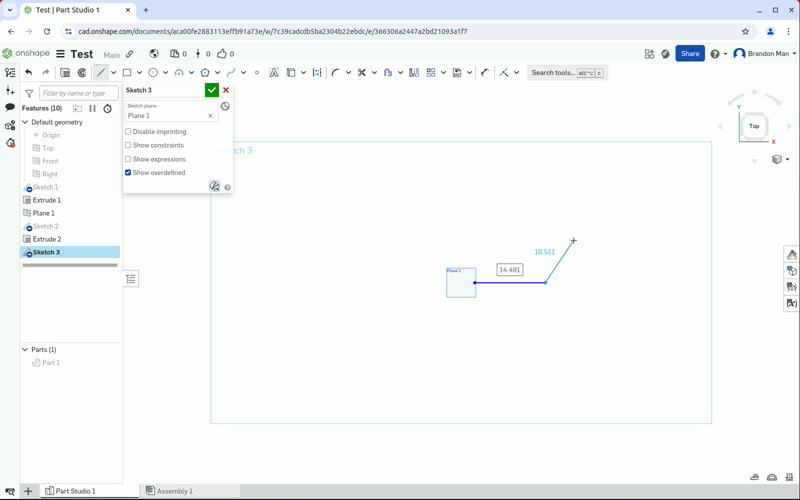
click(573, 240)
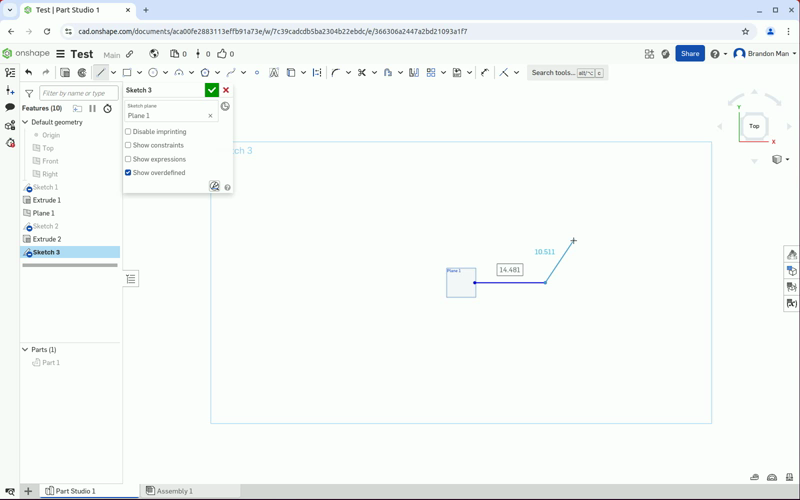
key_up(shift)
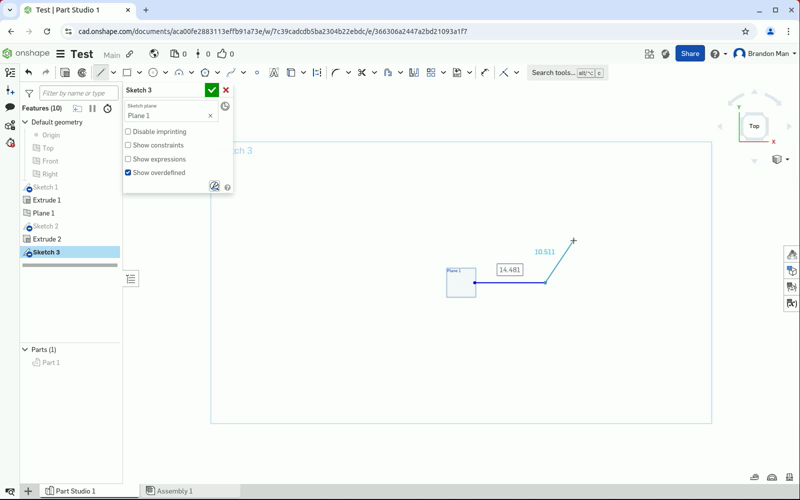
key_down(shift)
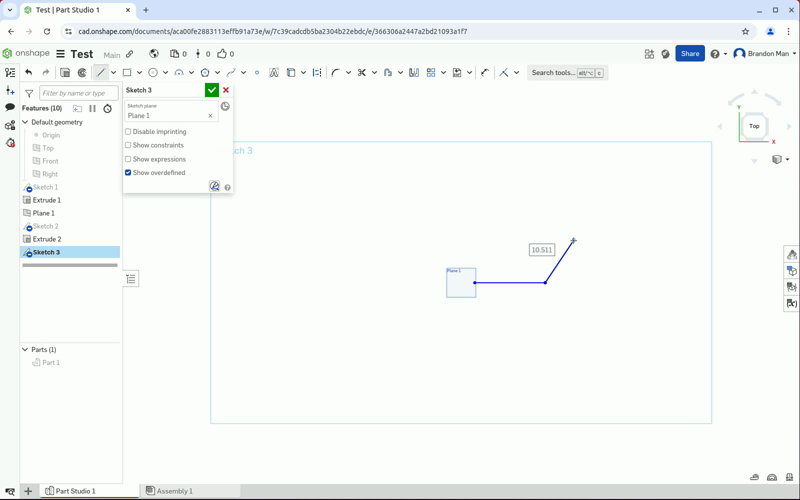
mouse_move(589, 240)
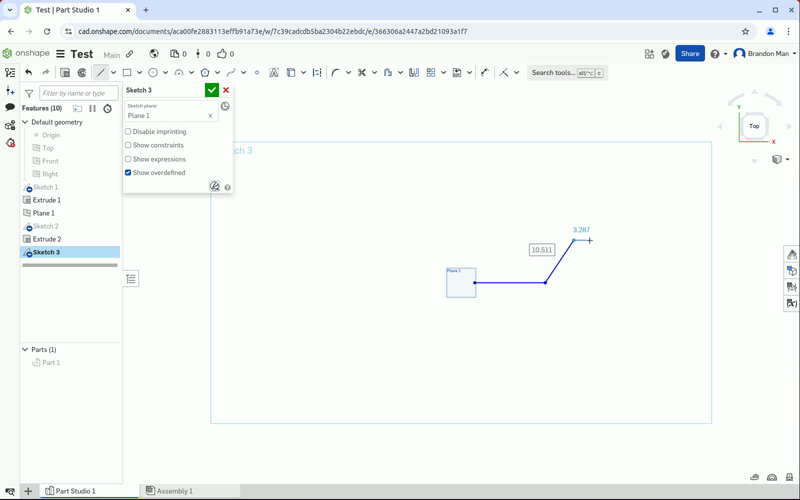
mouse_move(573, 198)
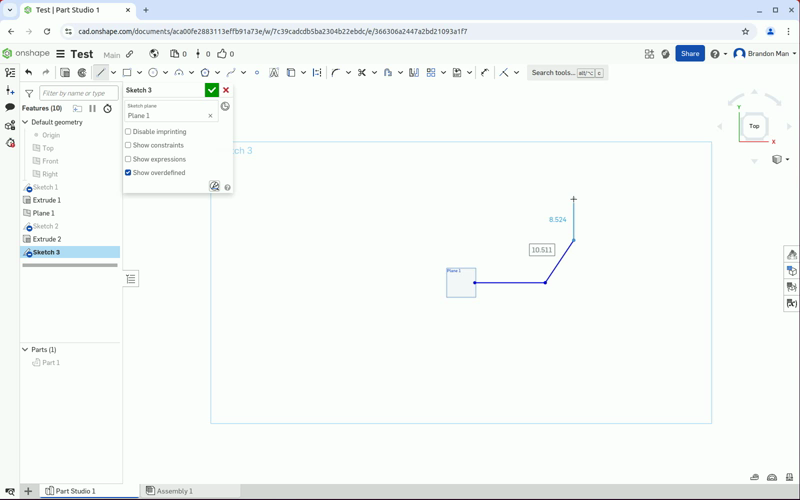
click(573, 198)
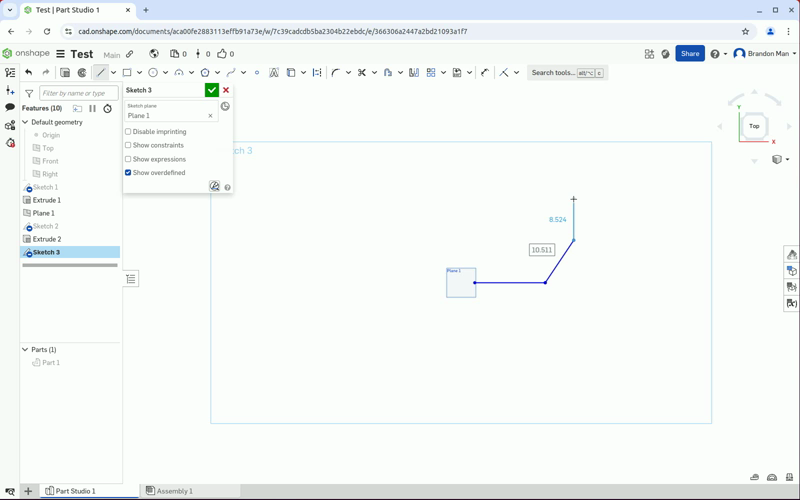
key_up(shift)
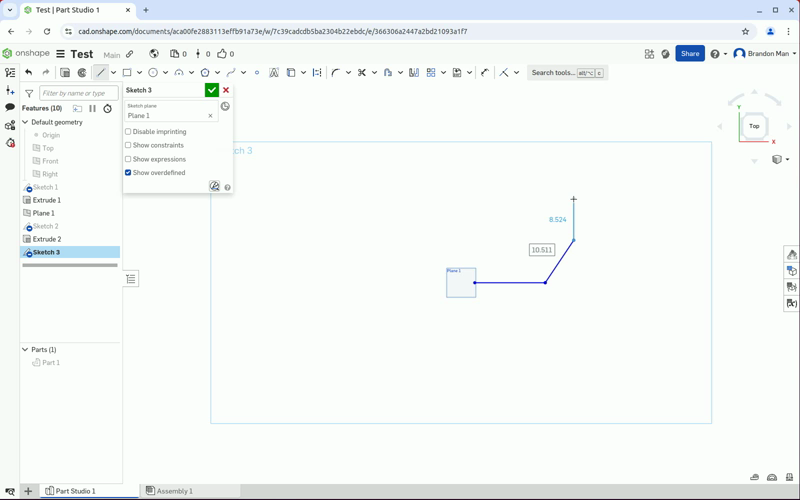
key_down(shift)
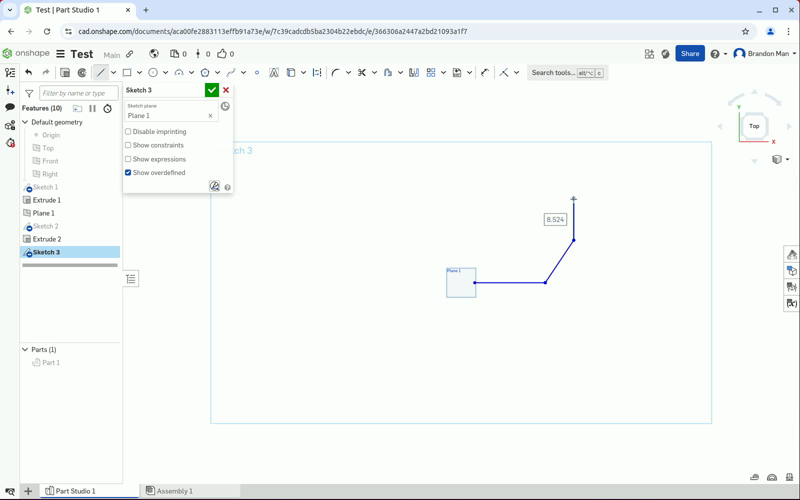
mouse_move(589, 198)
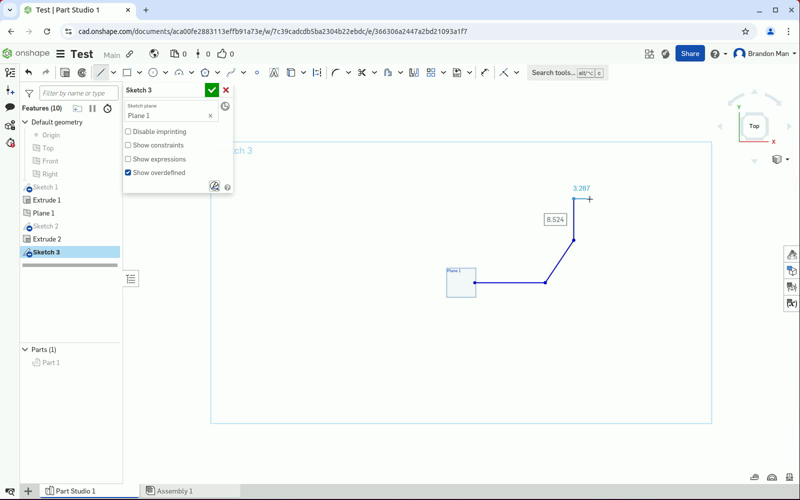
mouse_move(531, 198)
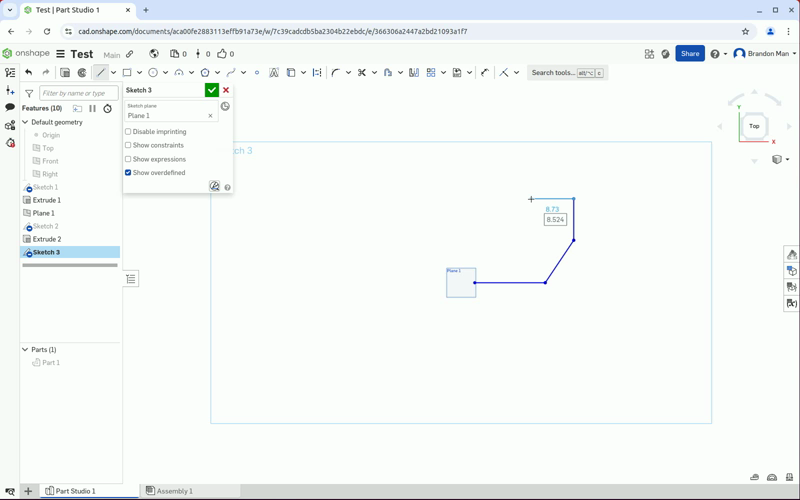
click(531, 198)
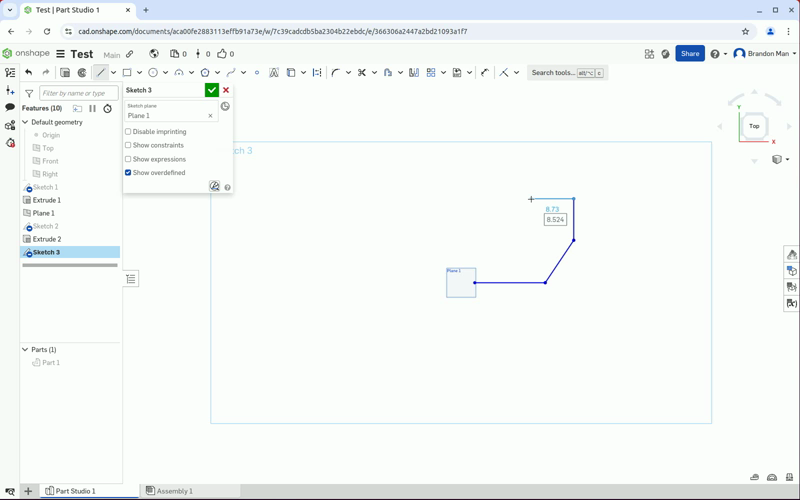
key_up(shift)
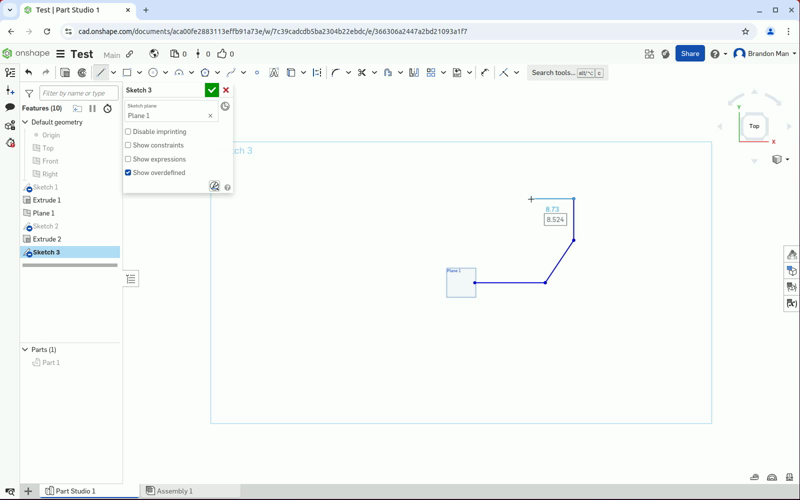
key_down(shift)
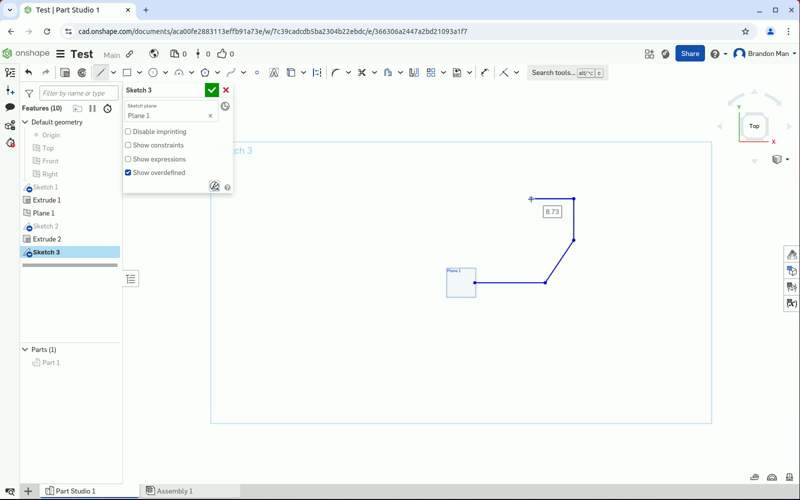
mouse_move(474, 282)
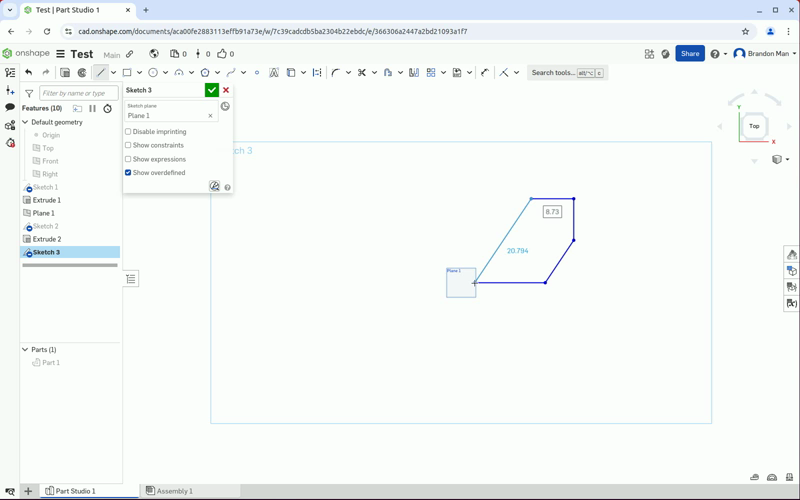
key_up(shift)
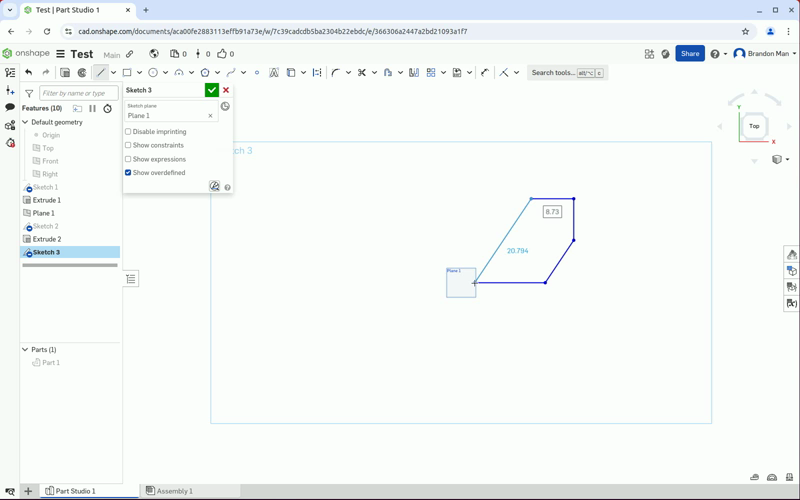
click(474, 282)
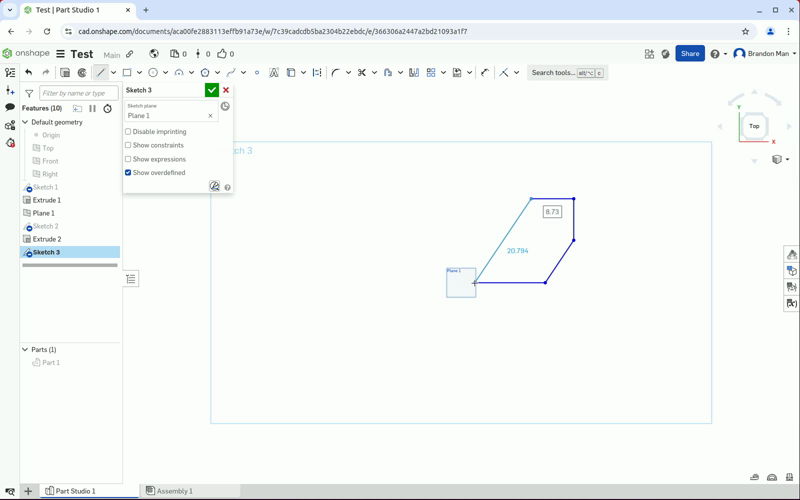
key(esc)
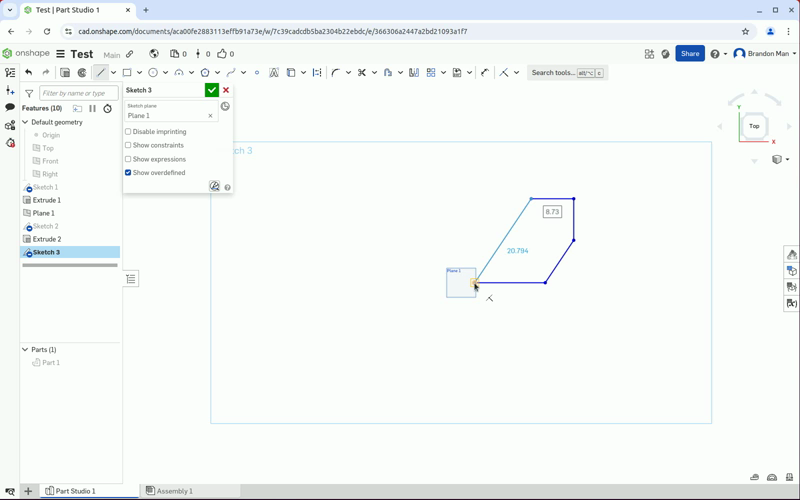
mouse_move(526, 214)
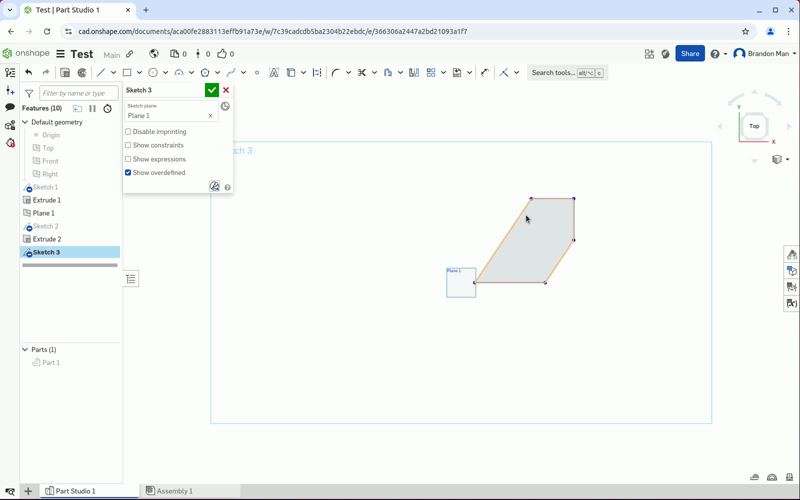
click(526, 214)
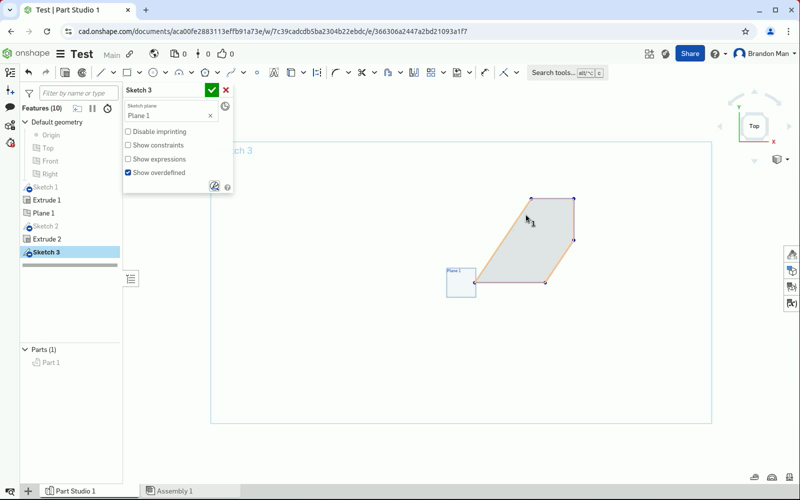
mouse_move(73, 352)
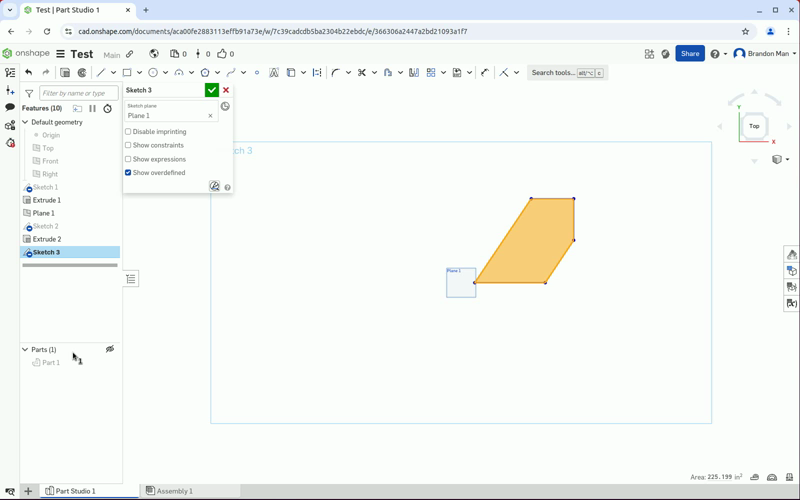
key(shift+y)
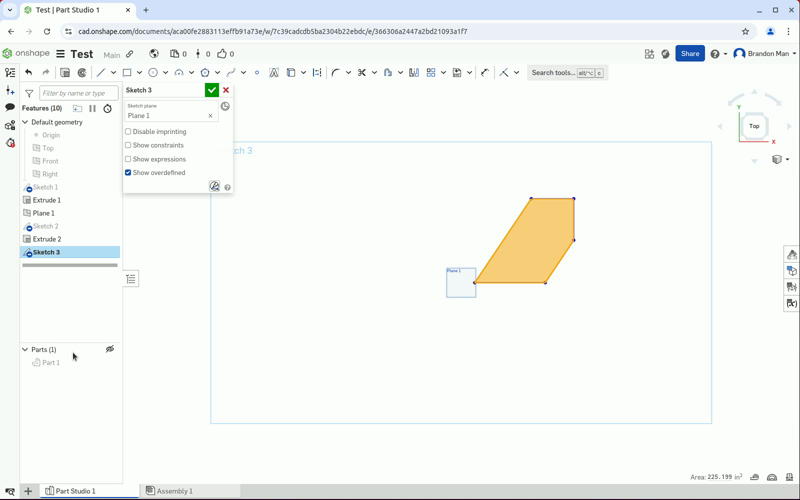
key(shift+e)
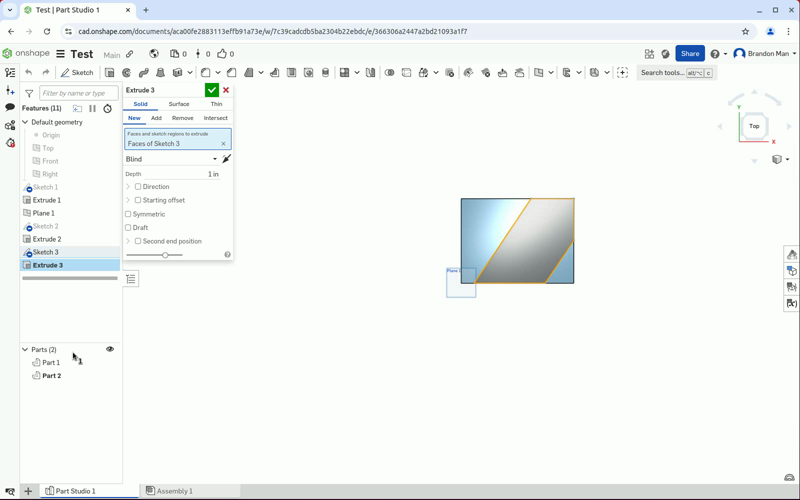
mouse_move(143, 106)
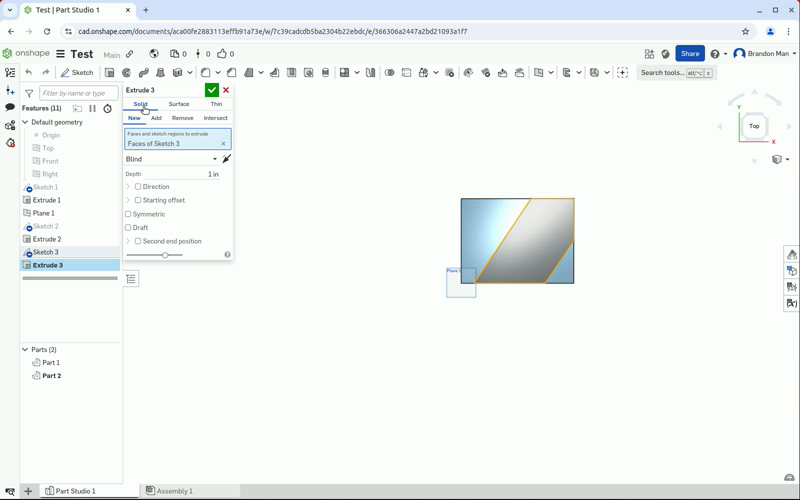
click(143, 106)
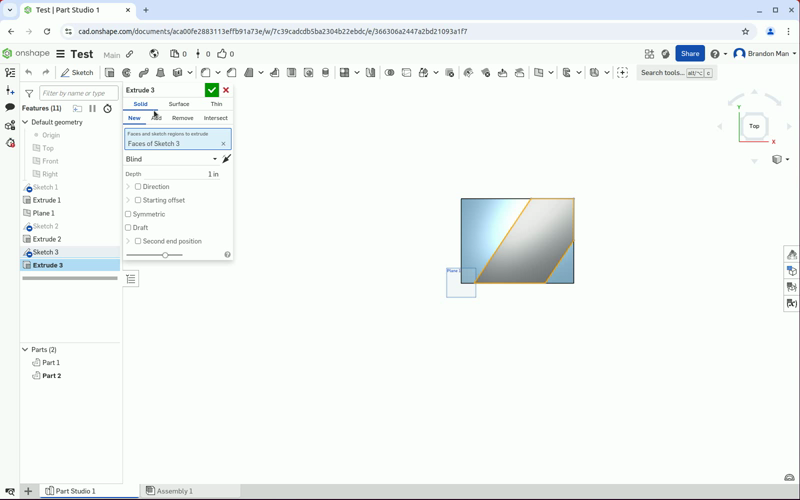
mouse_move(186, 120)
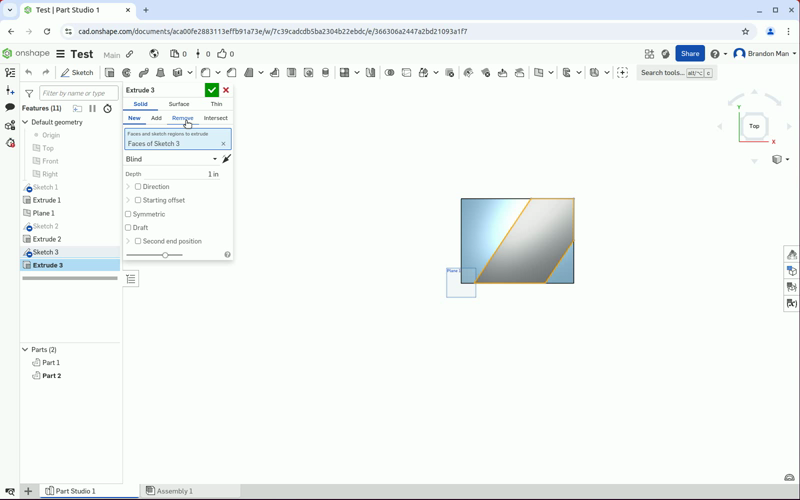
click(186, 120)
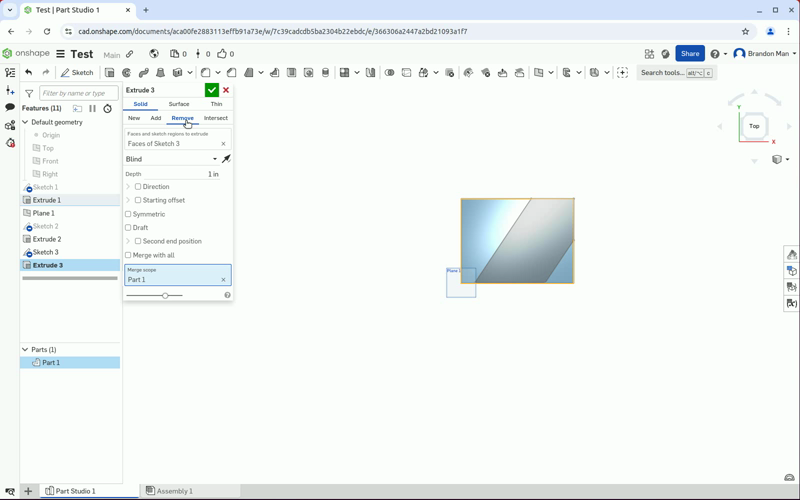
key(tab, 4)
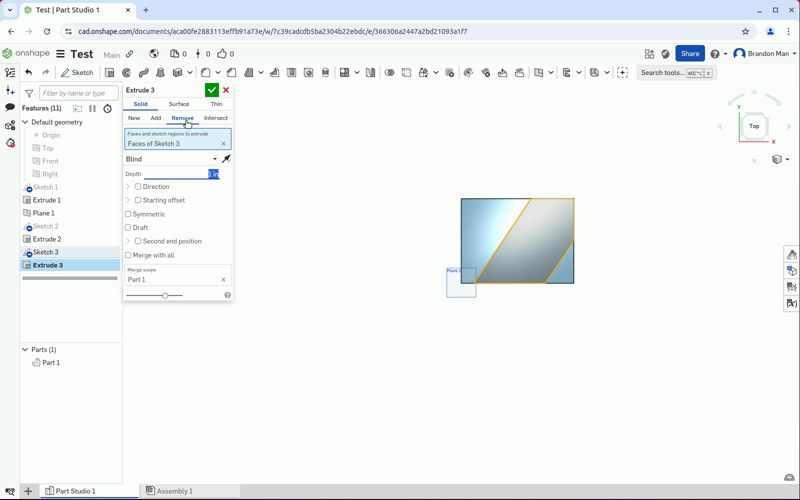
text(5.777)
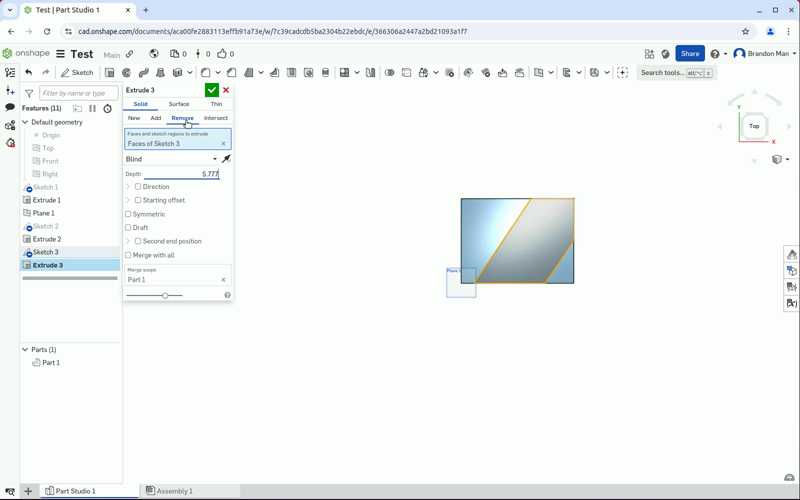
key(tab, 6)
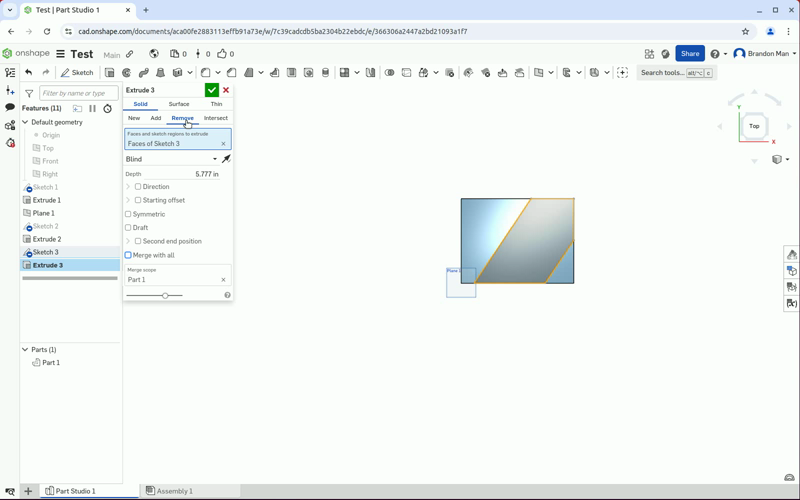
key(space)
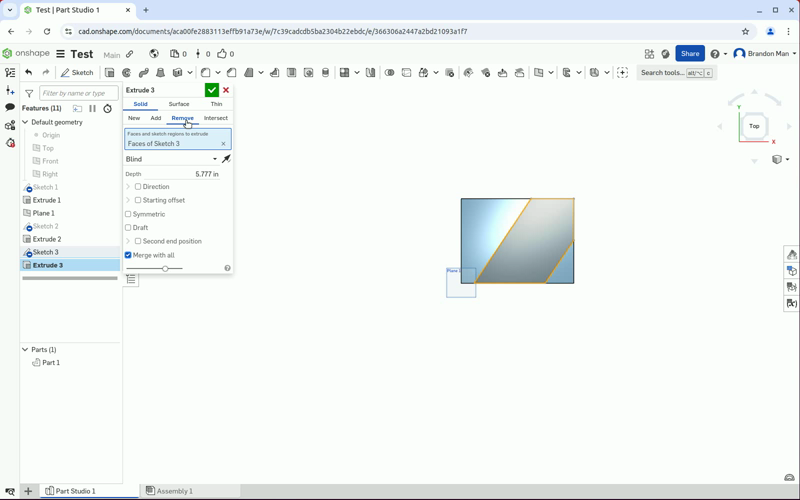
key(enter)
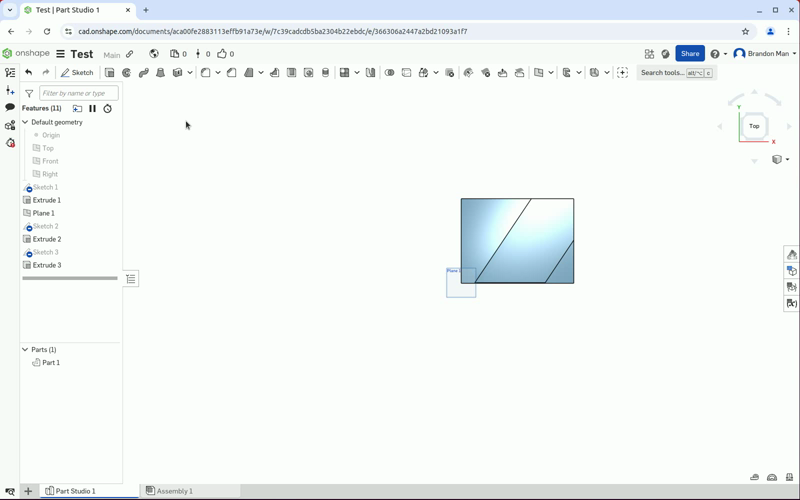
key(shift+h)
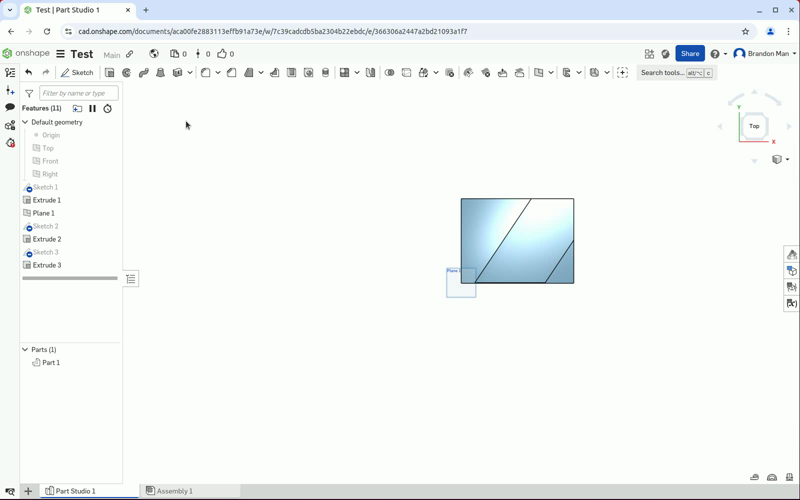
key(shift+h)
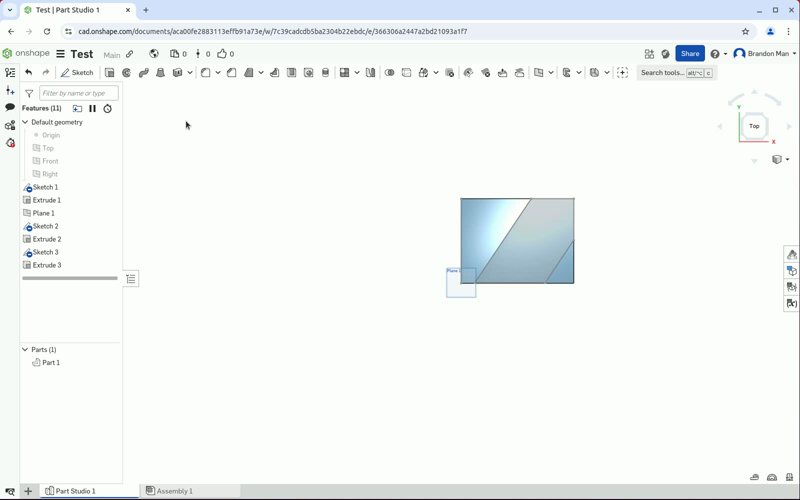
key(shift+7)
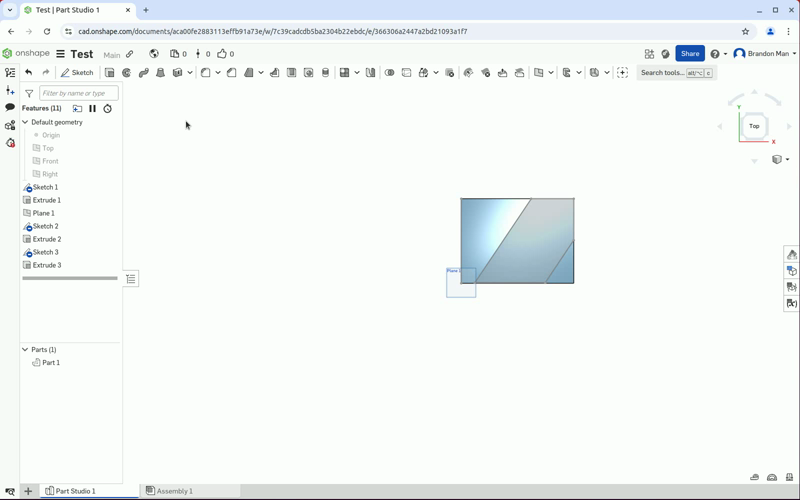
key(up, 3)
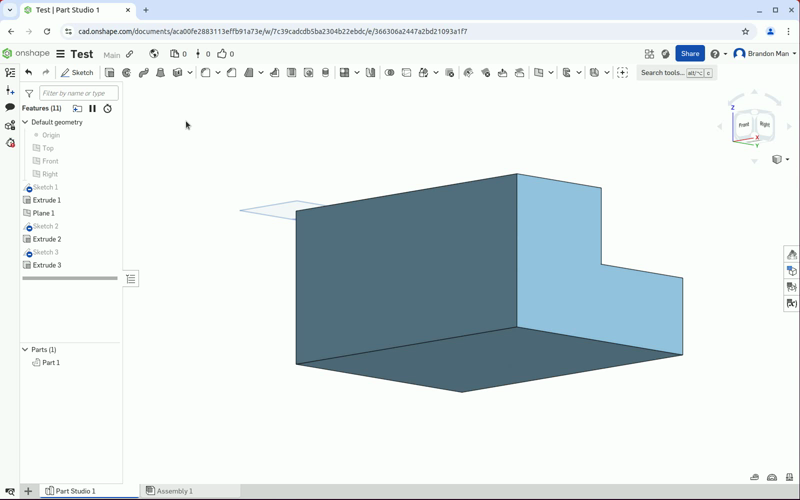
key(left, 3)
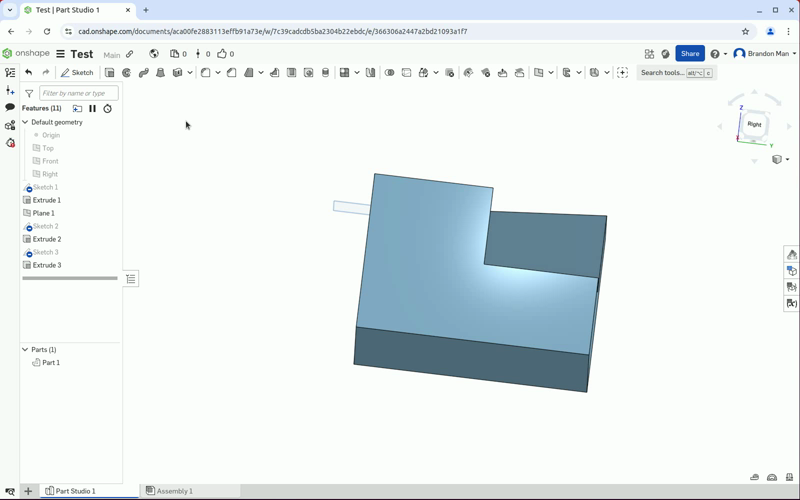
key(right, 3)
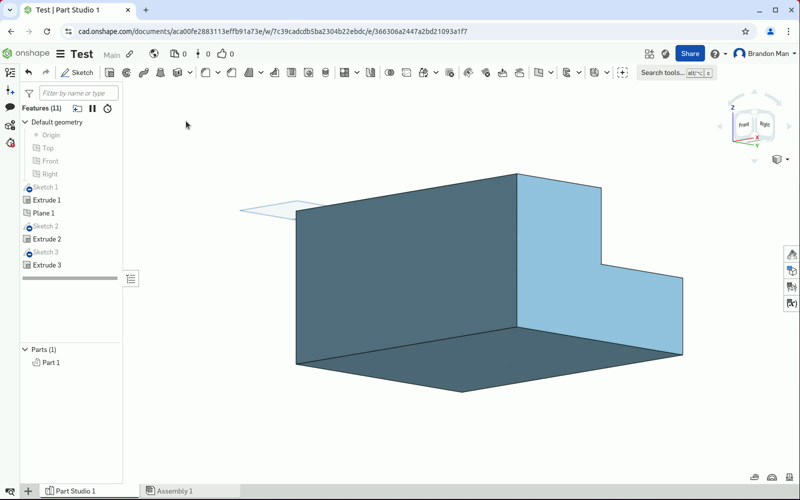
key(down, 3)
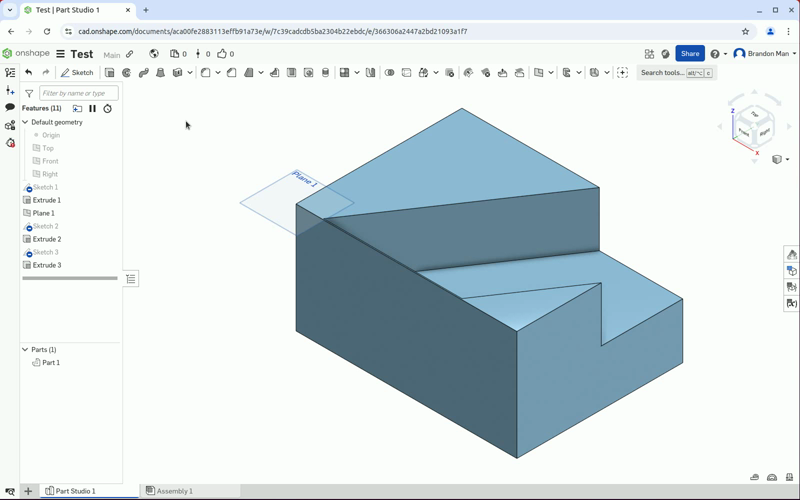
mouse_move(73, 189)
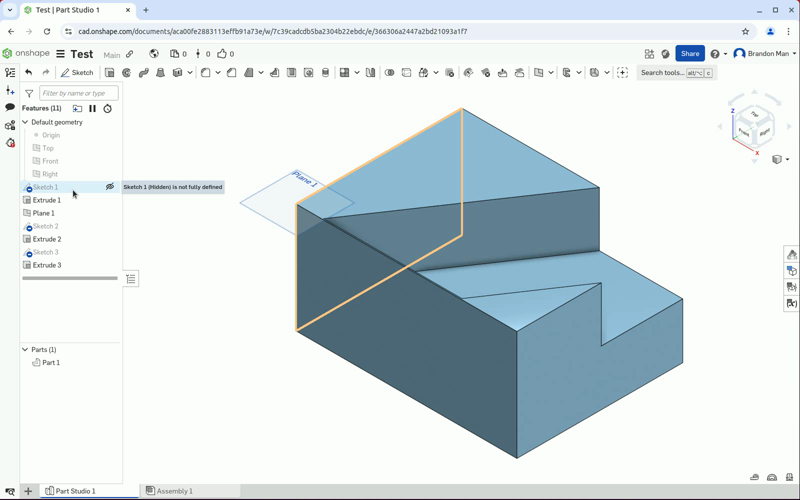
click(73, 189)